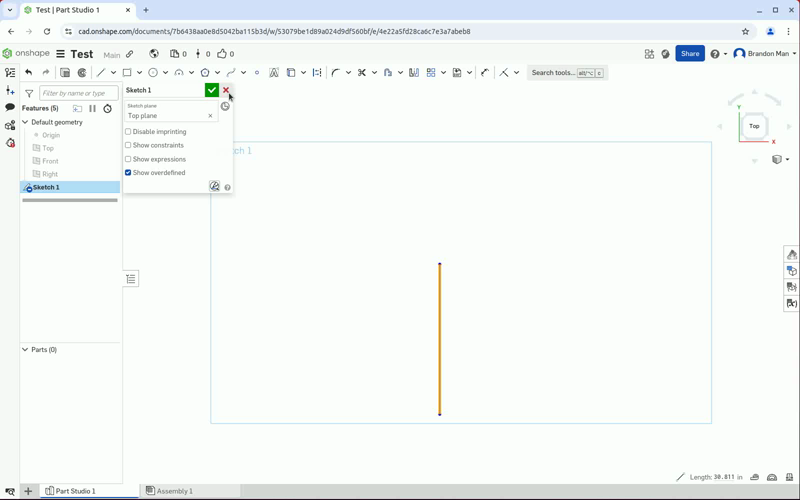
key(shift+h)
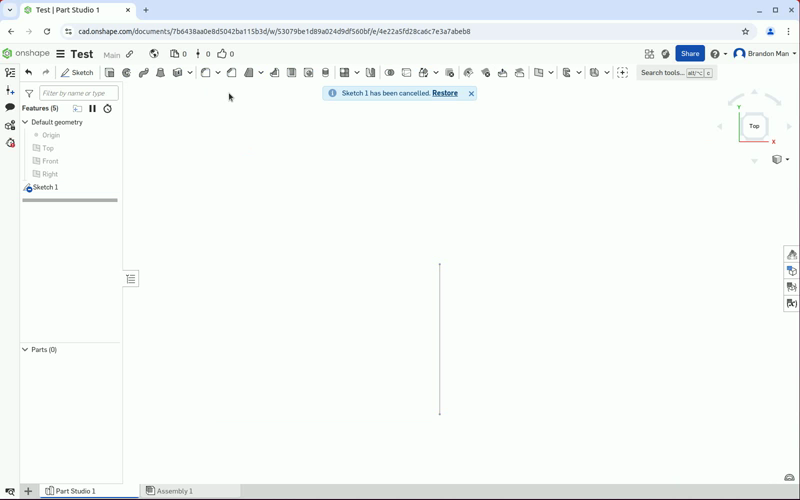
key(shift+s)
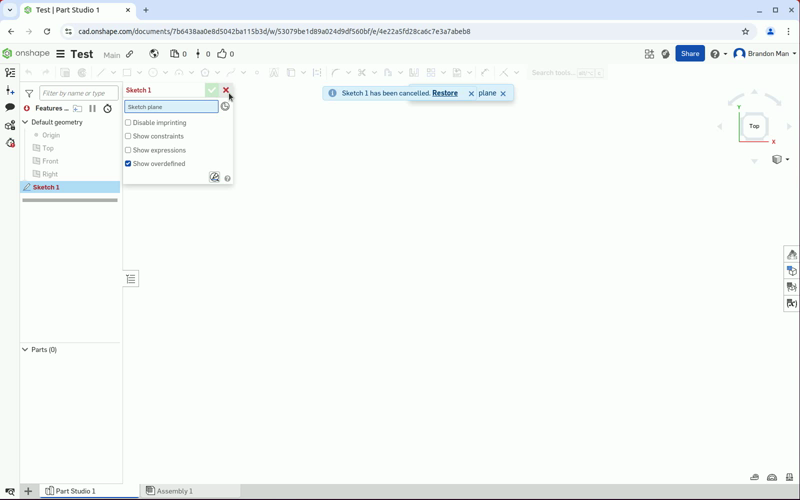
mouse_move(73, 150)
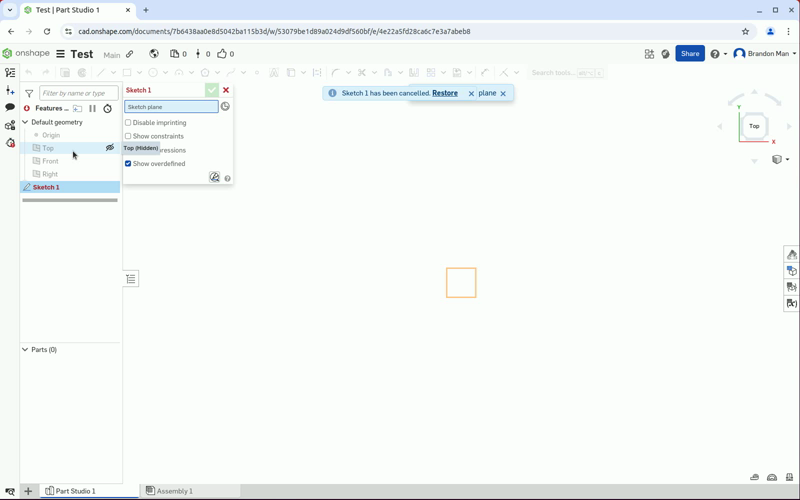
click(73, 150)
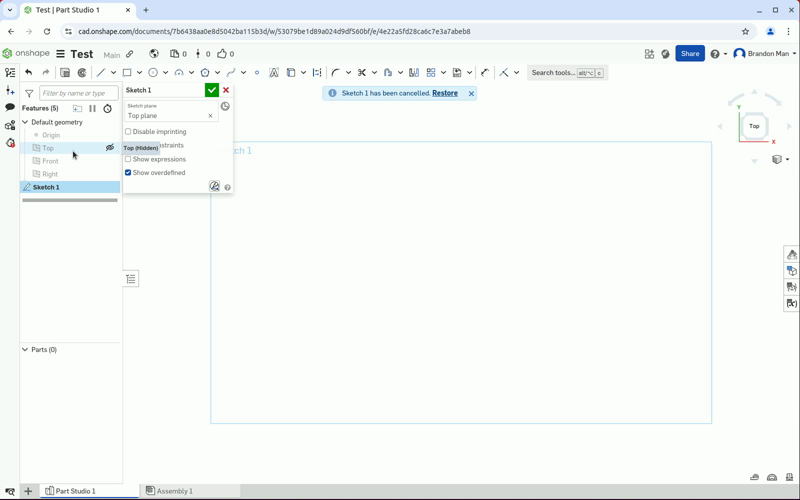
mouse_move(73, 352)
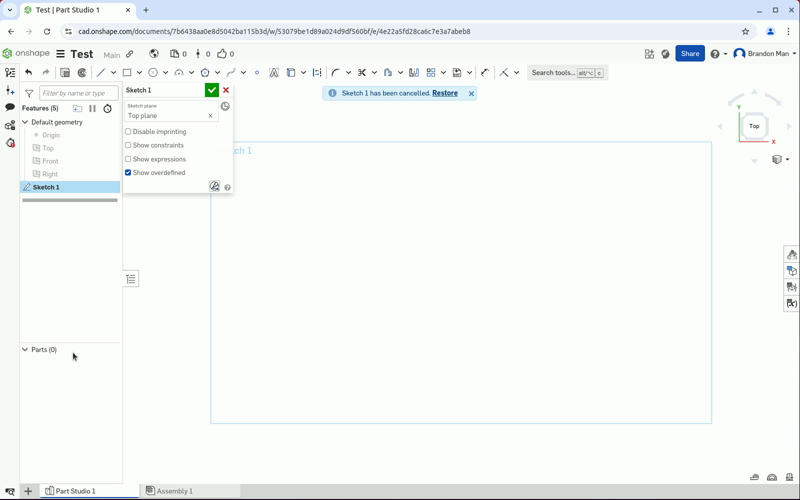
key(y)
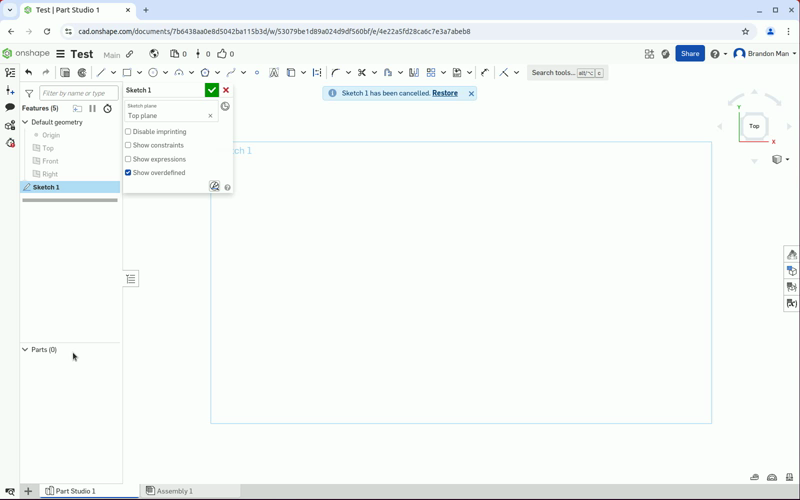
key(l)
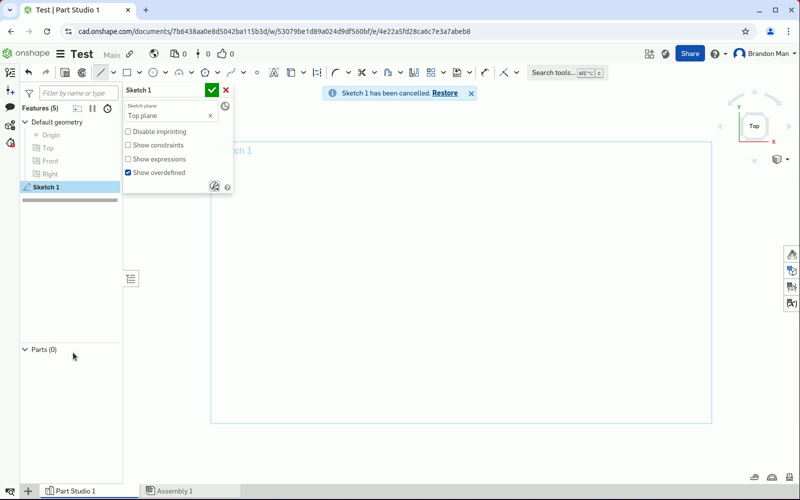
key_down(shift)
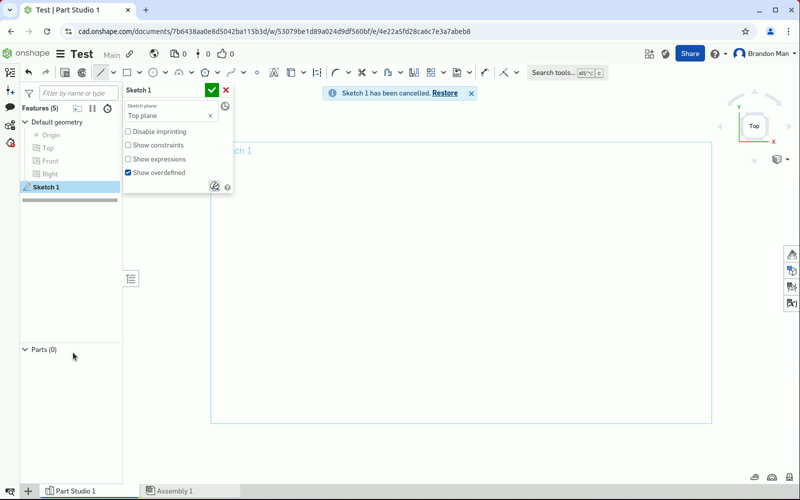
mouse_move(458, 285)
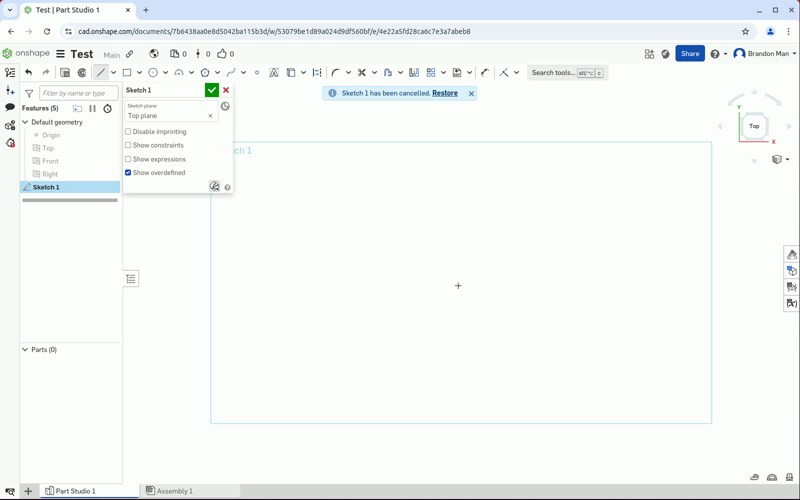
click(458, 285)
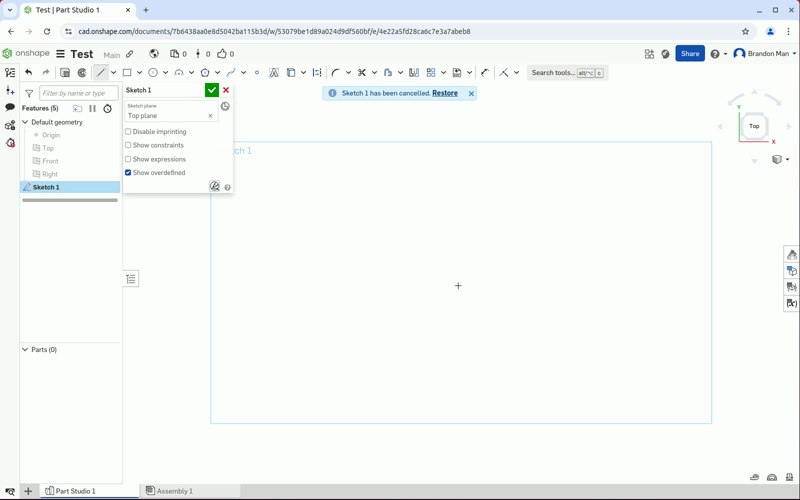
key_up(shift)
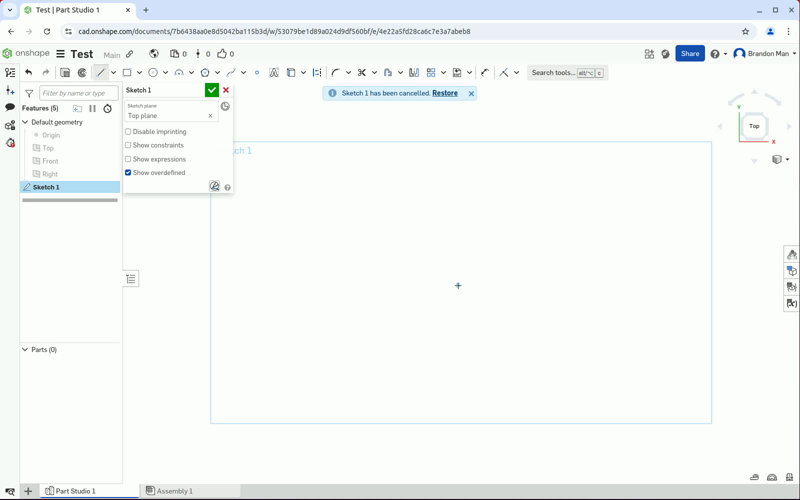
key_down(shift)
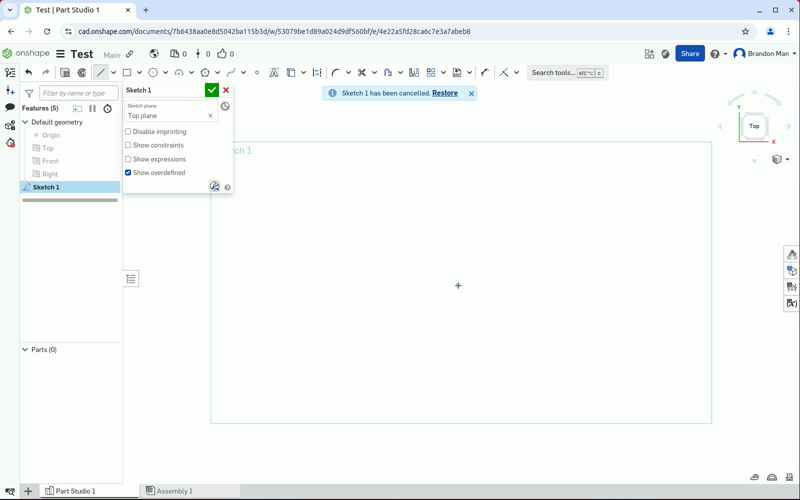
mouse_move(533, 285)
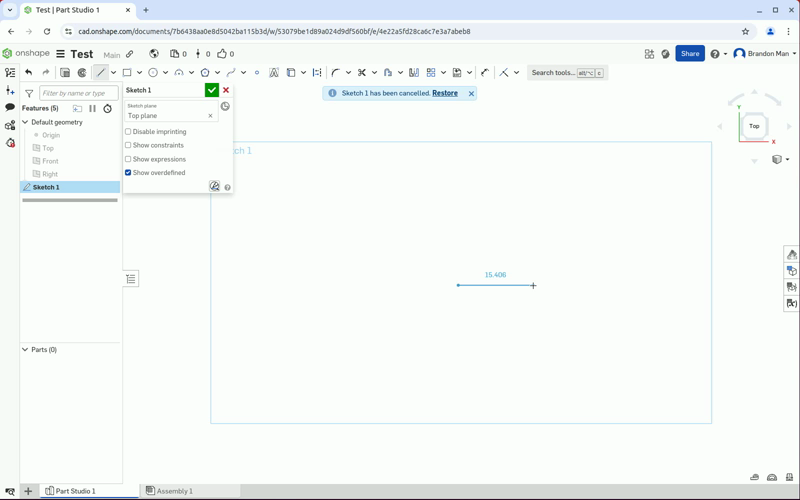
click(533, 285)
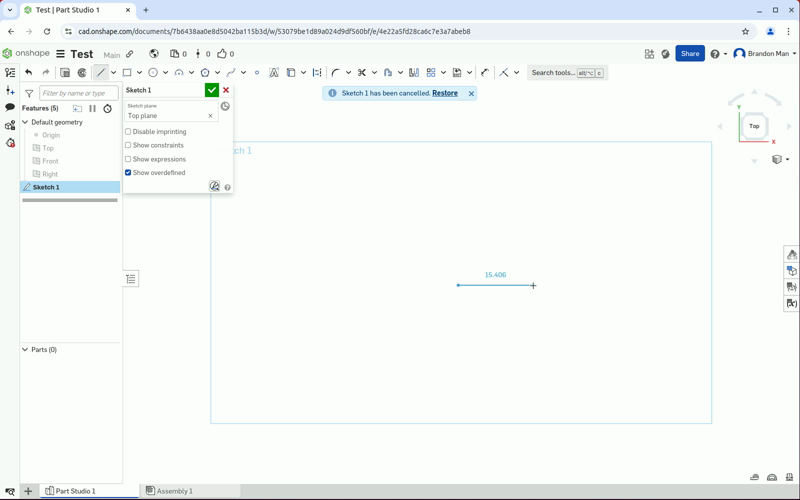
key_up(shift)
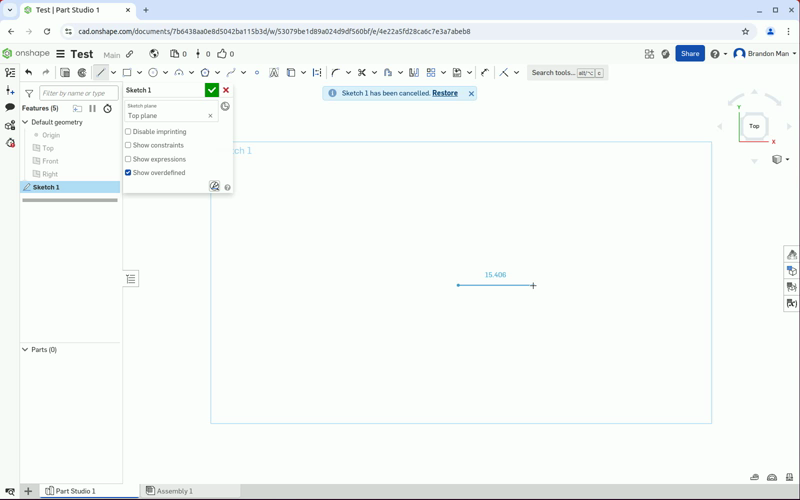
key_down(shift)
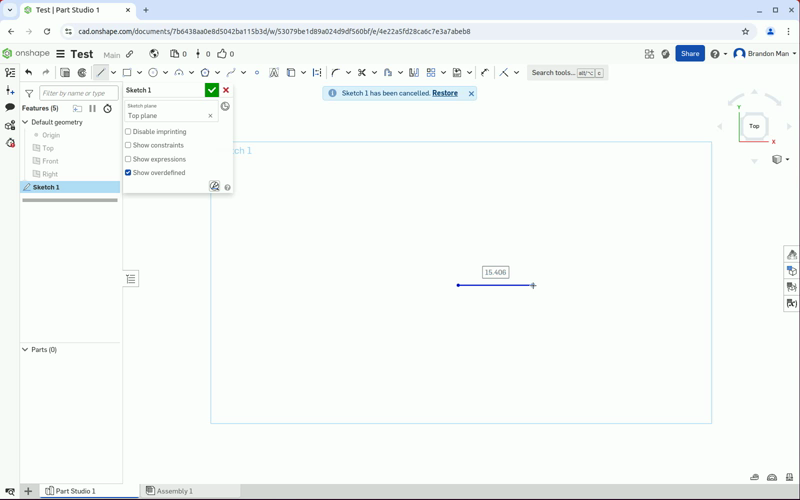
mouse_move(533, 200)
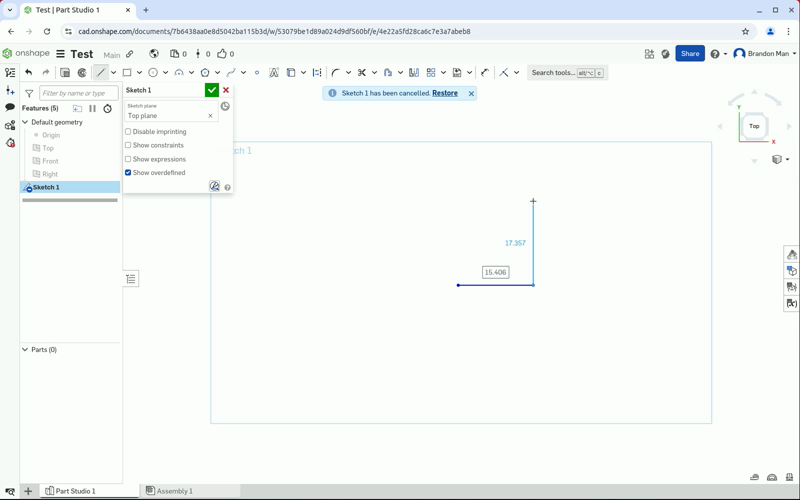
click(533, 200)
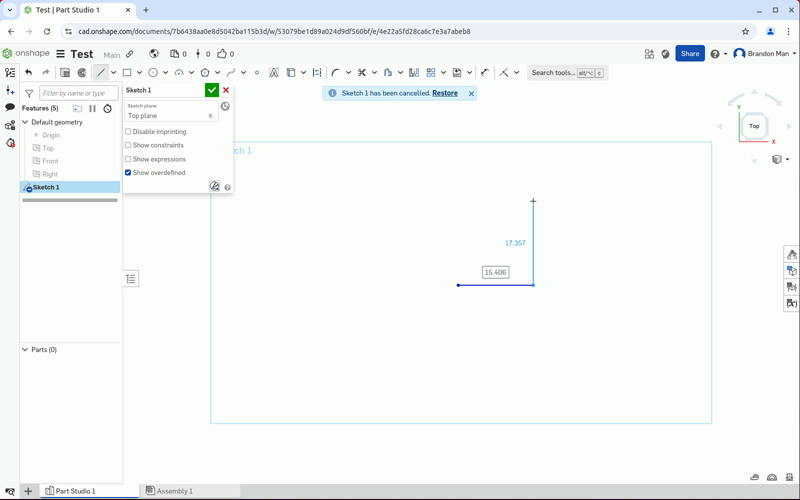
key_up(shift)
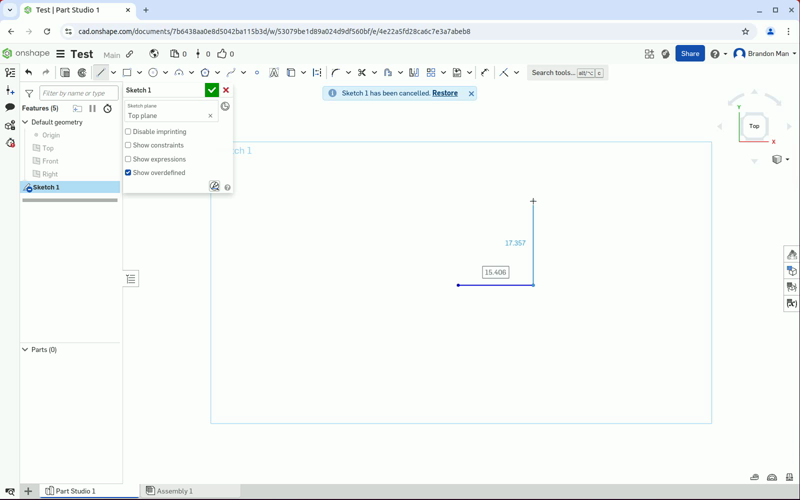
key_down(shift)
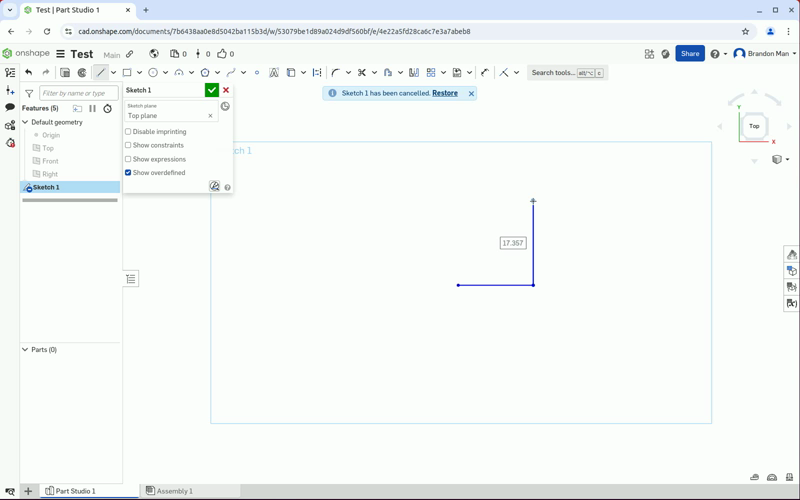
mouse_move(458, 200)
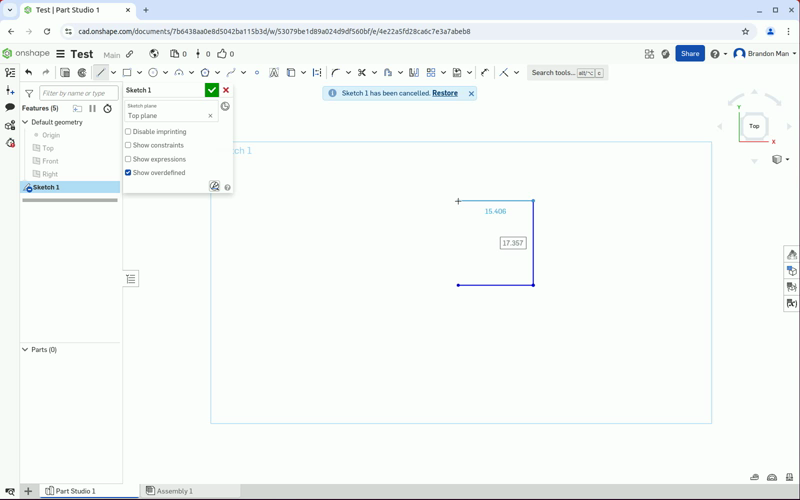
click(458, 200)
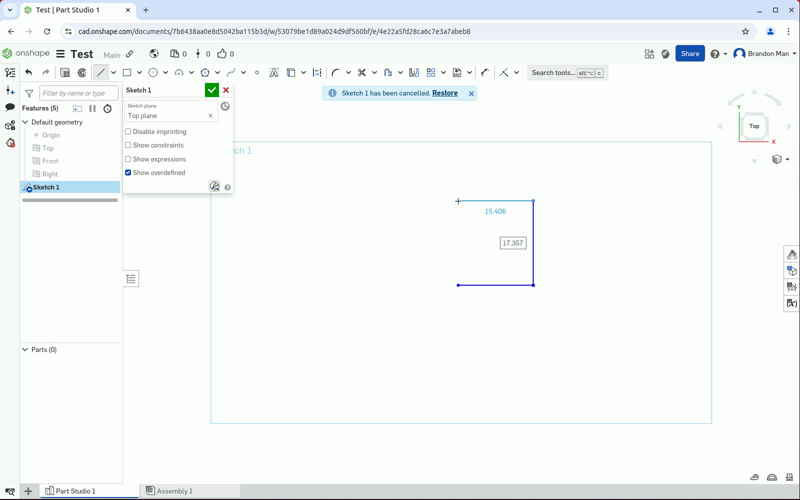
key_up(shift)
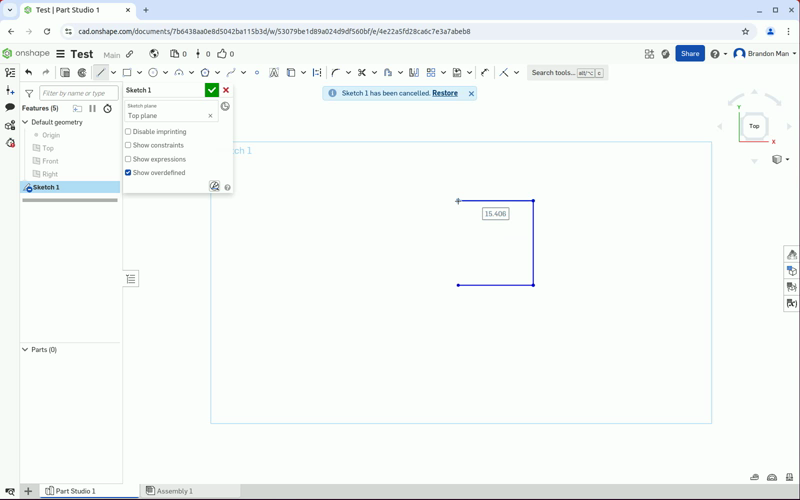
key_down(shift)
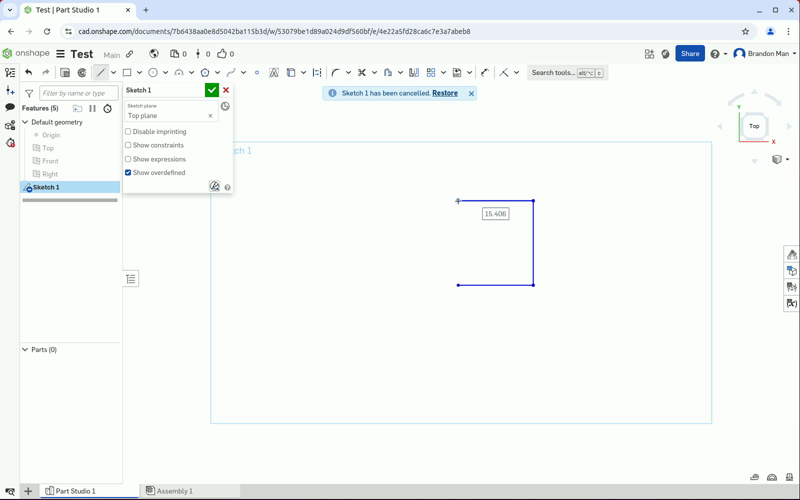
mouse_move(458, 285)
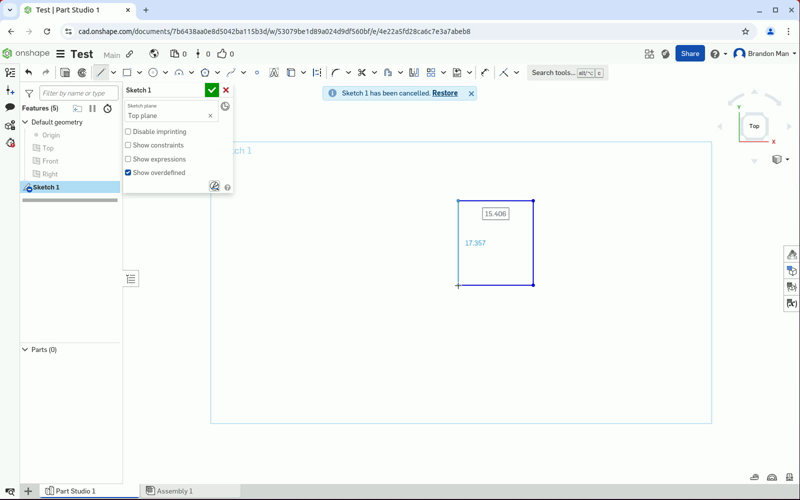
key_up(shift)
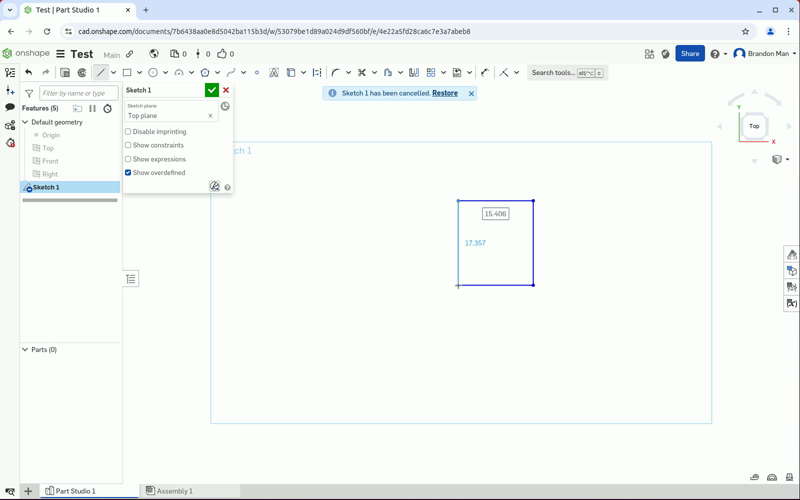
click(458, 285)
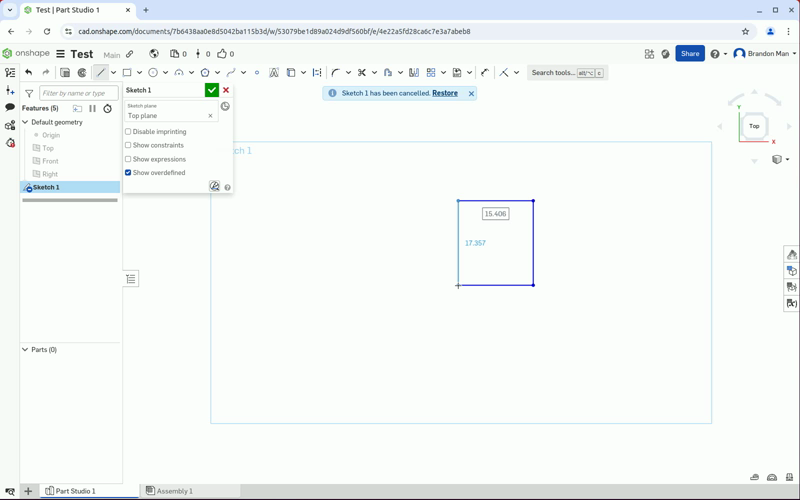
key(esc)
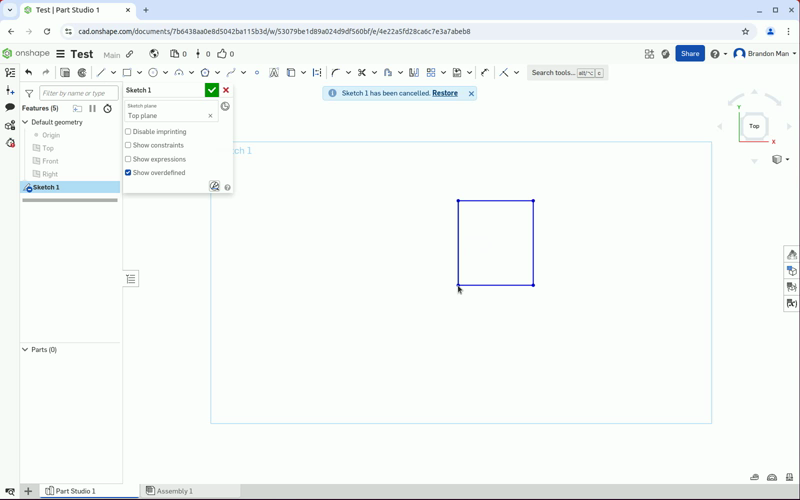
mouse_move(471, 266)
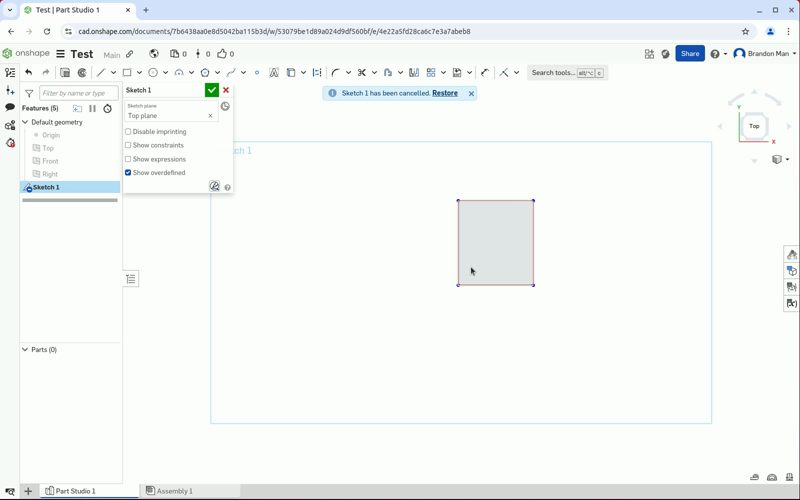
click(471, 266)
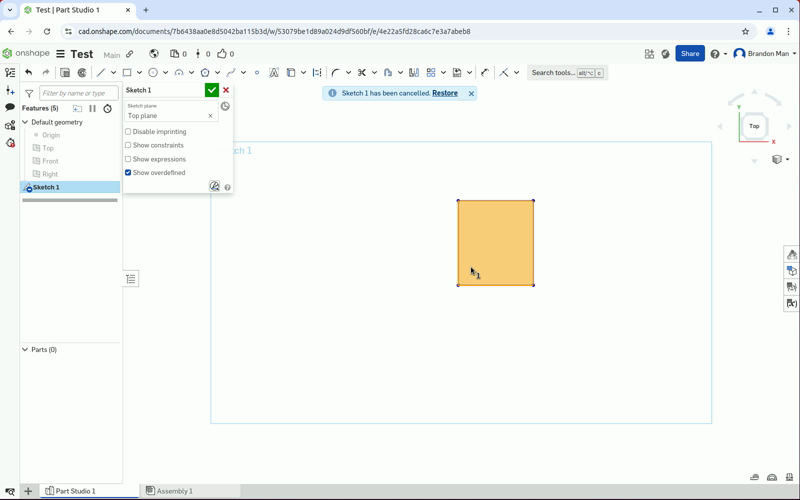
mouse_move(73, 352)
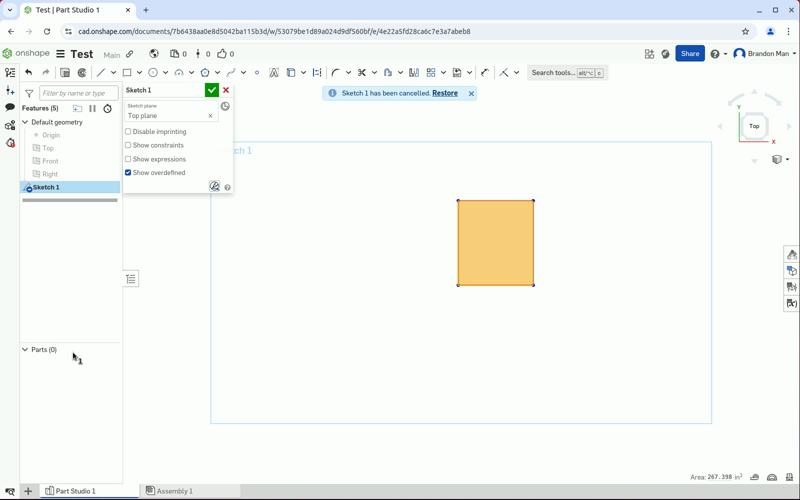
key(shift+y)
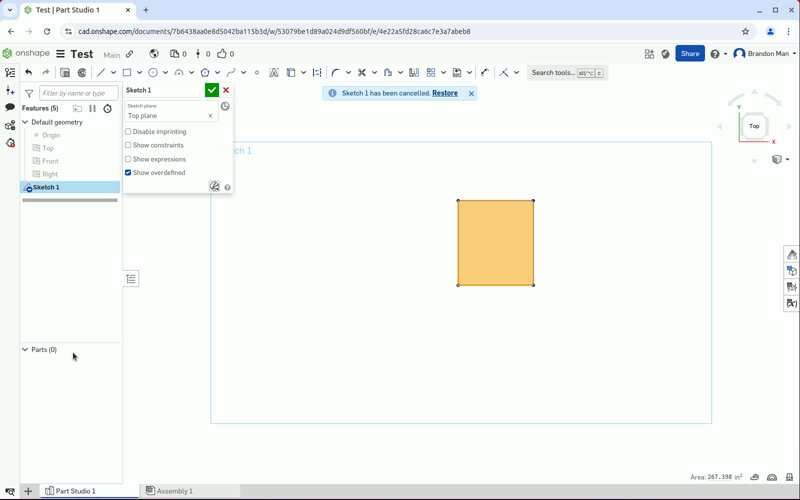
key(shift+e)
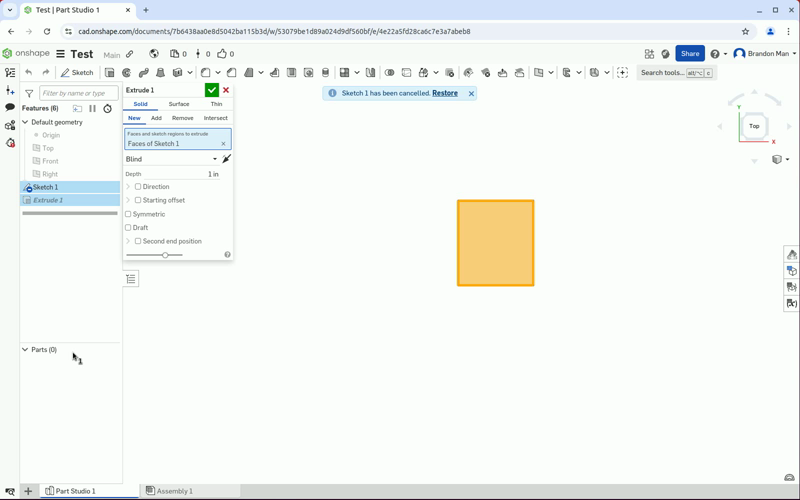
mouse_move(143, 106)
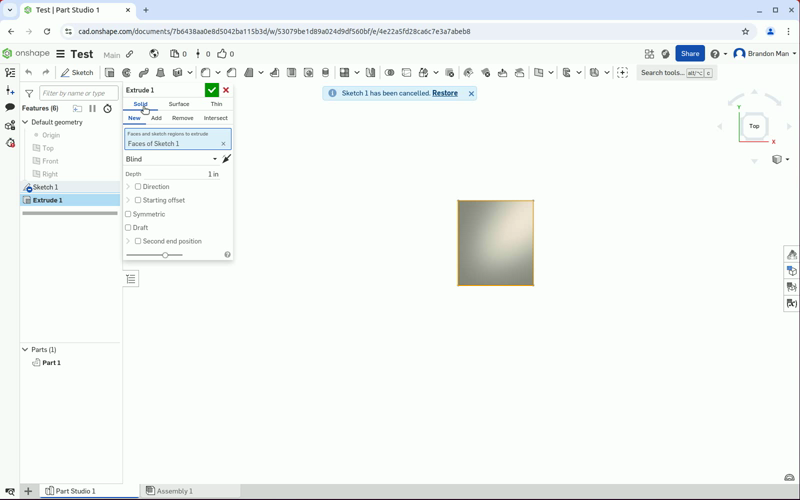
click(143, 106)
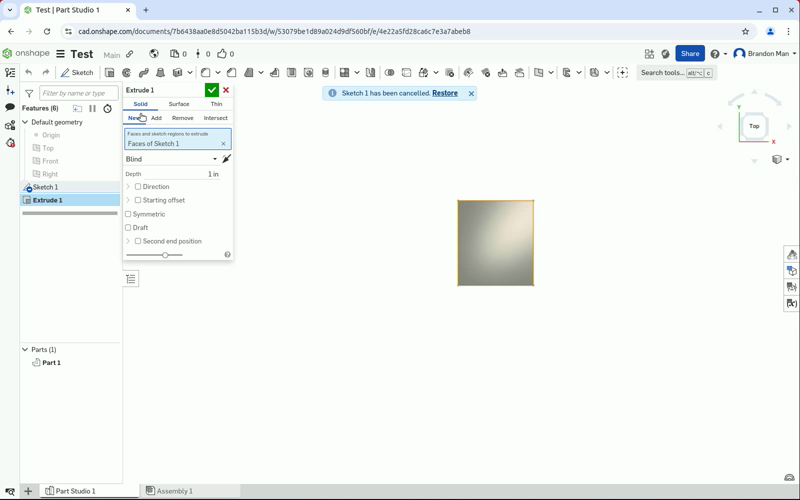
mouse_move(137, 120)
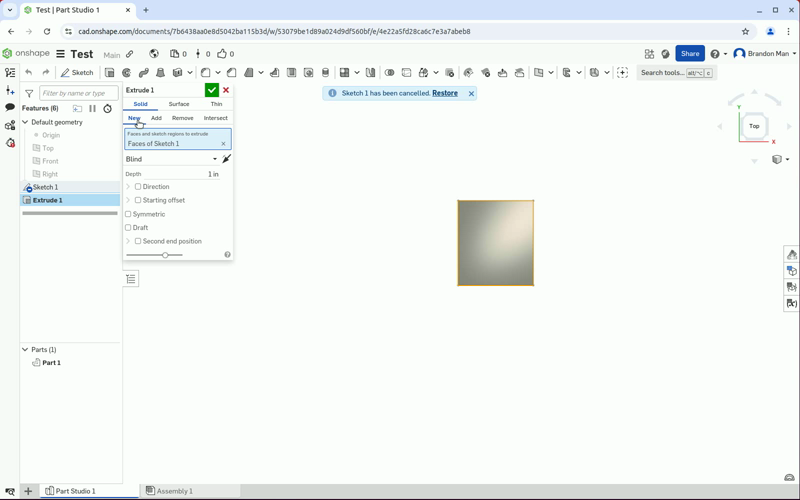
click(137, 120)
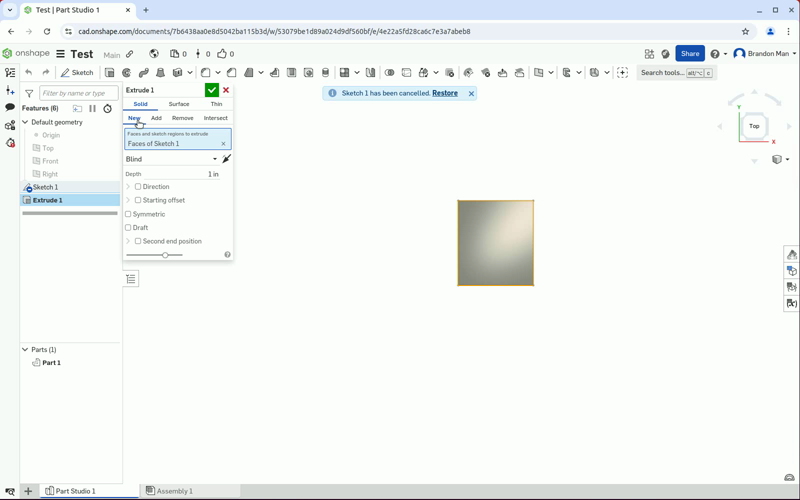
key(tab, 4)
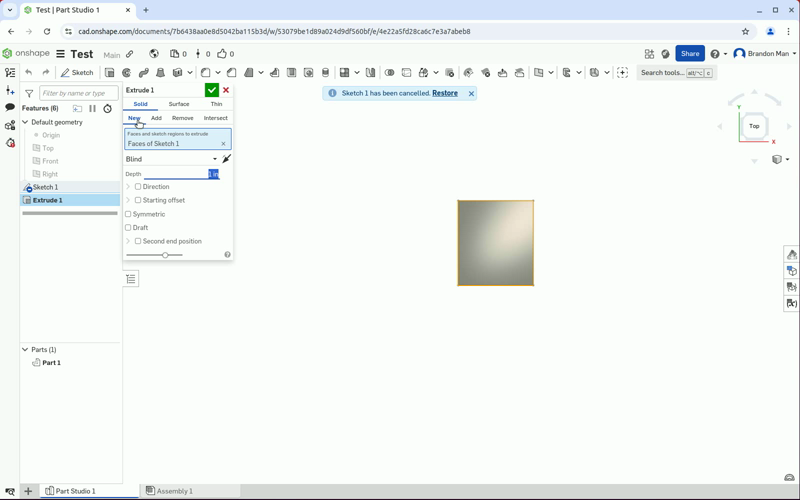
text(-0.241)
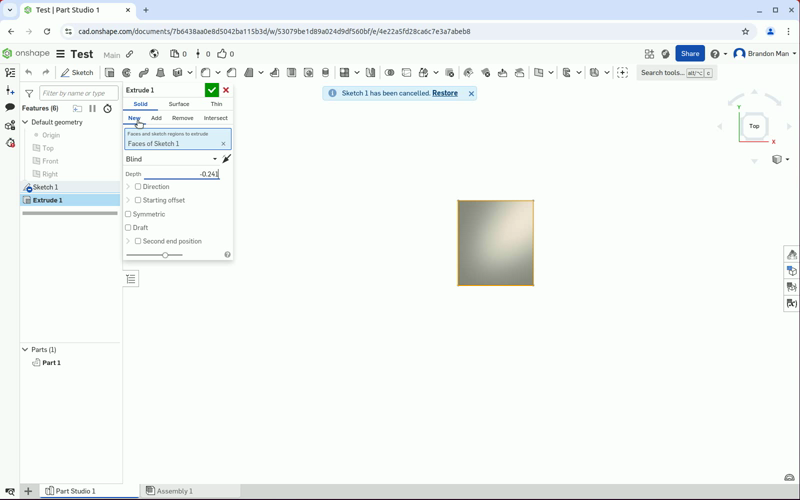
key(enter)
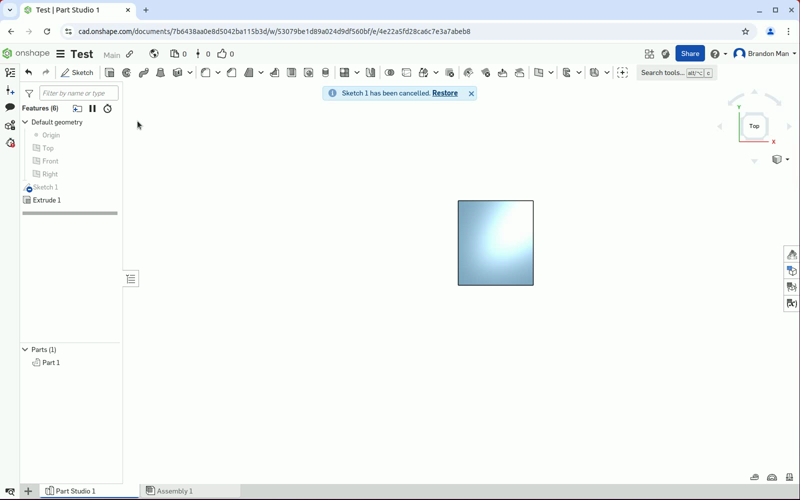
key(shift+h)
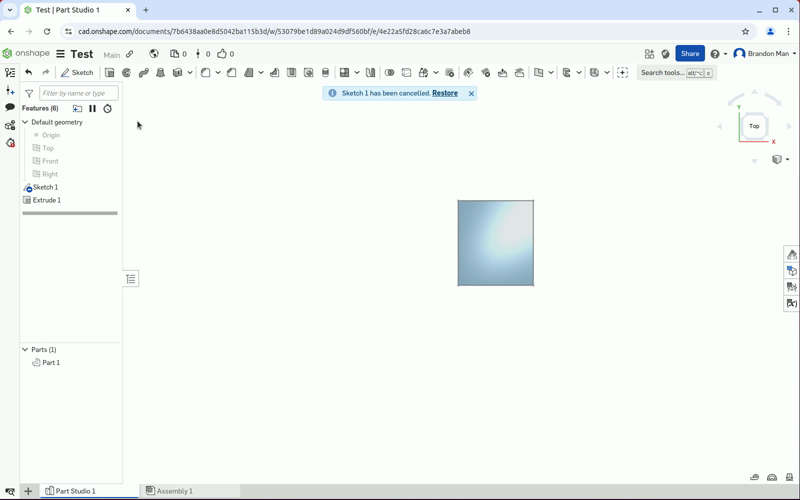
key(shift+h)
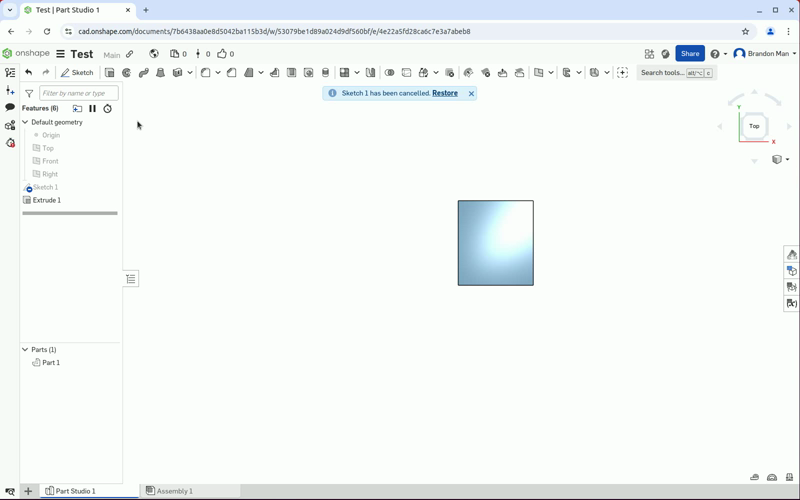
mouse_move(73, 189)
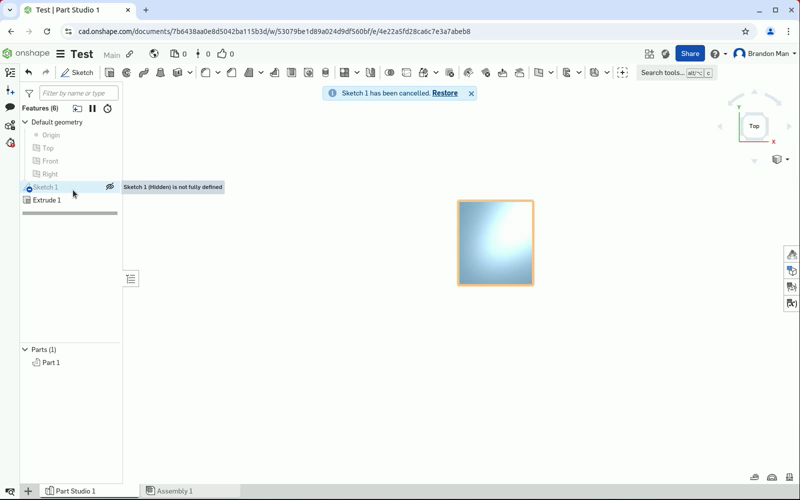
click(73, 189)
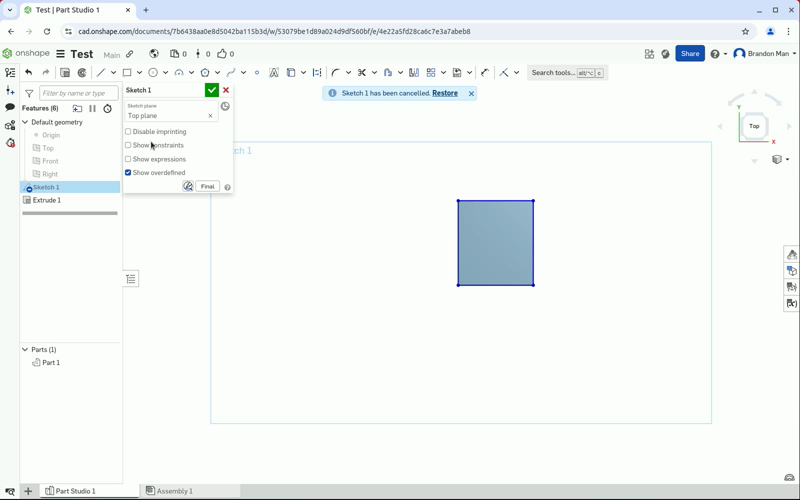
mouse_move(229, 92)
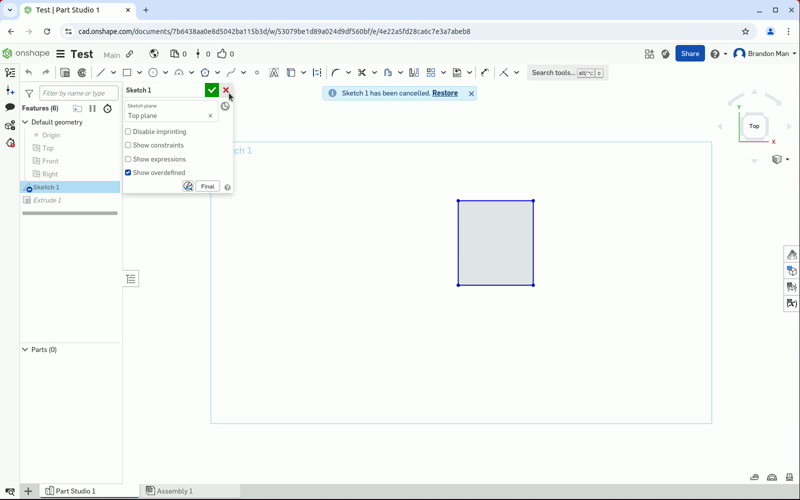
click(229, 92)
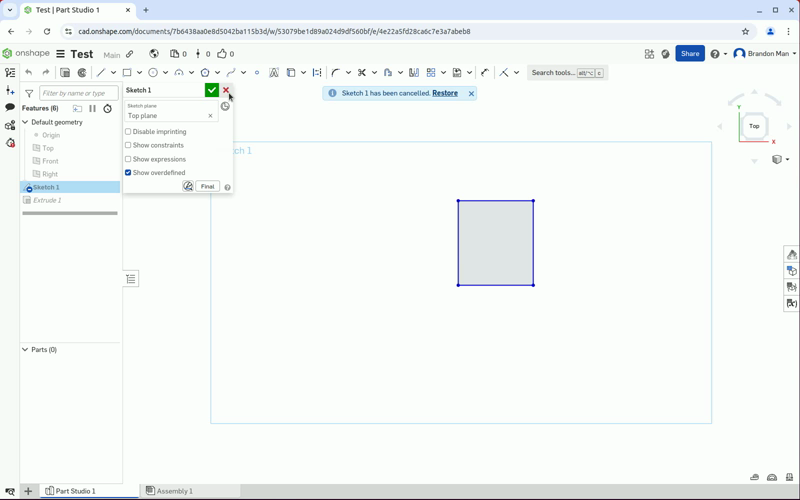
key(shift+s)
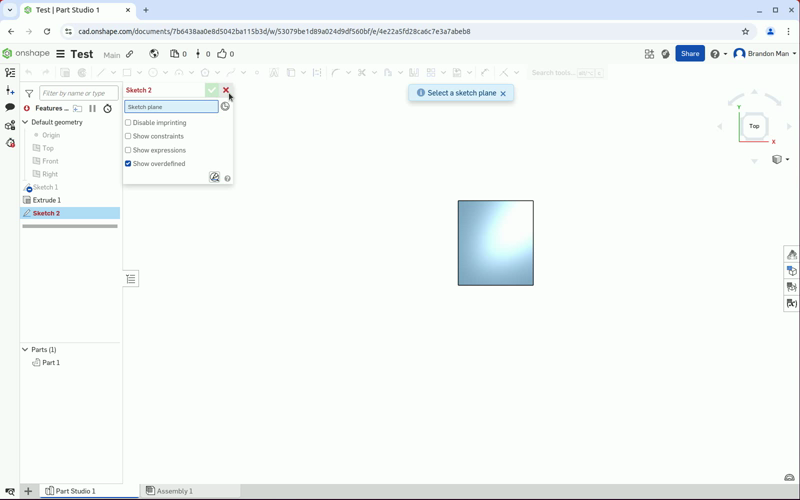
mouse_move(73, 150)
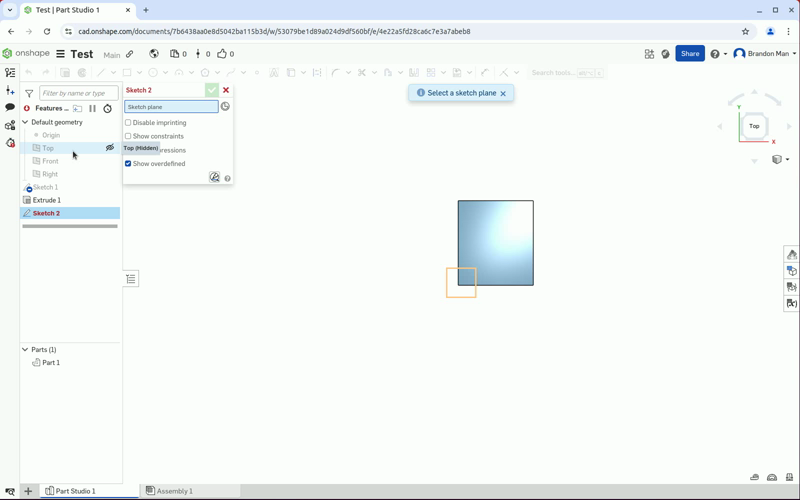
click(73, 150)
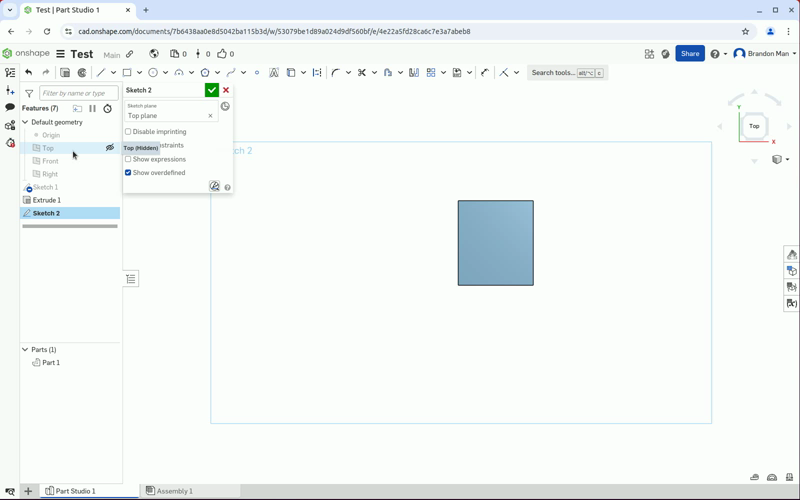
mouse_move(73, 352)
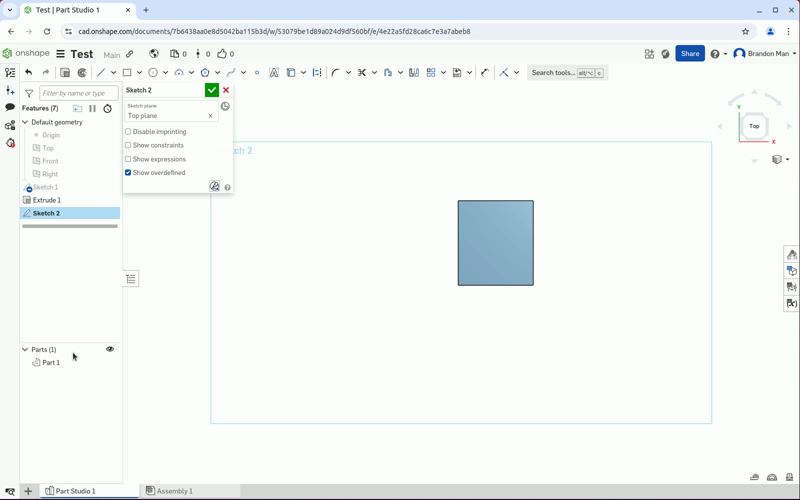
key(y)
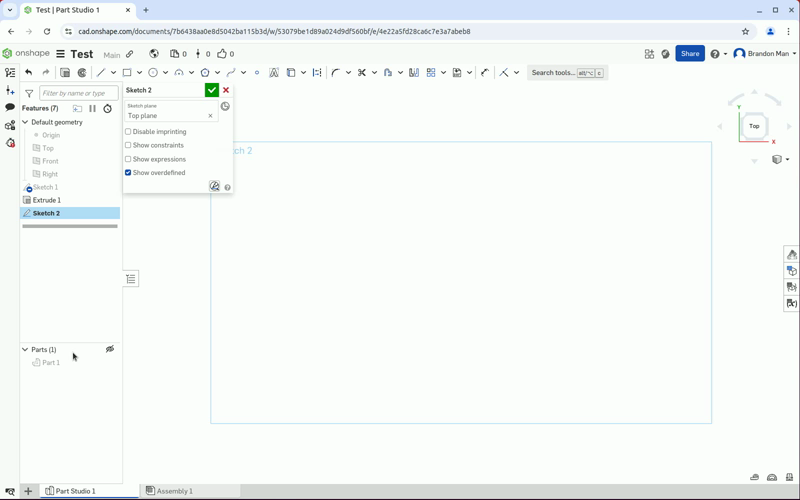
key(l)
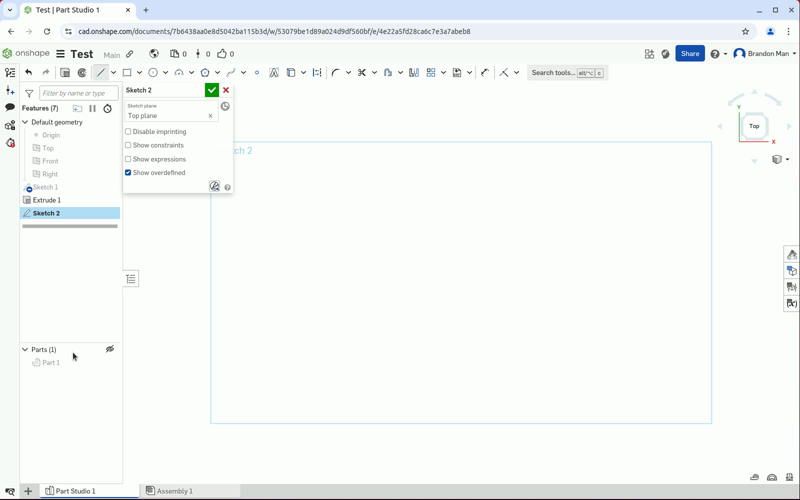
key_down(shift)
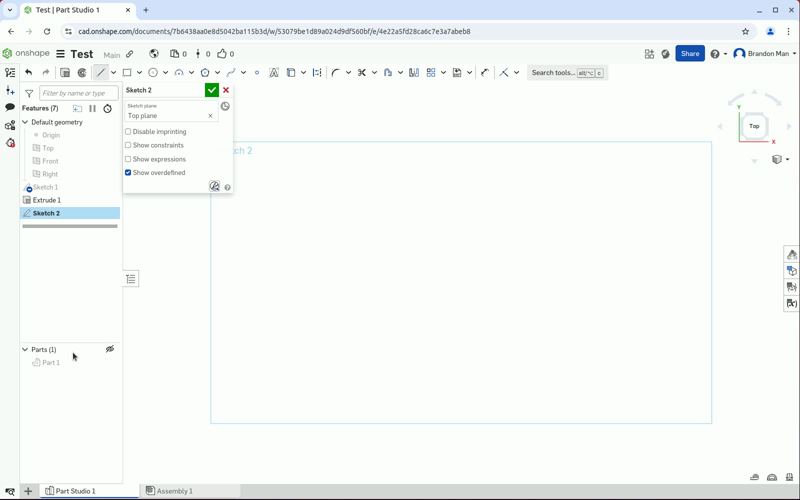
mouse_move(458, 285)
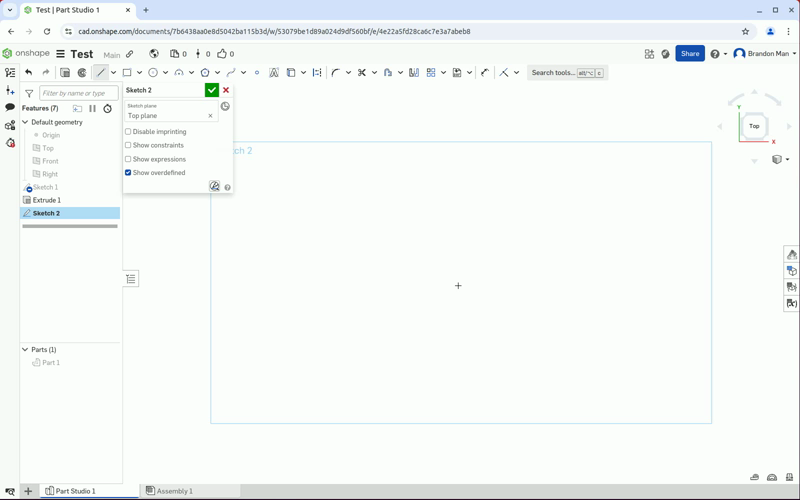
click(458, 285)
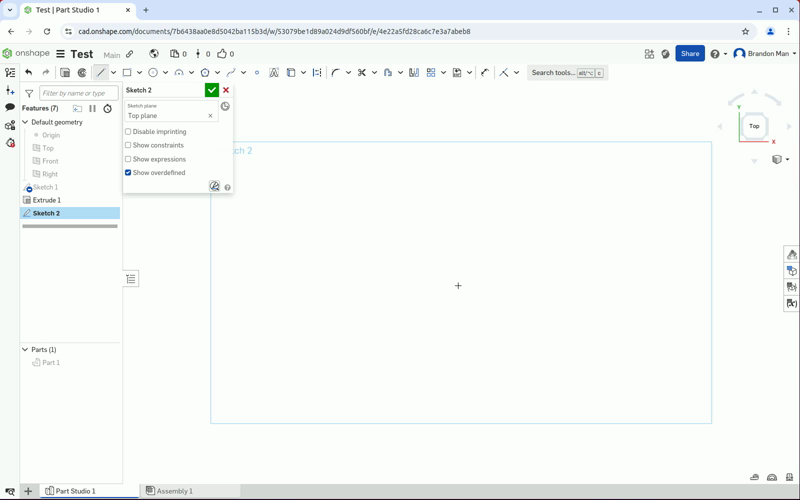
key_up(shift)
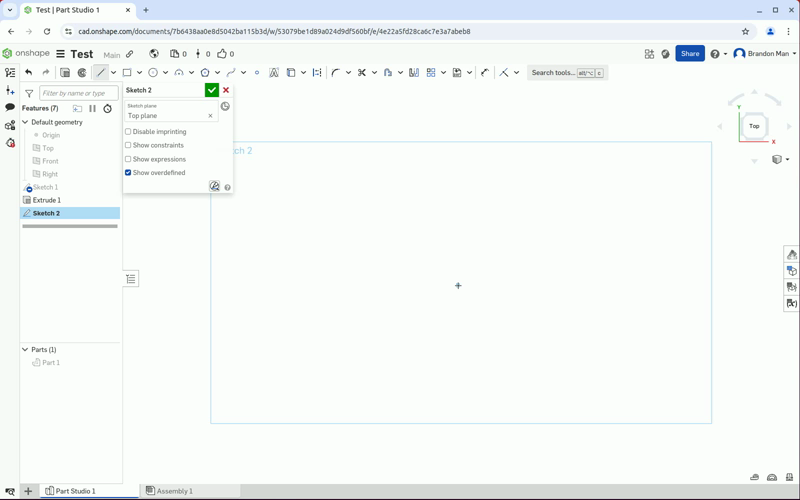
key_down(shift)
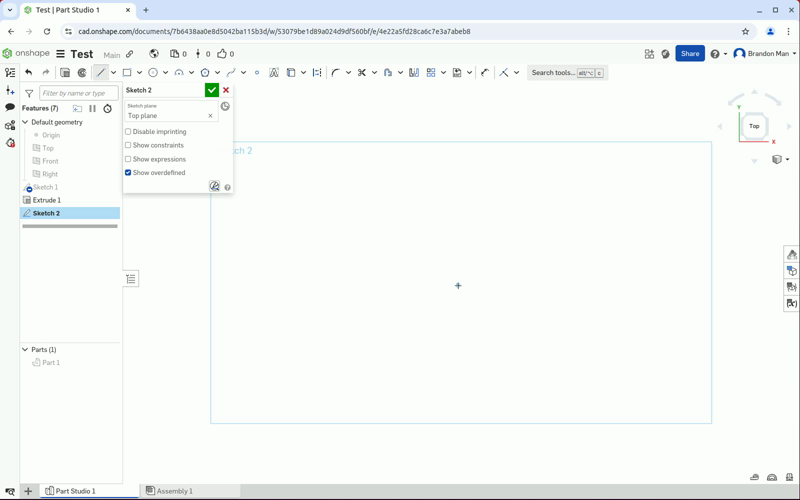
mouse_move(533, 285)
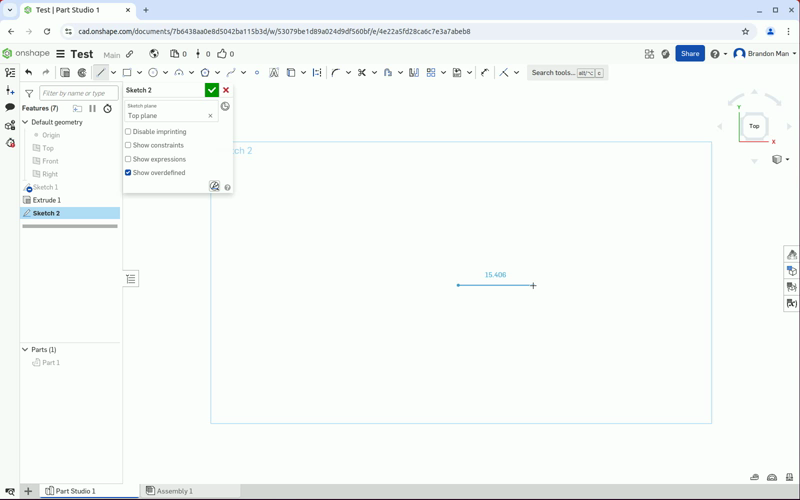
click(533, 285)
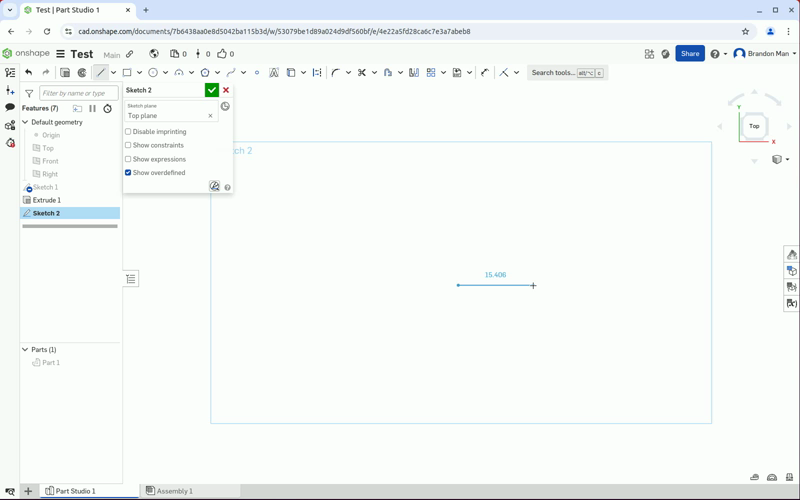
key_up(shift)
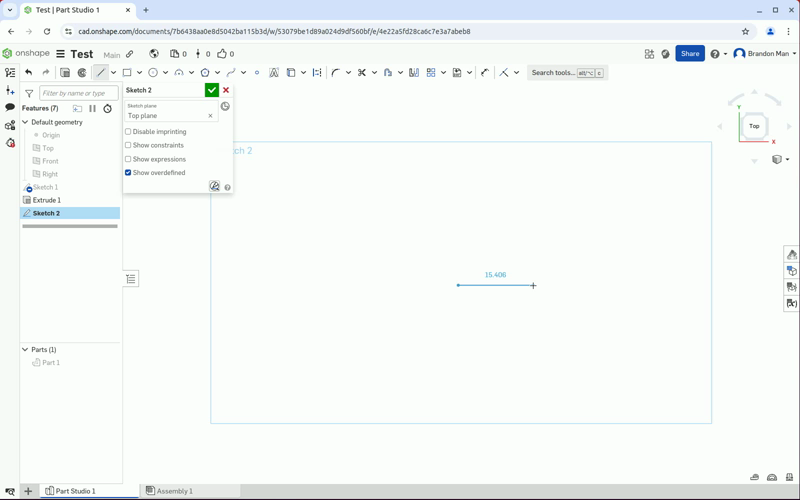
key_down(shift)
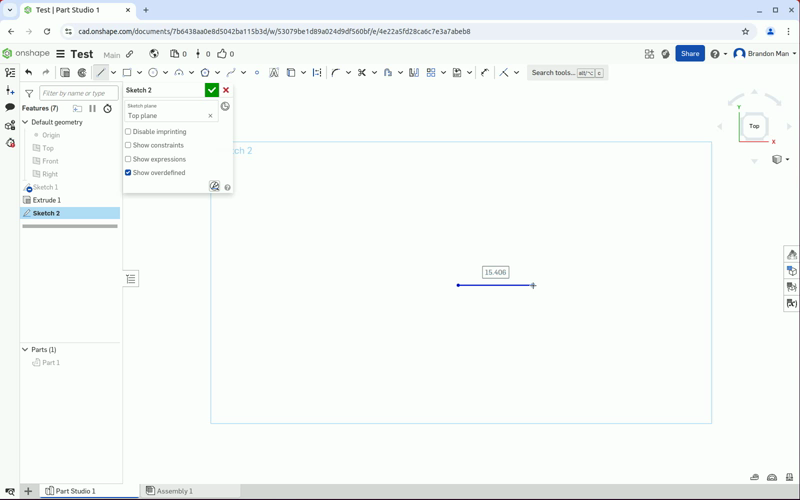
mouse_move(533, 200)
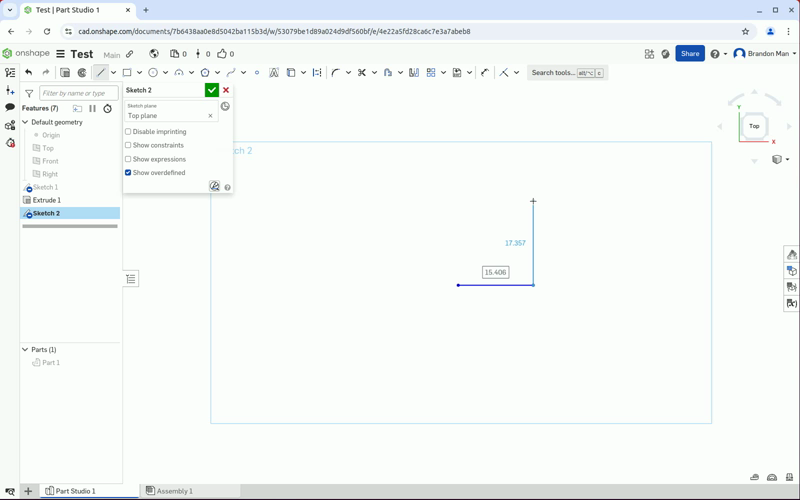
click(533, 200)
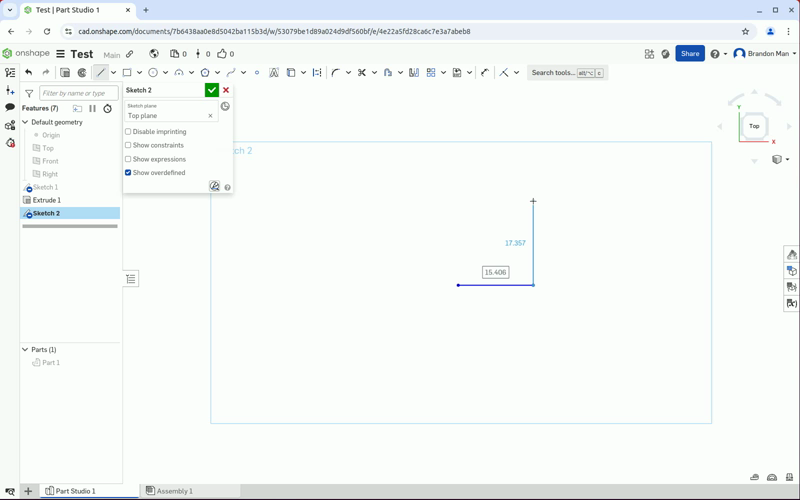
key_up(shift)
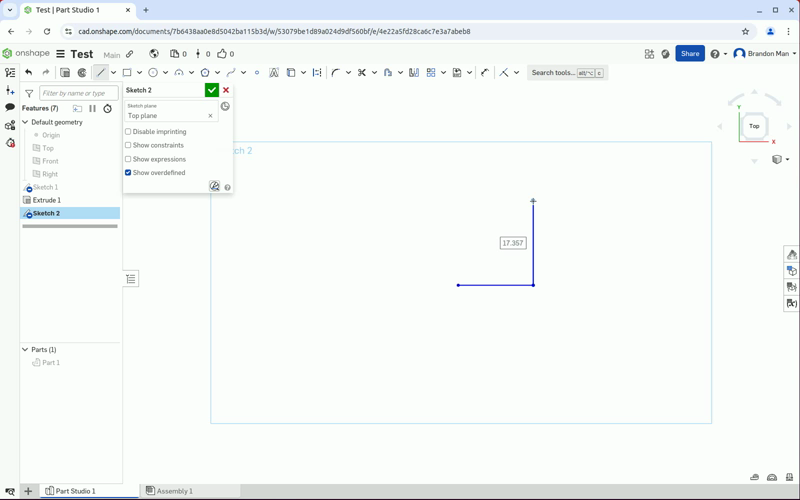
key_down(shift)
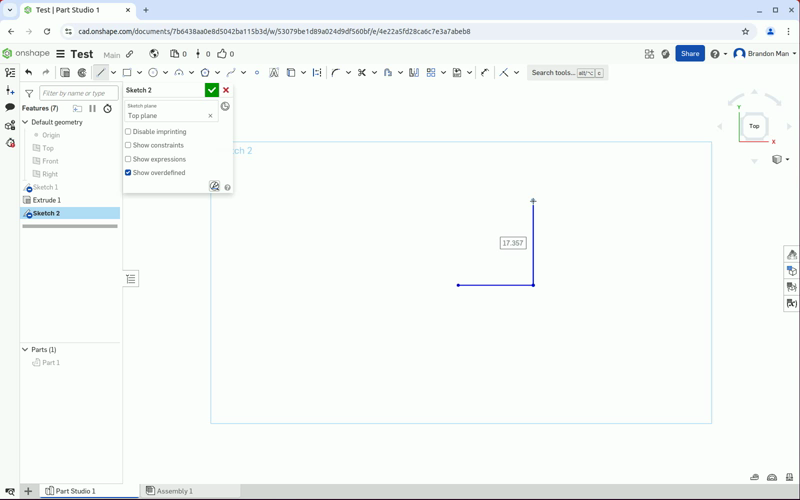
mouse_move(458, 200)
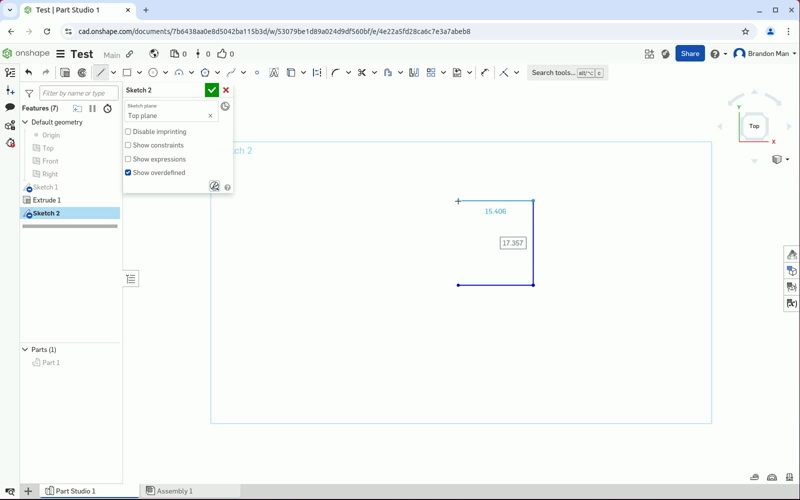
click(458, 200)
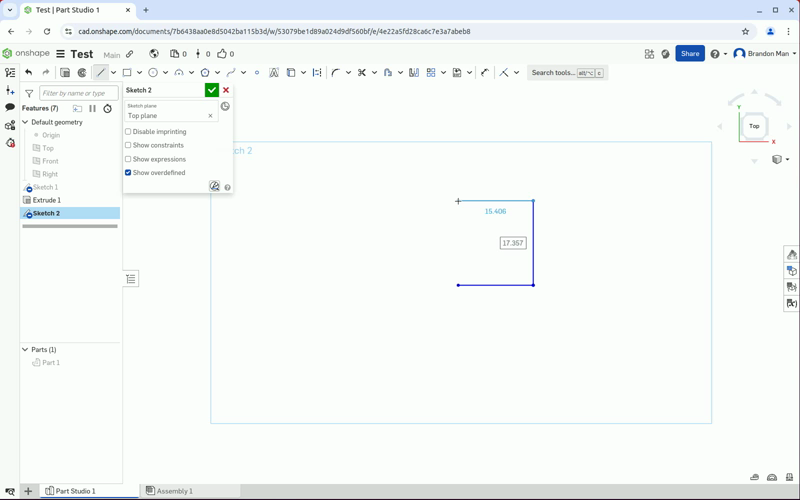
key_up(shift)
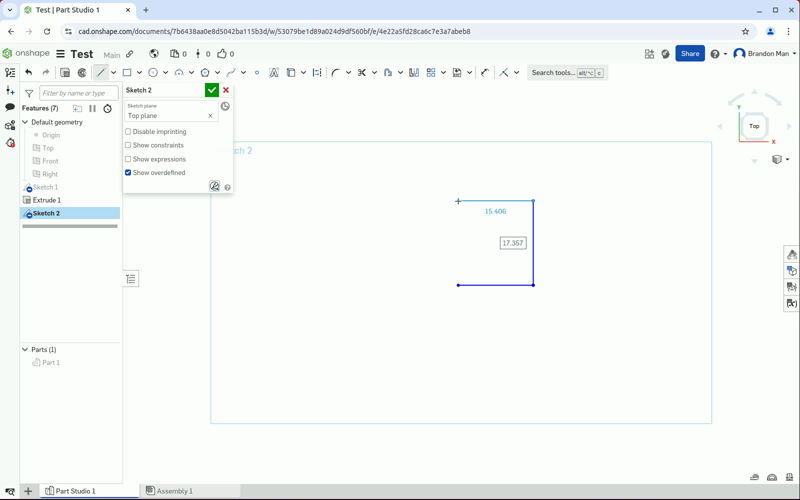
key_down(shift)
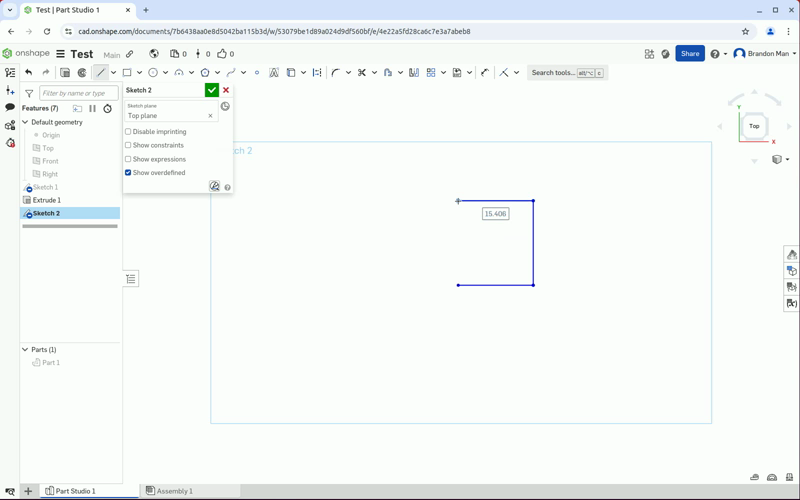
mouse_move(458, 285)
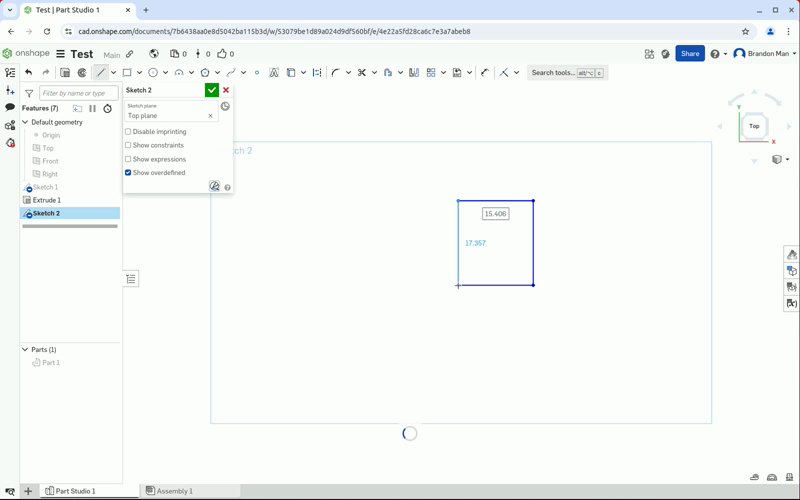
key_up(shift)
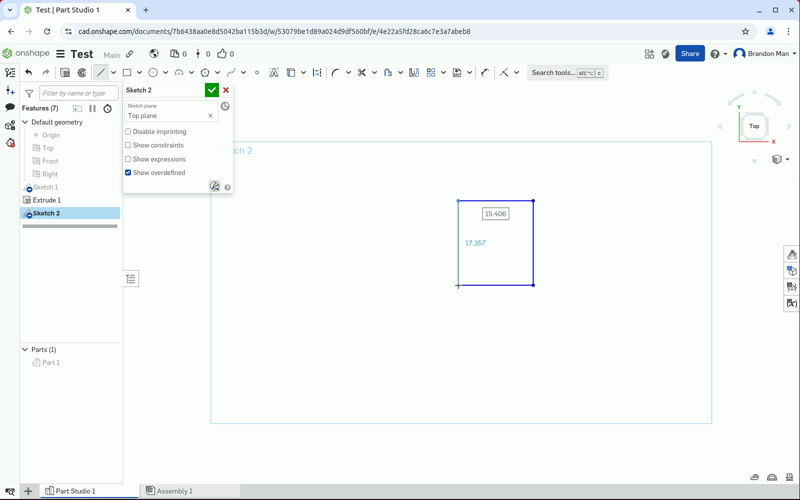
click(458, 285)
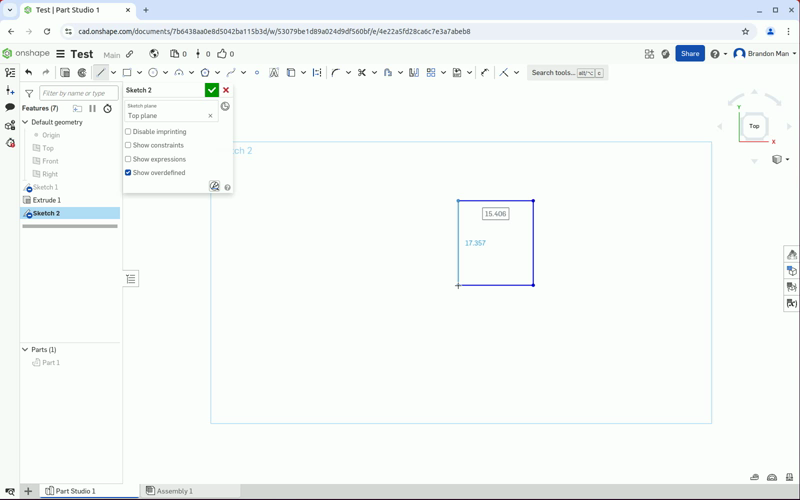
key(esc)
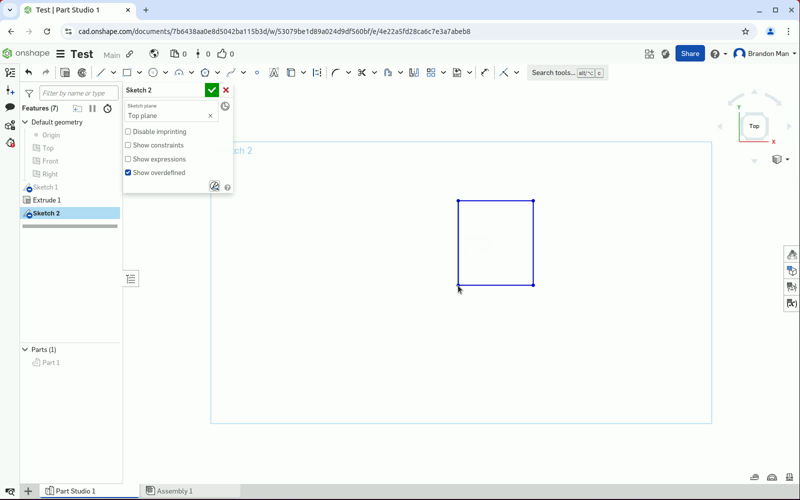
key(l)
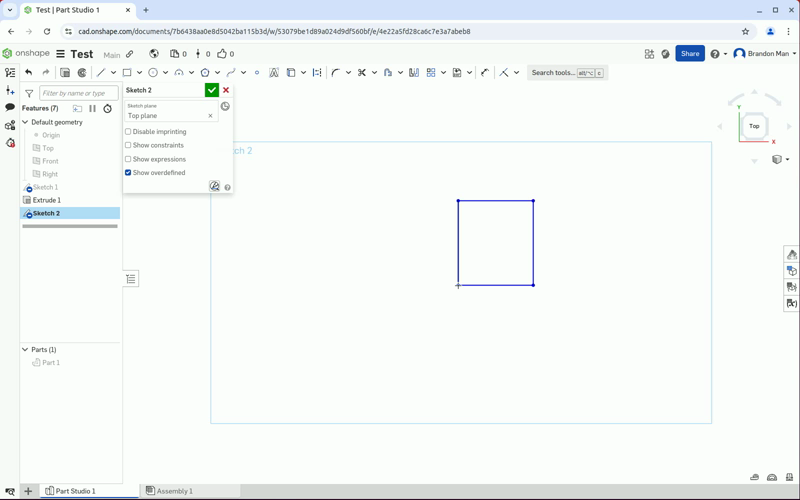
key_down(shift)
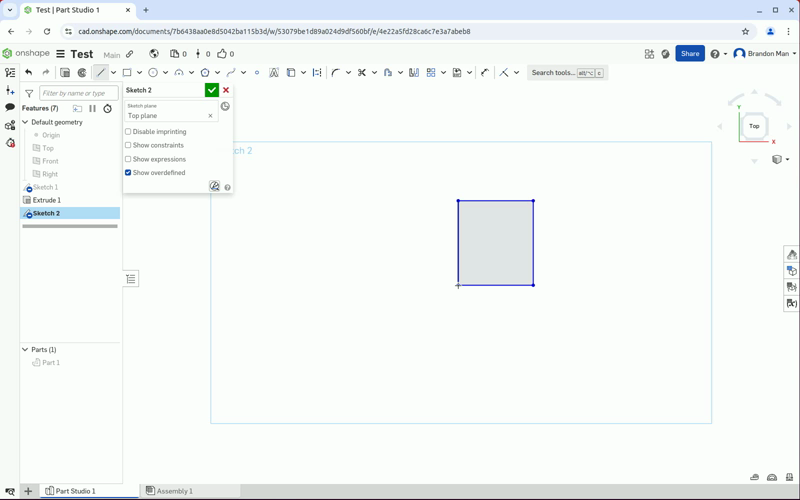
mouse_move(460, 283)
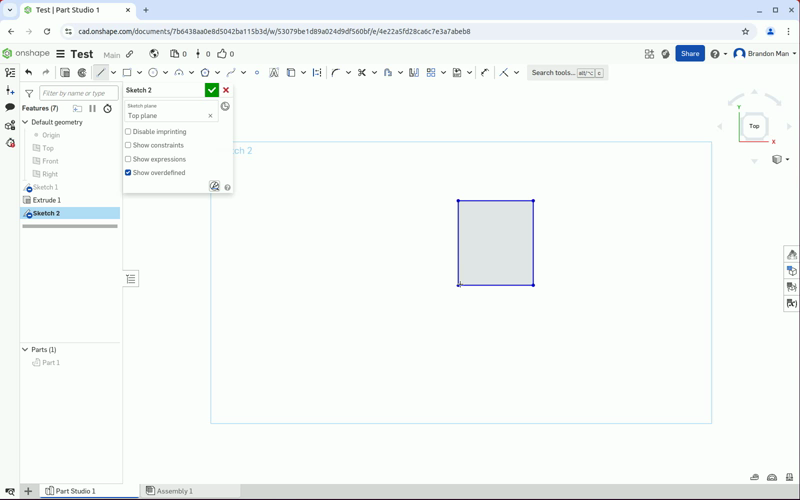
scroll(6)
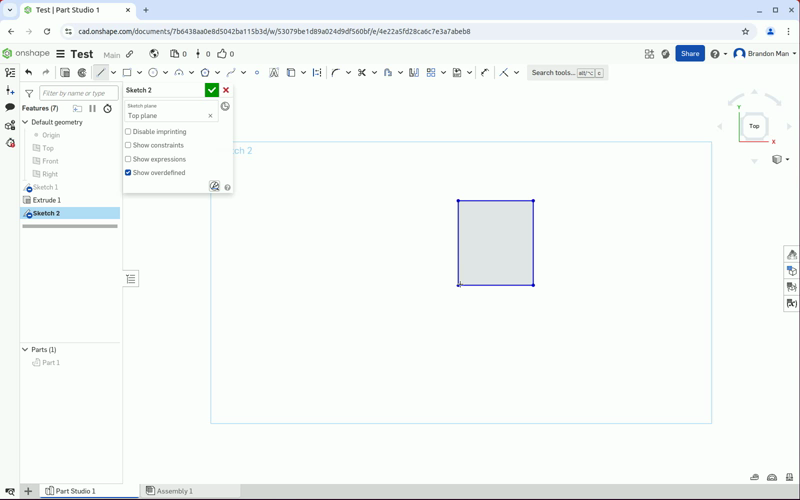
scroll(6)
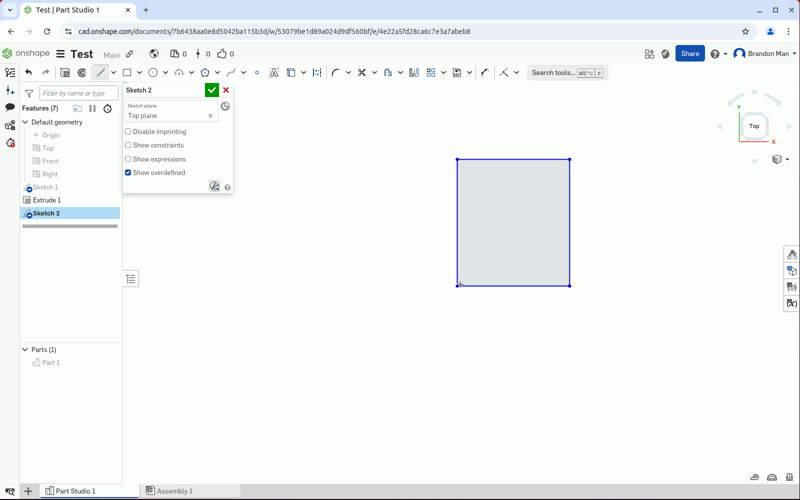
scroll(6)
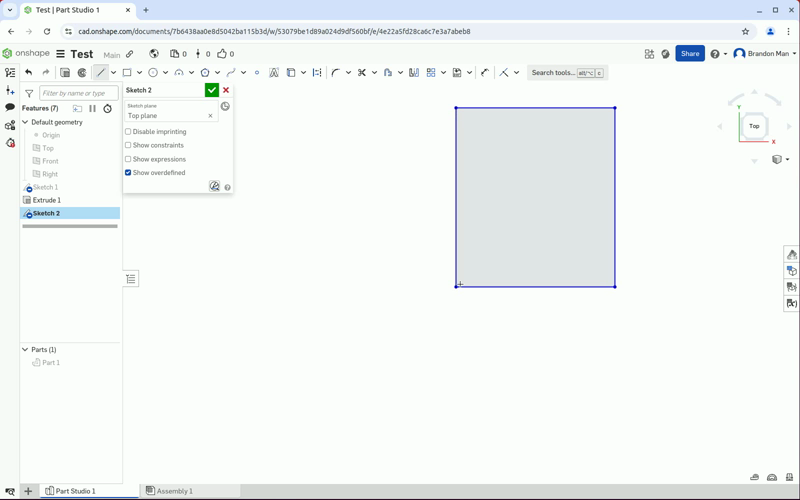
scroll(6)
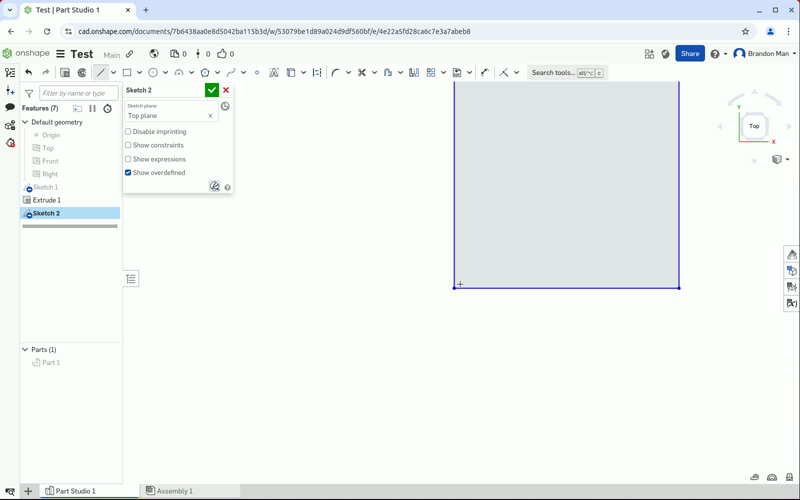
scroll(6)
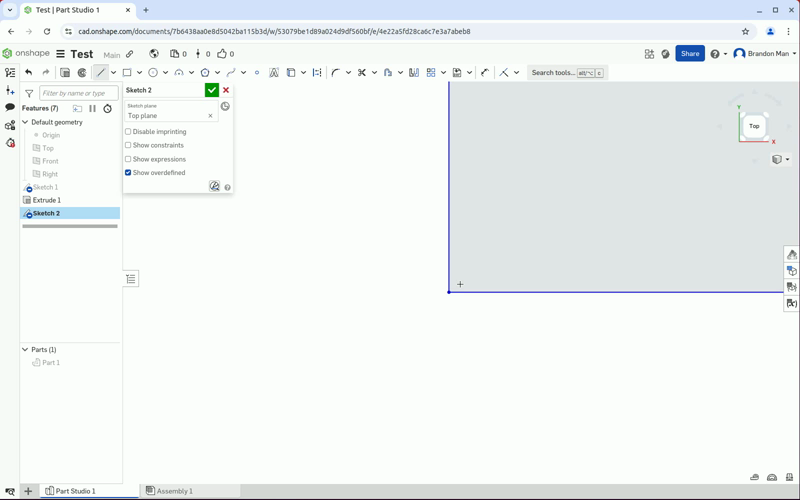
scroll(6)
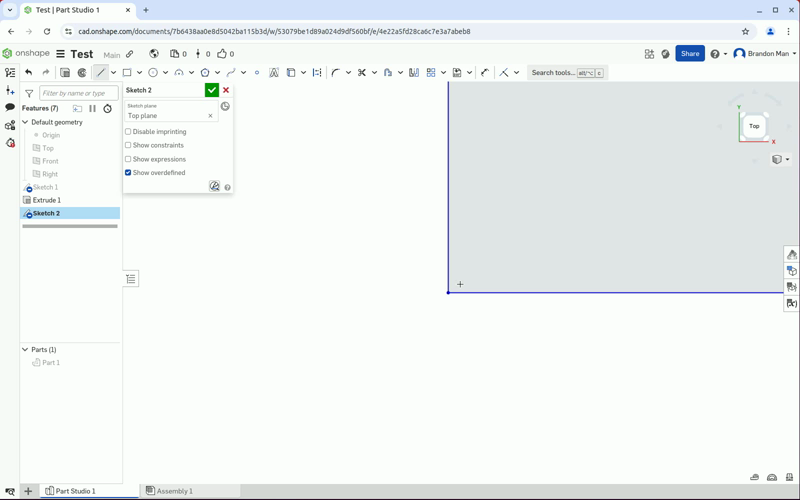
scroll(6)
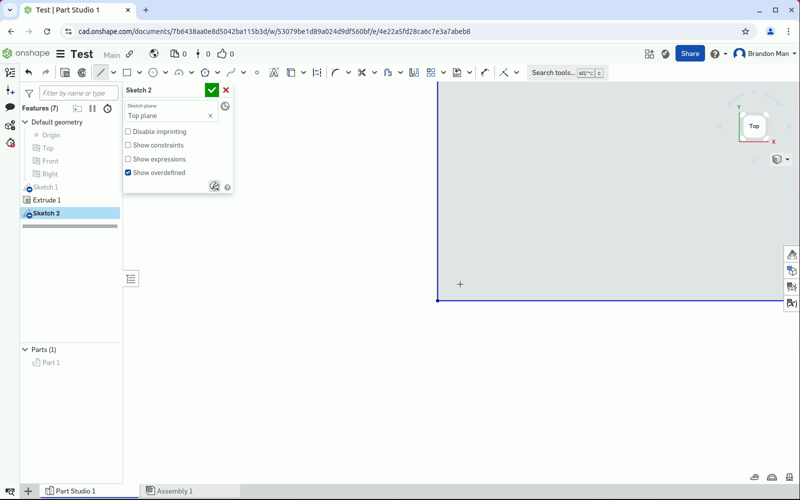
click(460, 283)
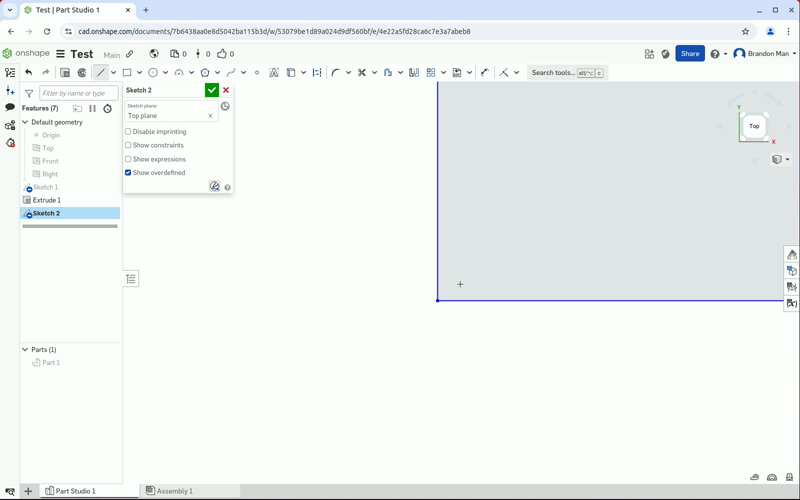
scroll(-6)
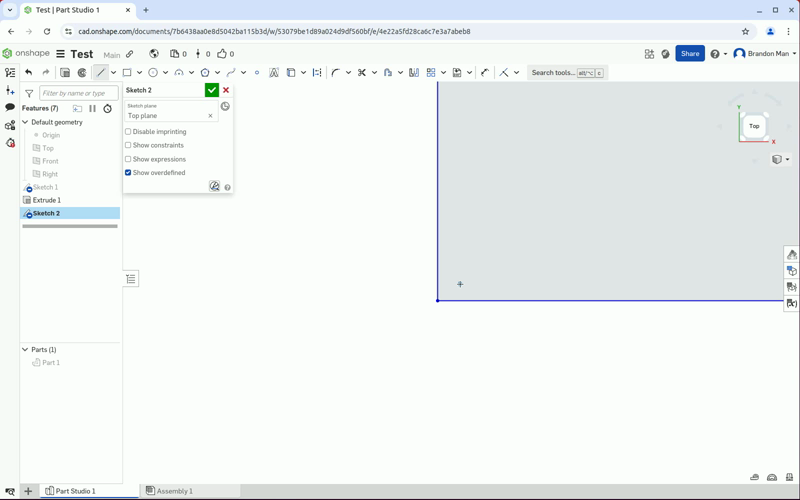
scroll(-6)
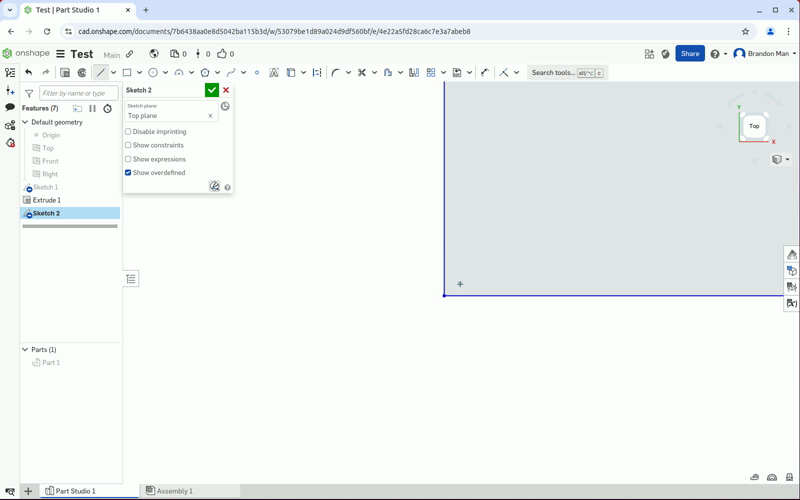
scroll(-6)
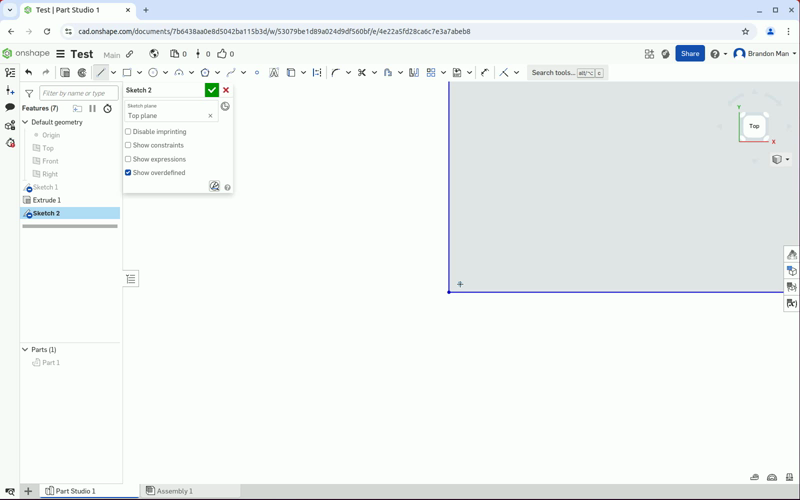
scroll(-6)
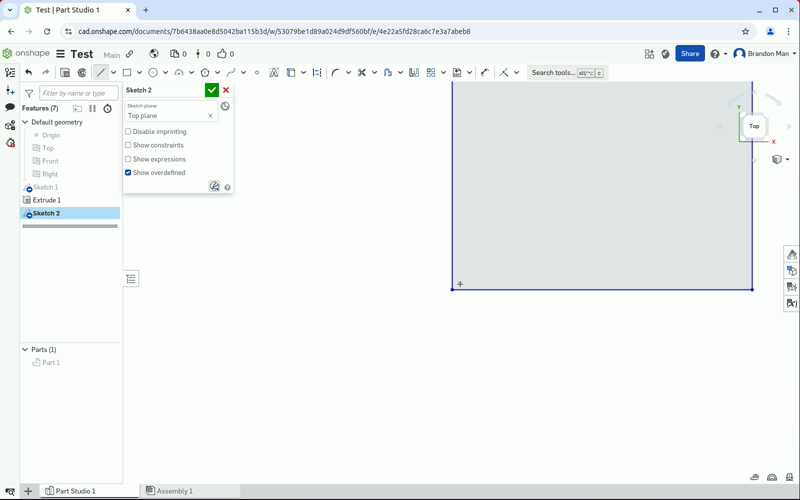
scroll(-6)
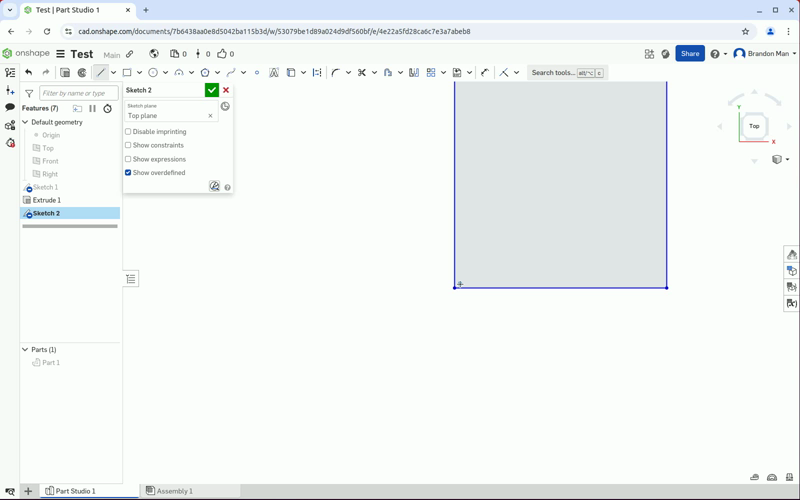
scroll(-6)
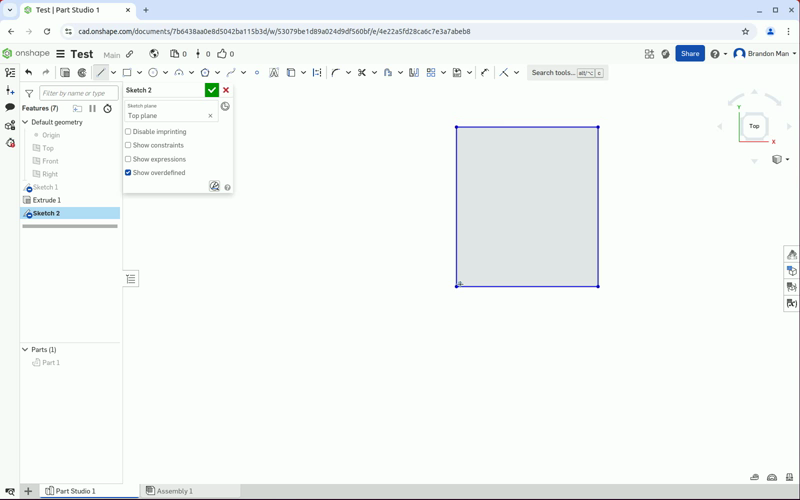
scroll(-6)
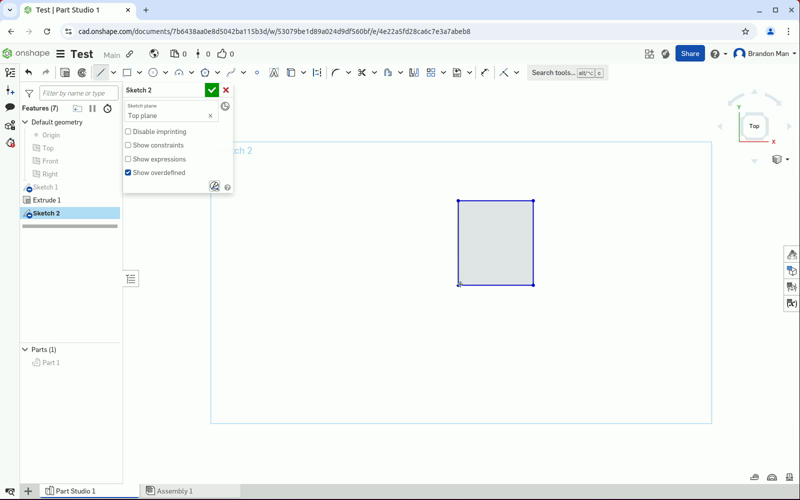
key_up(shift)
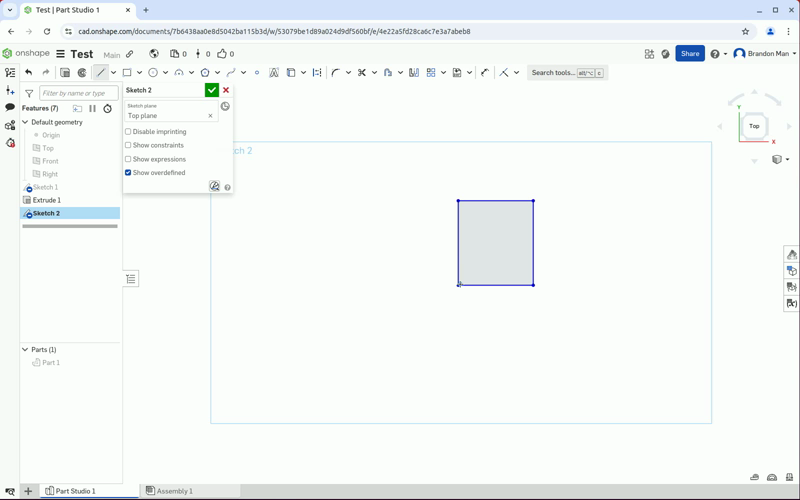
key_down(shift)
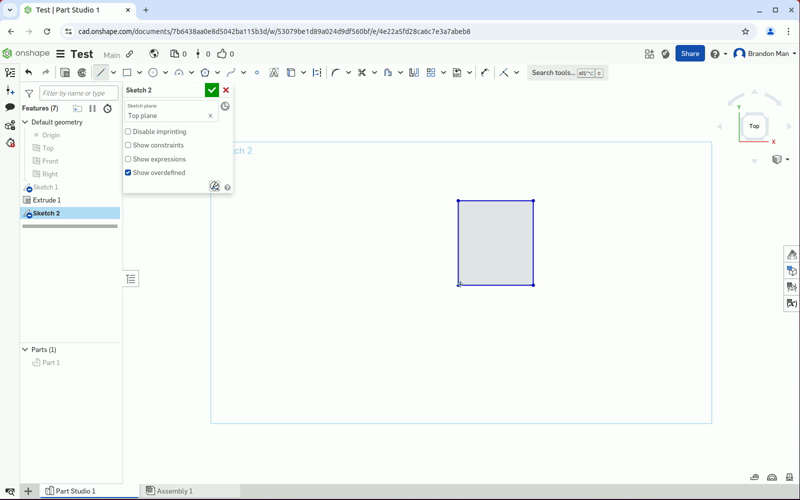
mouse_move(530, 283)
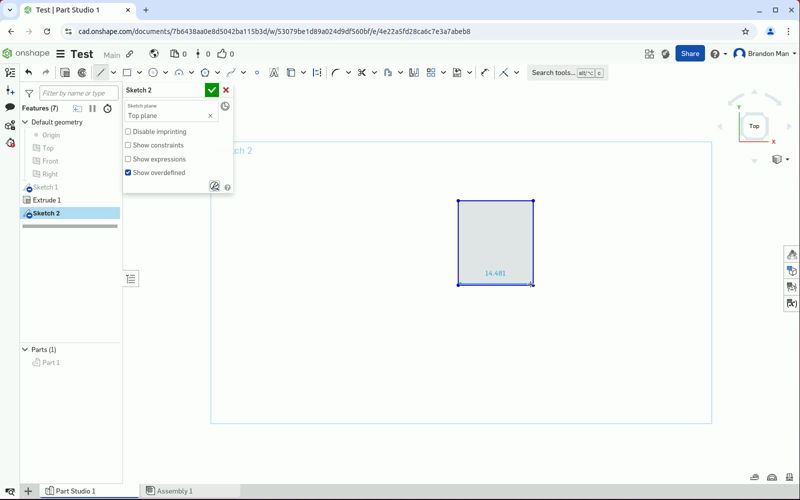
scroll(6)
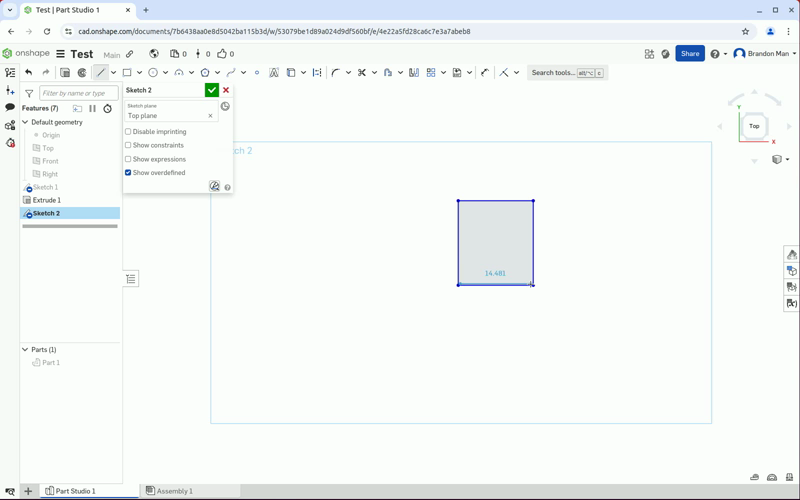
scroll(6)
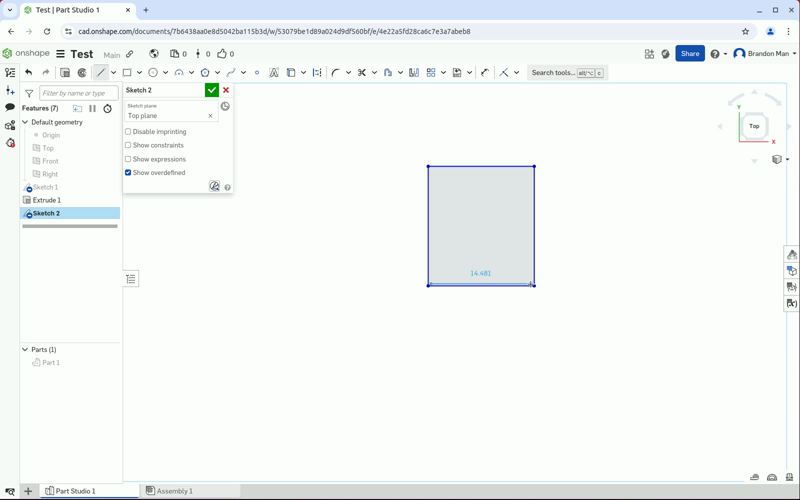
scroll(6)
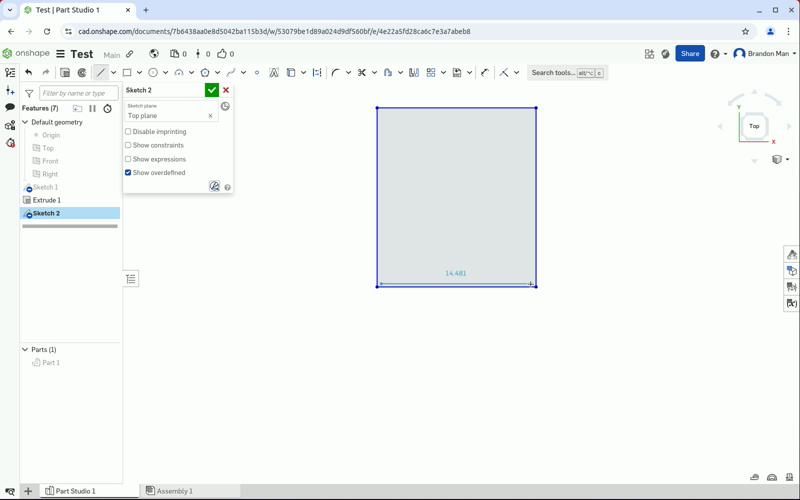
scroll(6)
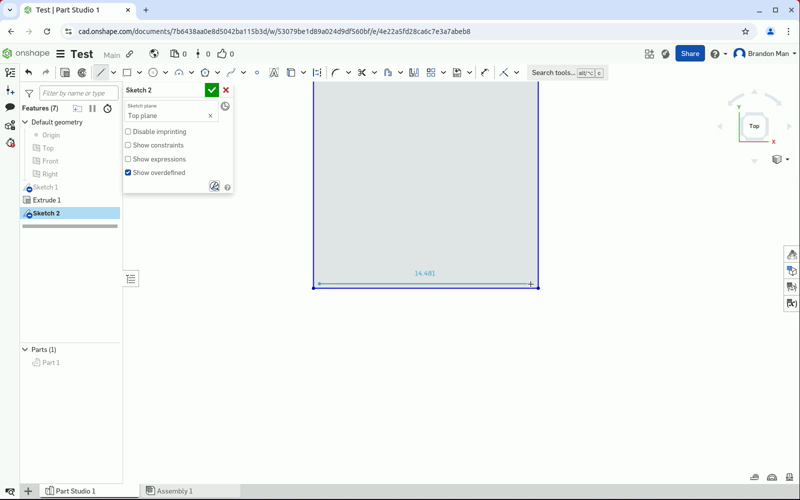
scroll(6)
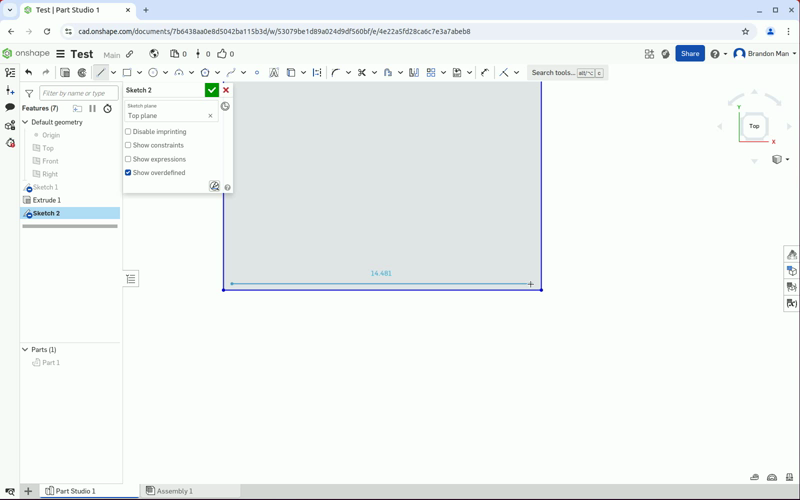
scroll(6)
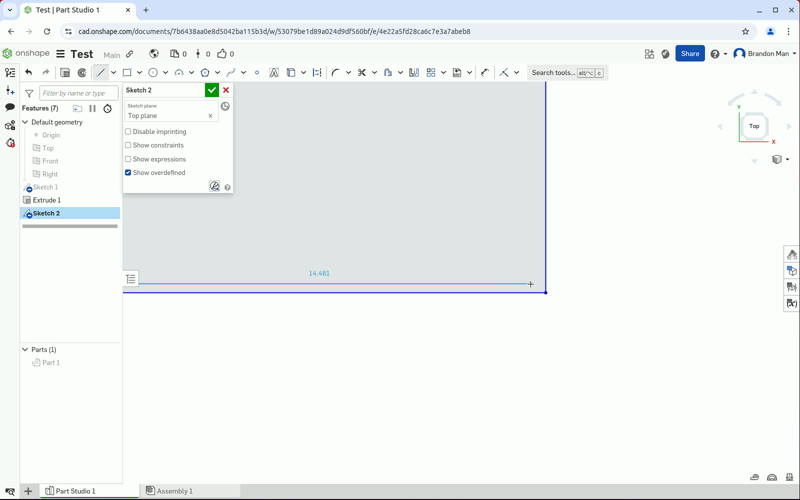
scroll(6)
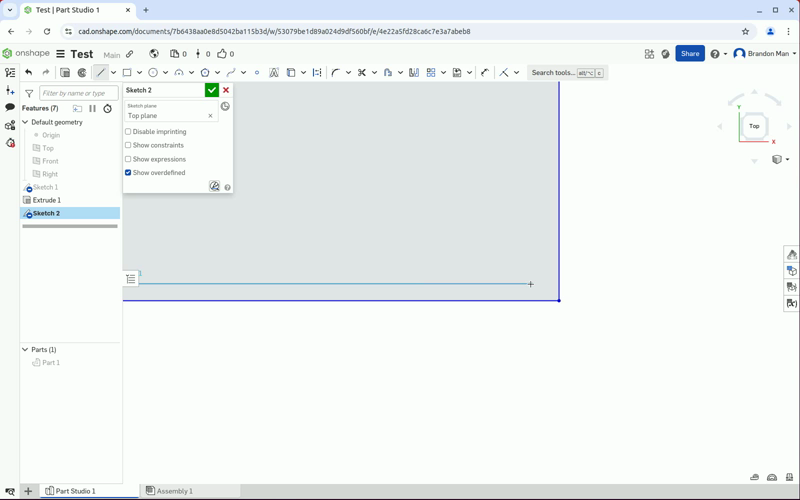
click(530, 283)
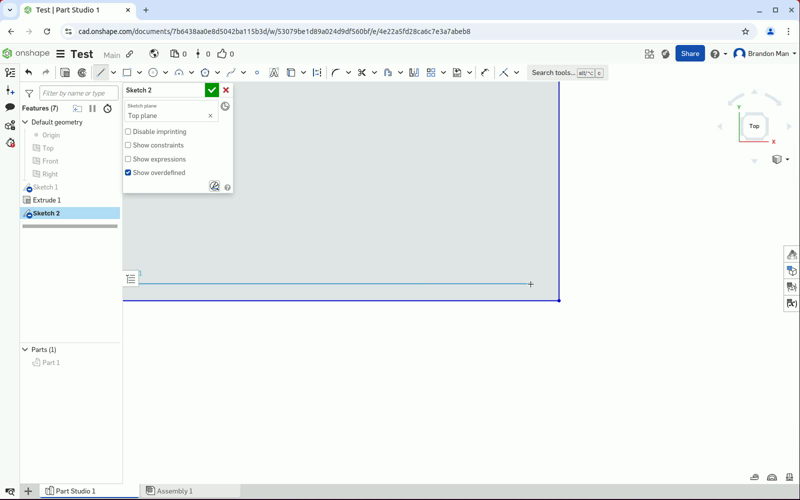
scroll(-6)
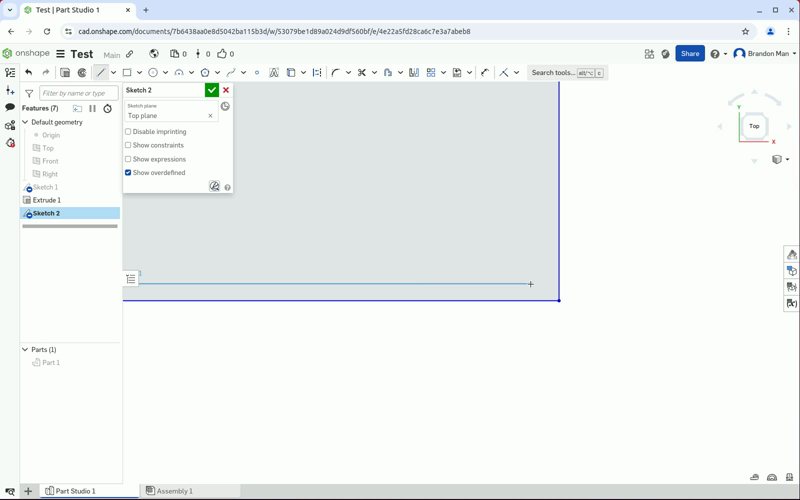
scroll(-6)
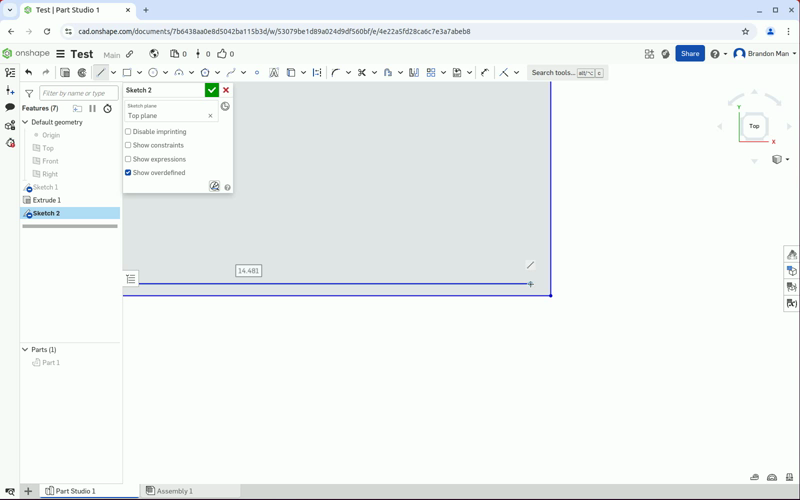
scroll(-6)
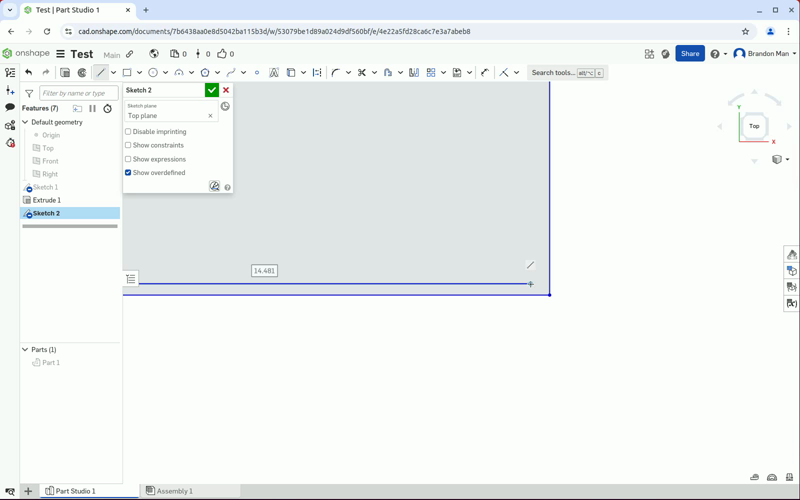
scroll(-6)
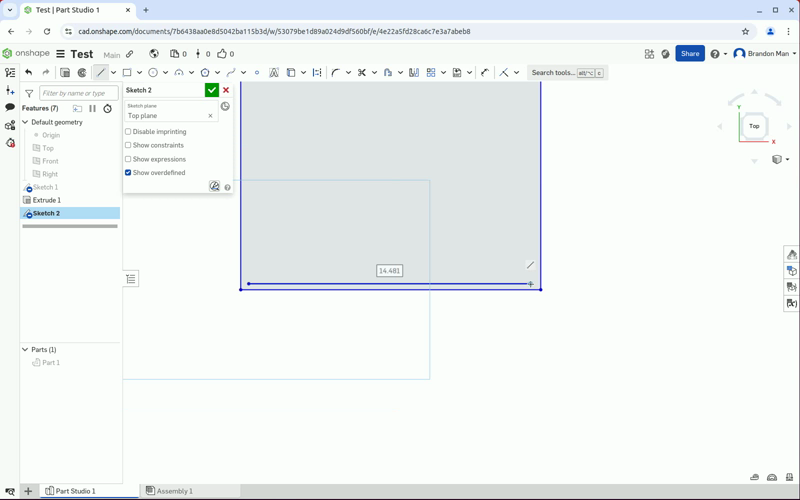
scroll(-6)
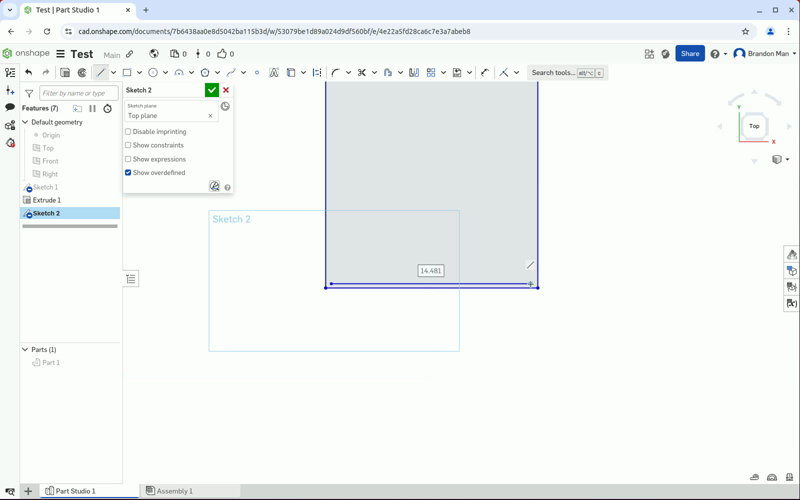
scroll(-6)
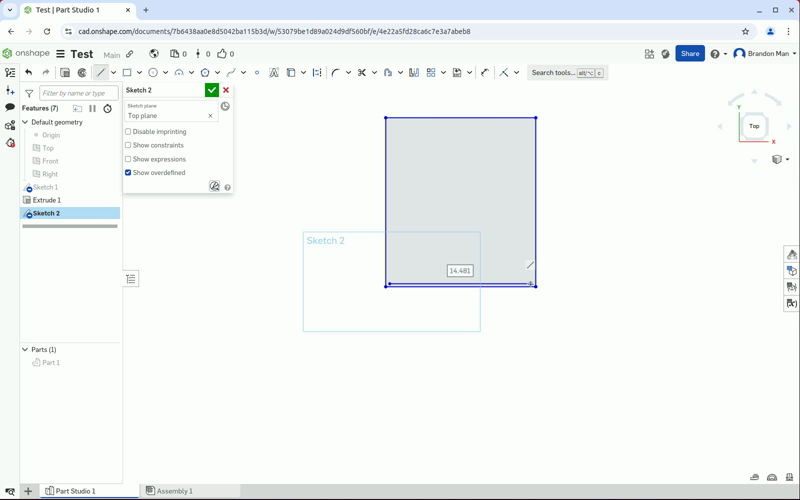
scroll(-6)
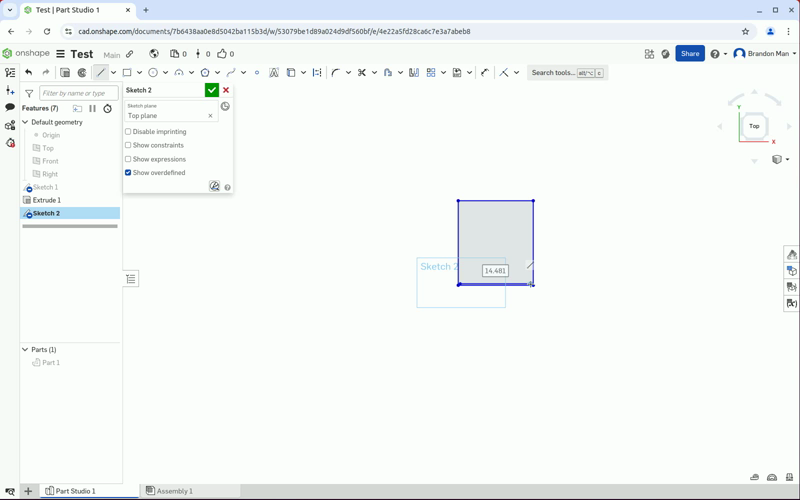
key_up(shift)
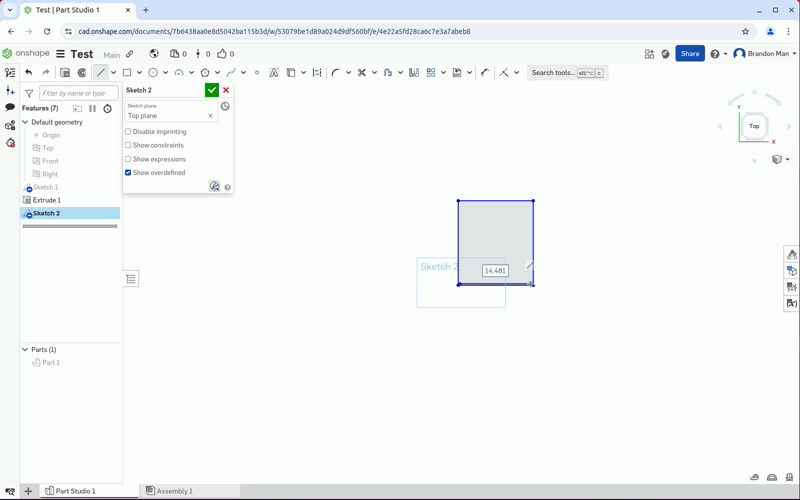
key_down(shift)
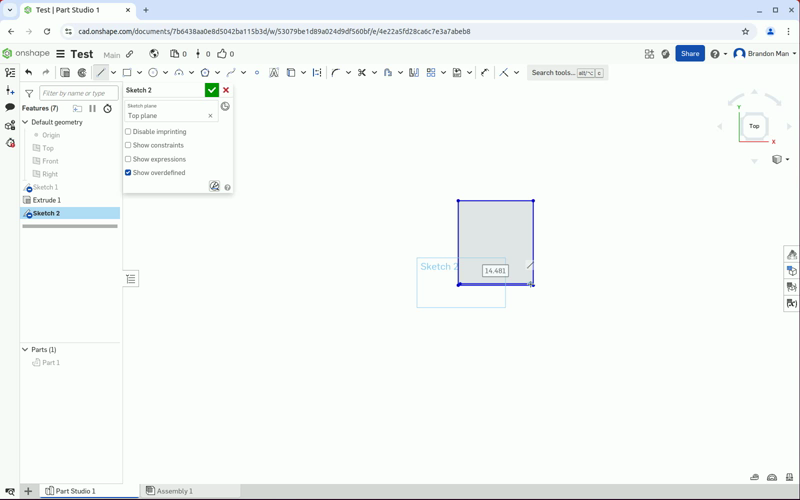
mouse_move(530, 202)
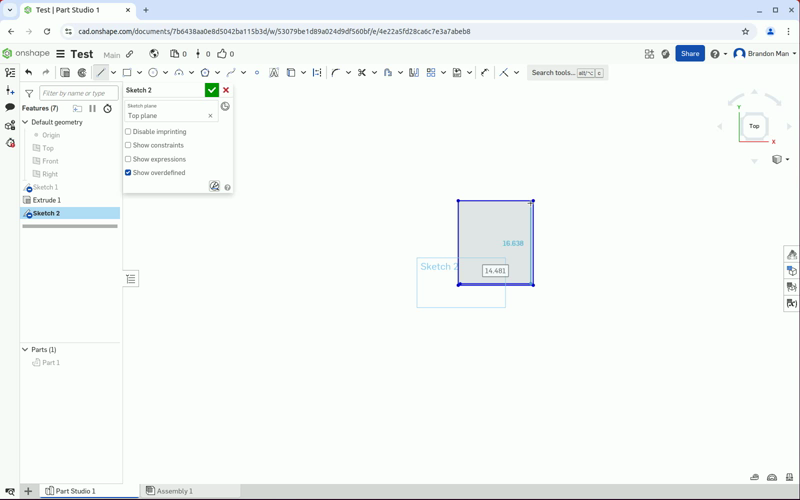
scroll(6)
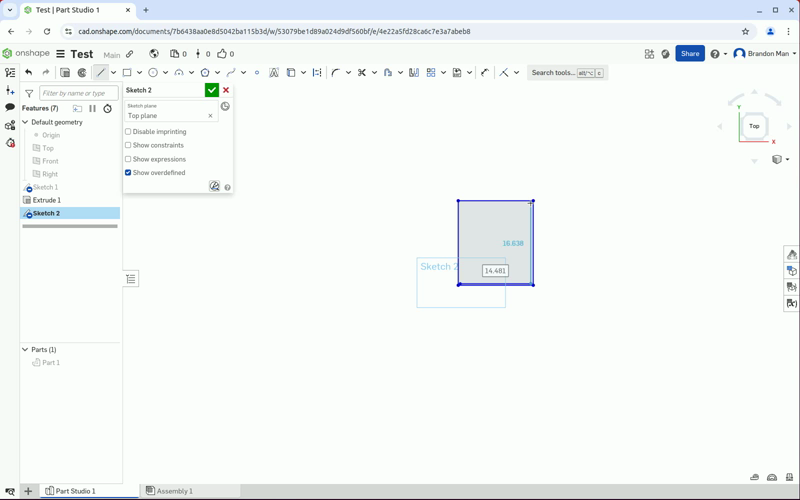
scroll(6)
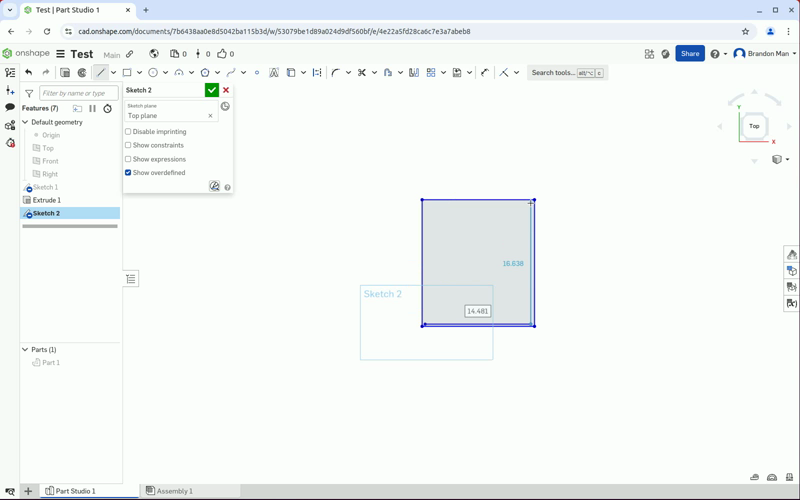
scroll(6)
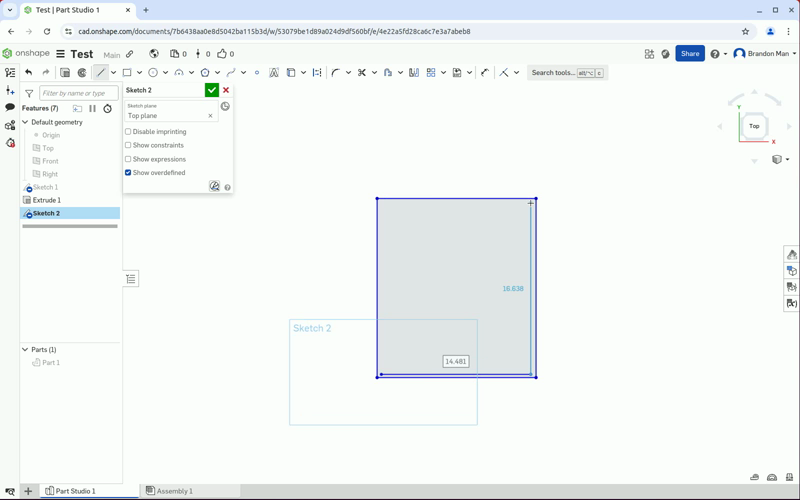
scroll(6)
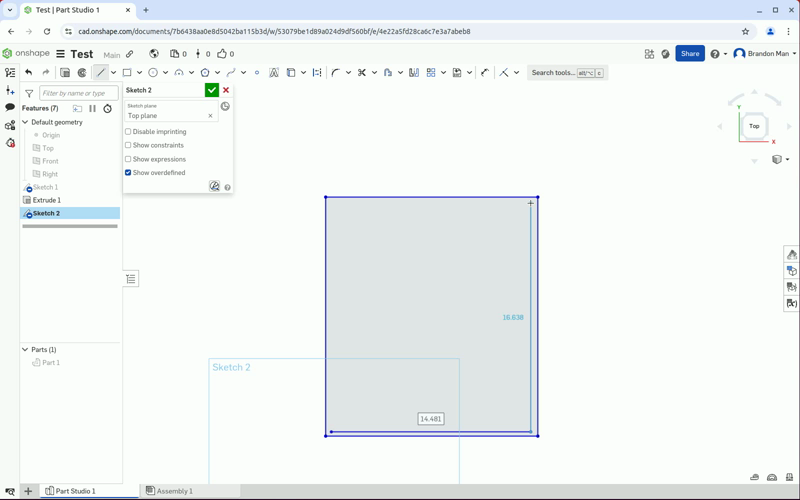
scroll(6)
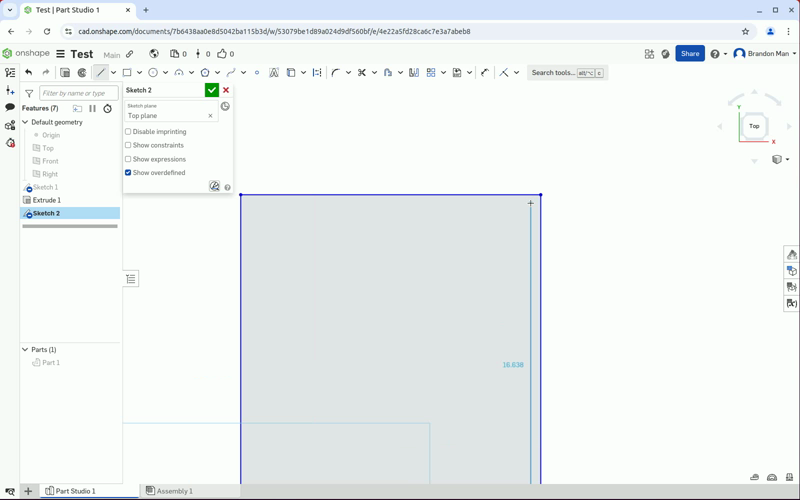
scroll(6)
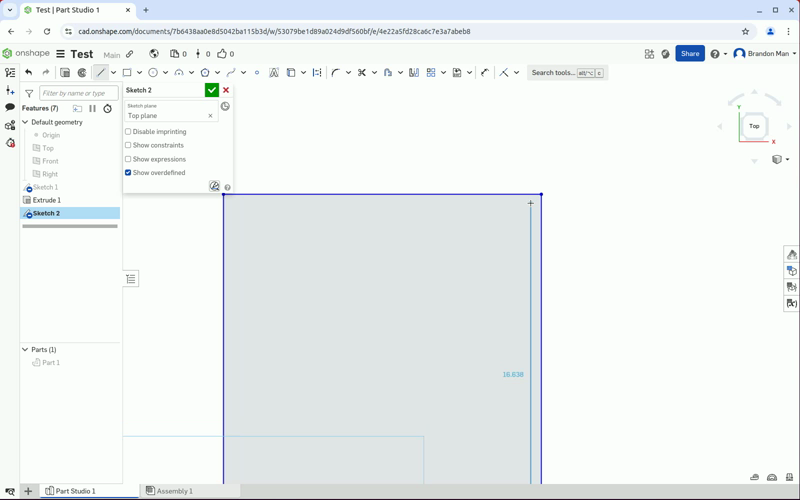
scroll(6)
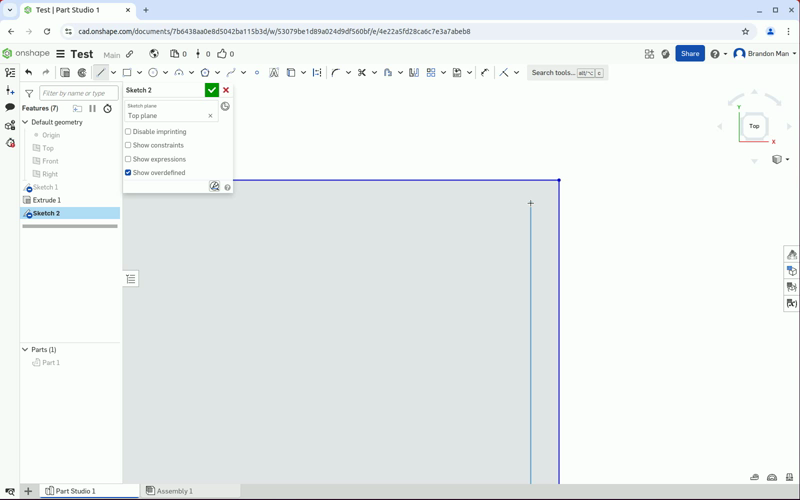
click(530, 202)
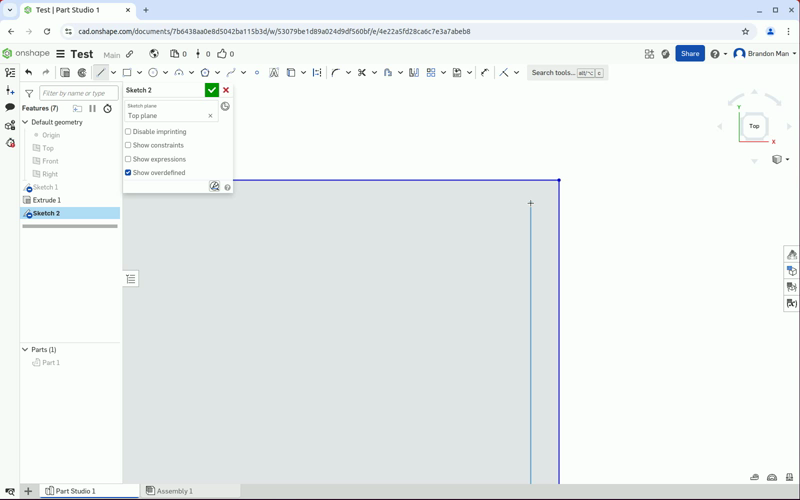
scroll(-6)
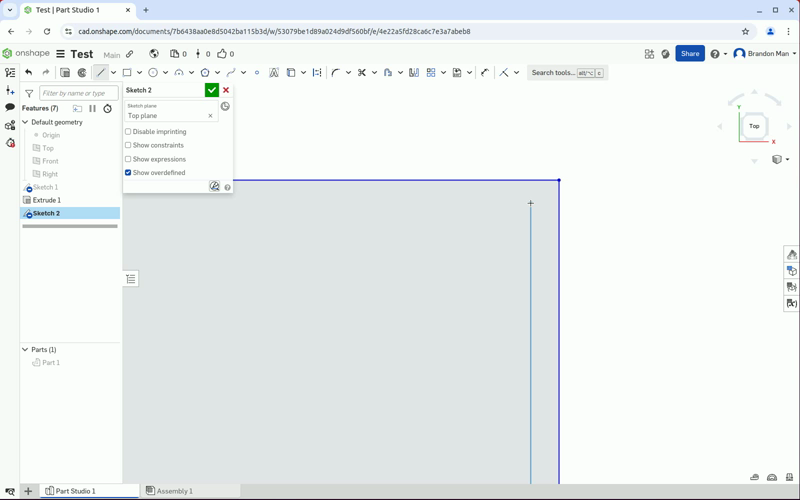
scroll(-6)
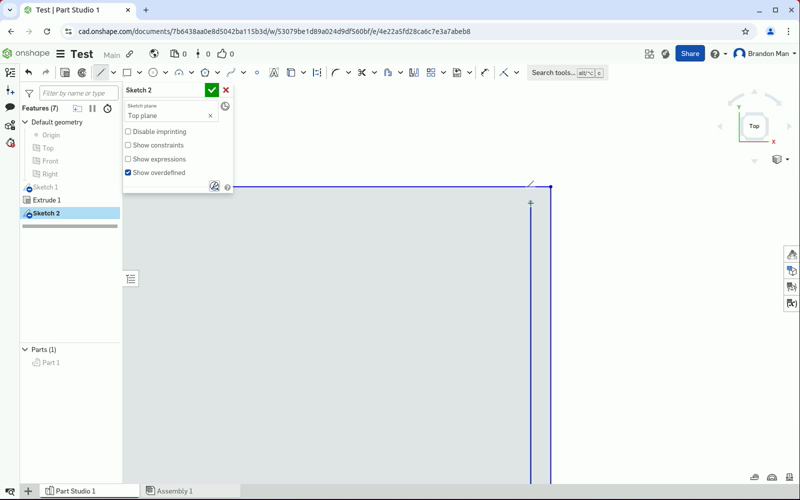
scroll(-6)
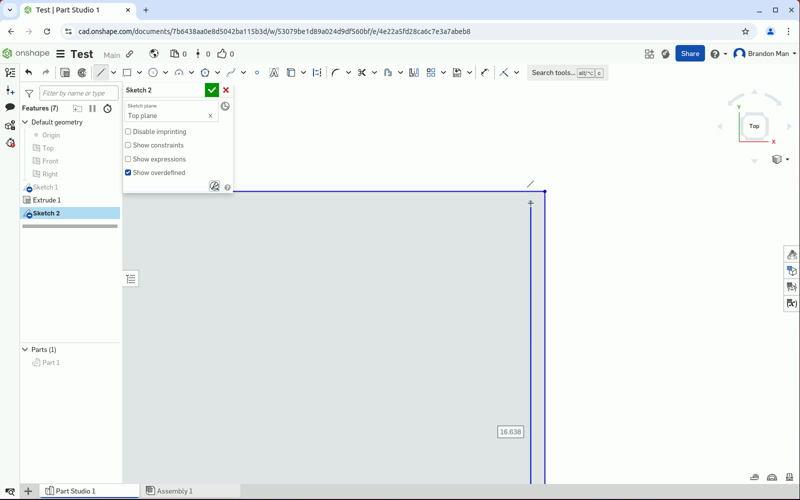
scroll(-6)
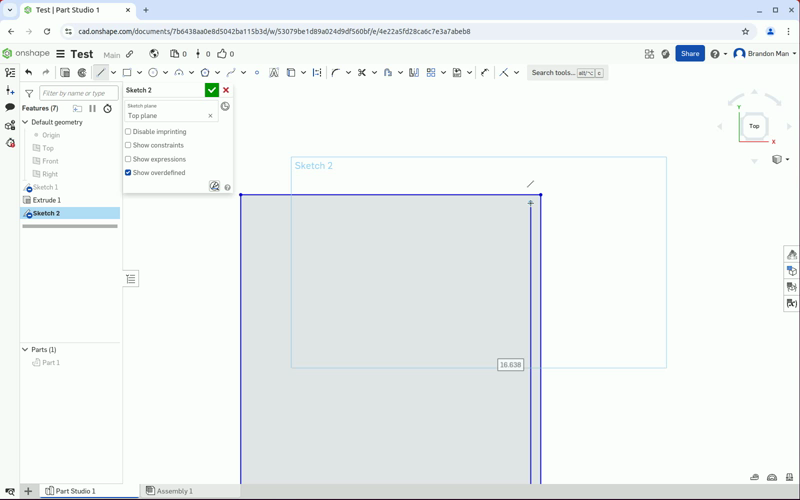
scroll(-6)
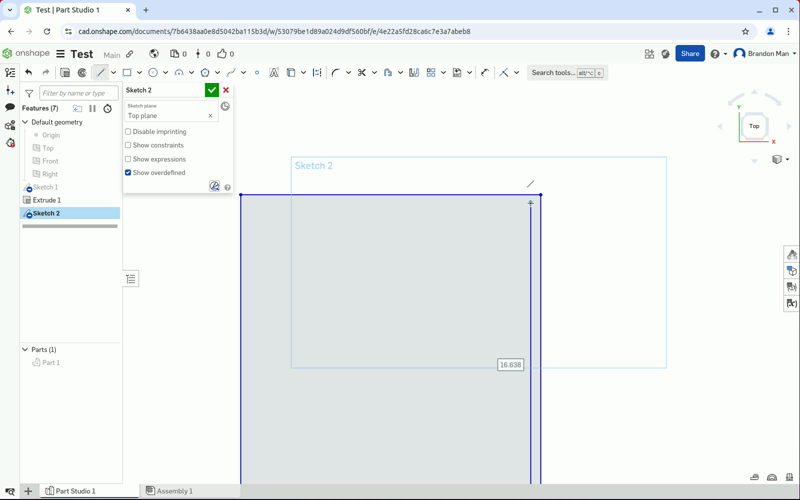
scroll(-6)
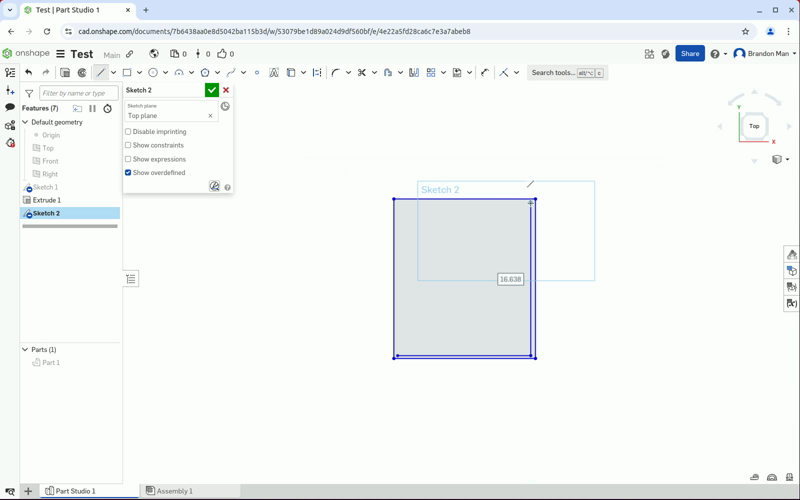
scroll(-6)
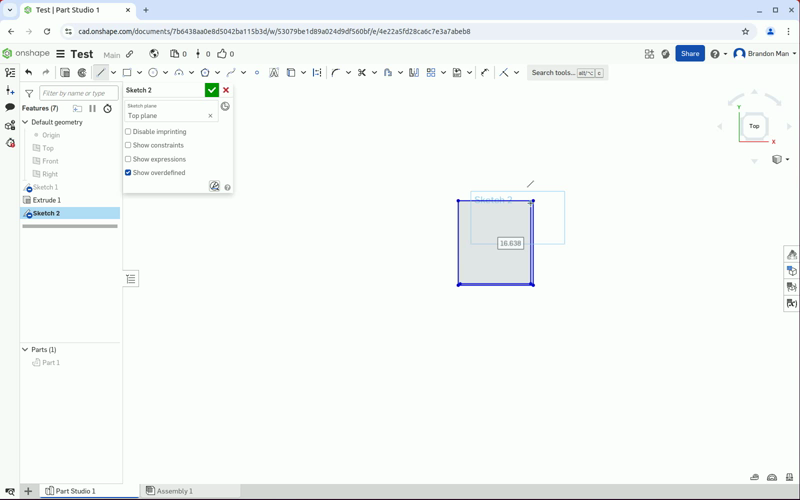
key_up(shift)
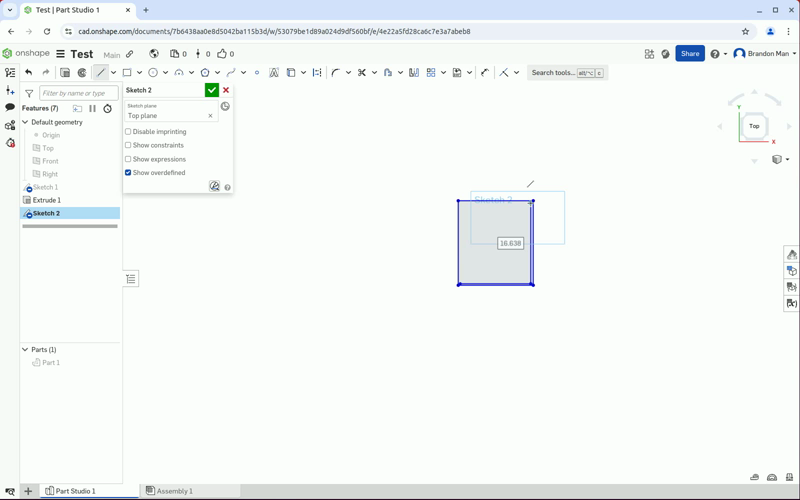
key_down(shift)
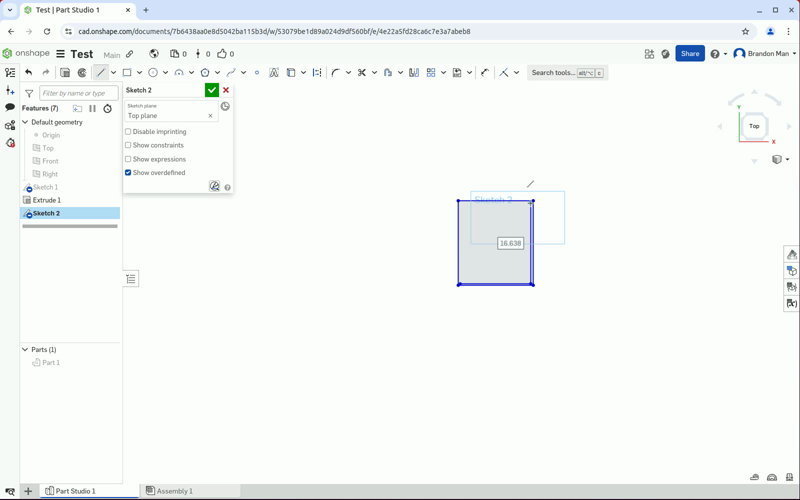
mouse_move(460, 202)
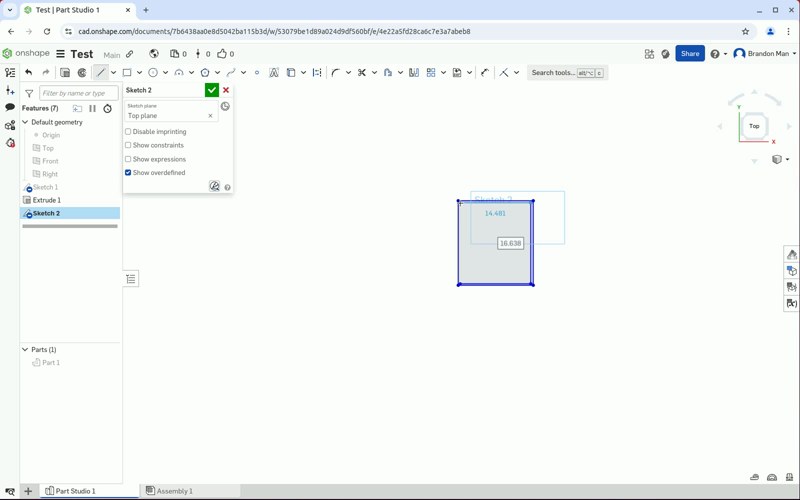
scroll(6)
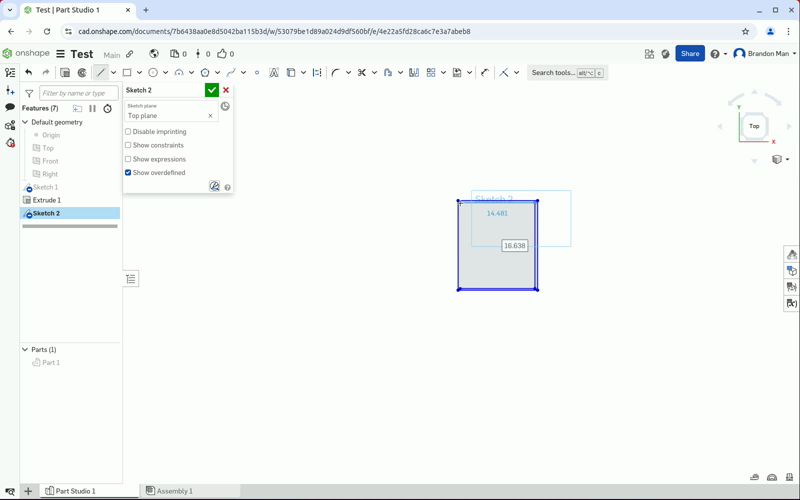
scroll(6)
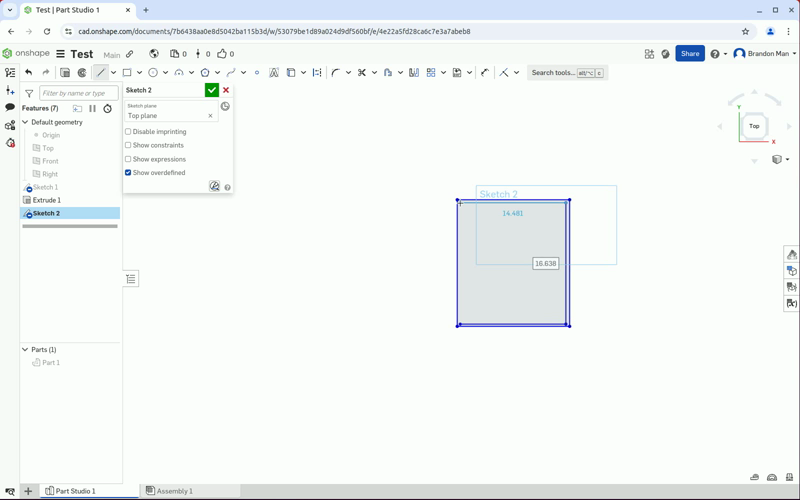
scroll(6)
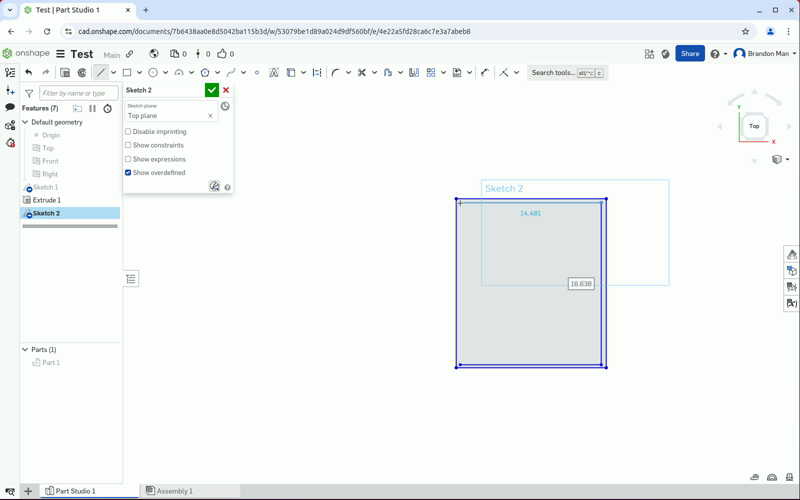
scroll(6)
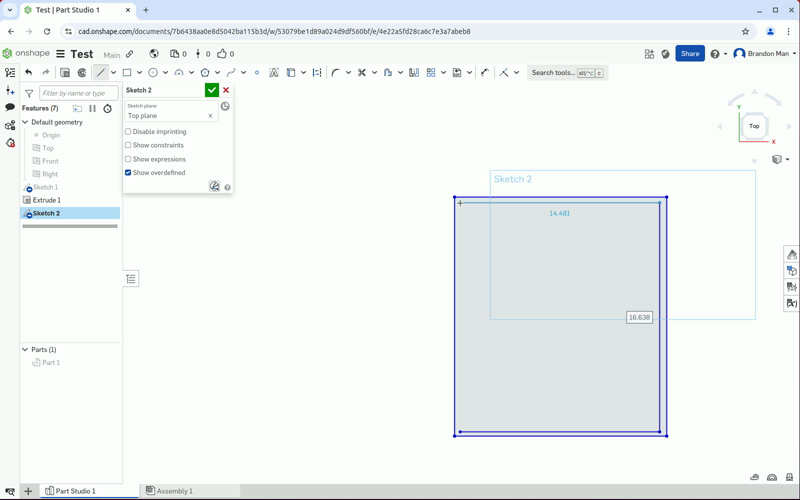
scroll(6)
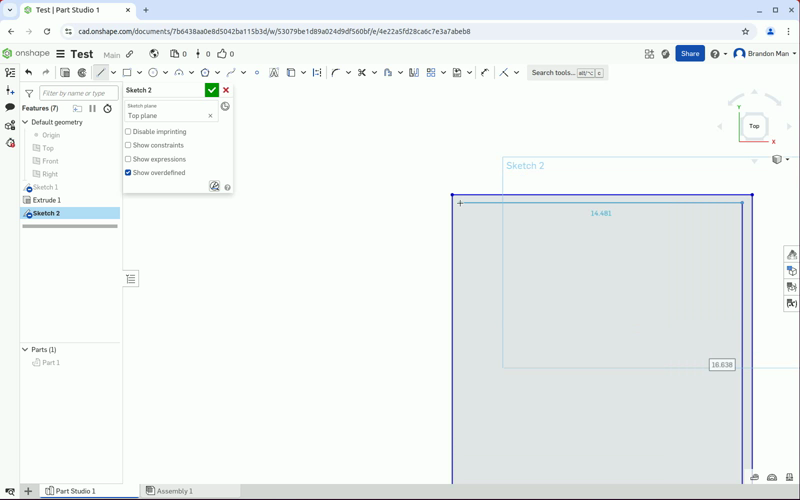
scroll(6)
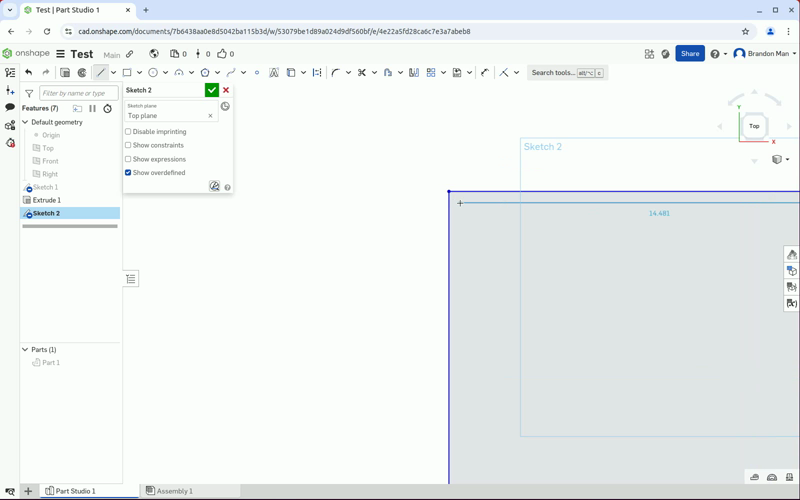
scroll(6)
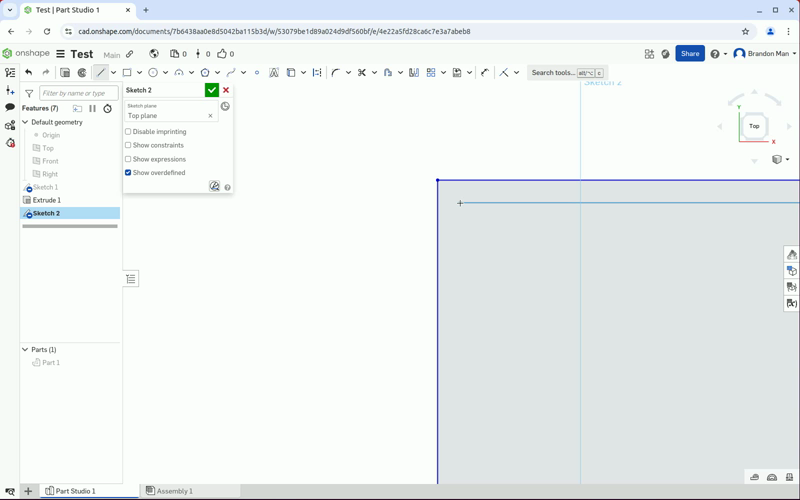
click(460, 202)
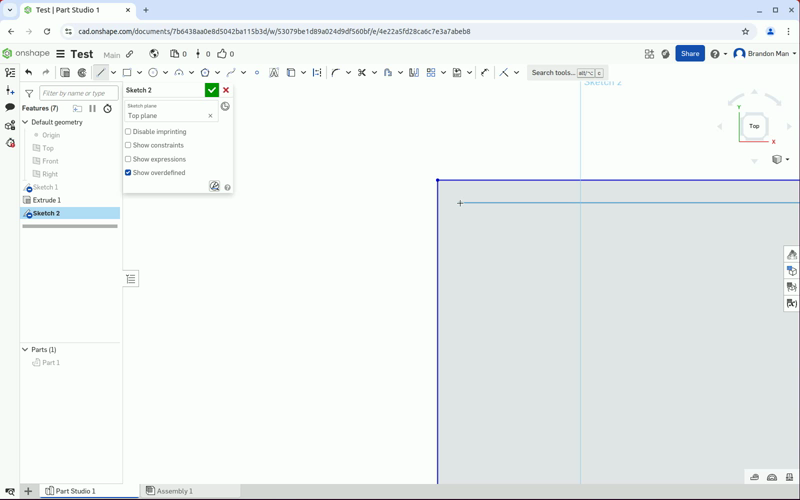
scroll(-6)
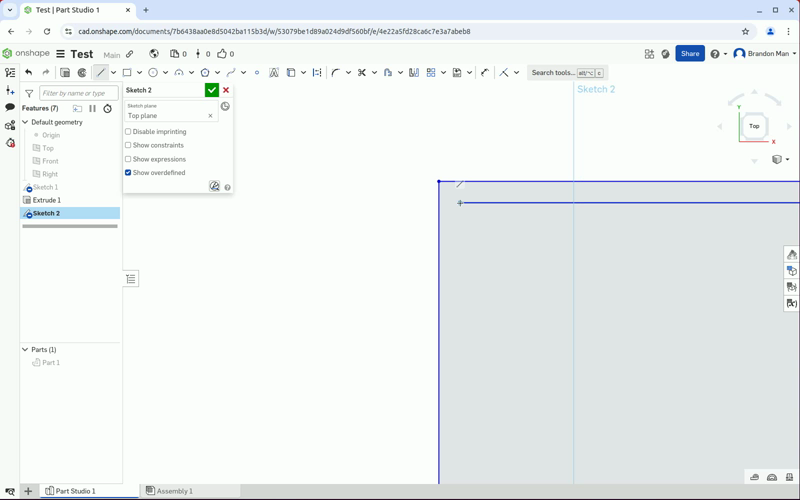
scroll(-6)
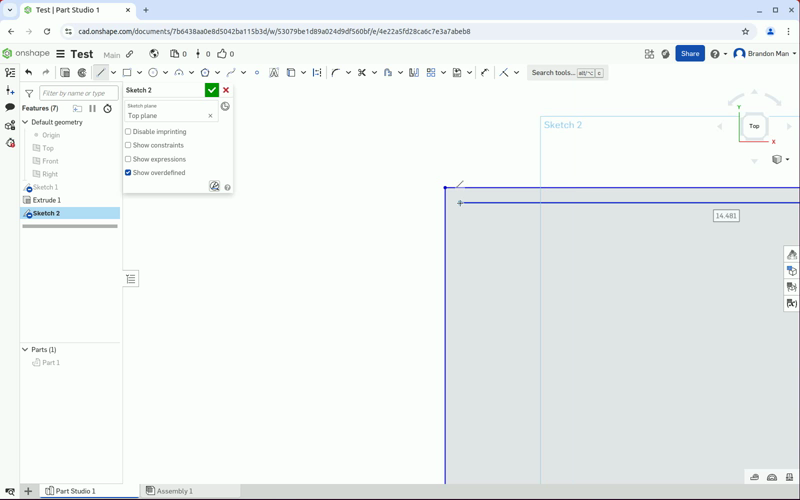
scroll(-6)
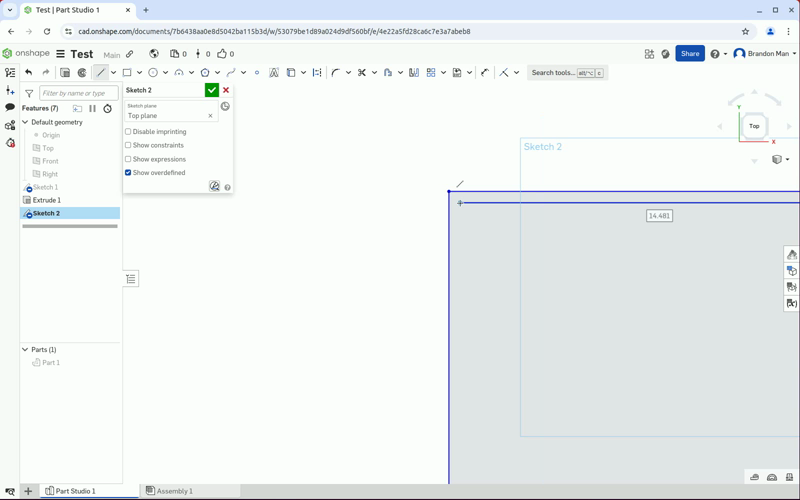
scroll(-6)
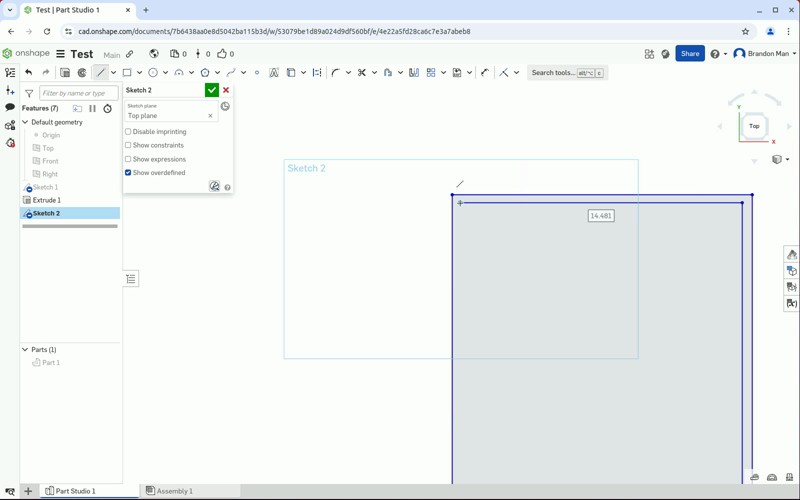
scroll(-6)
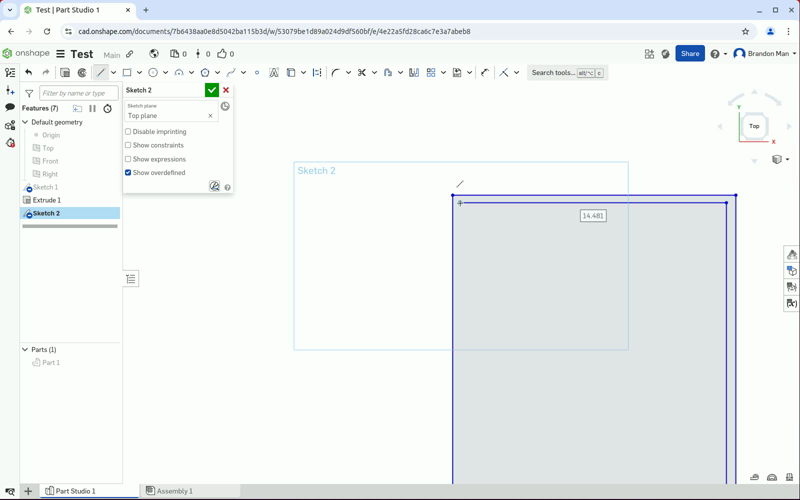
scroll(-6)
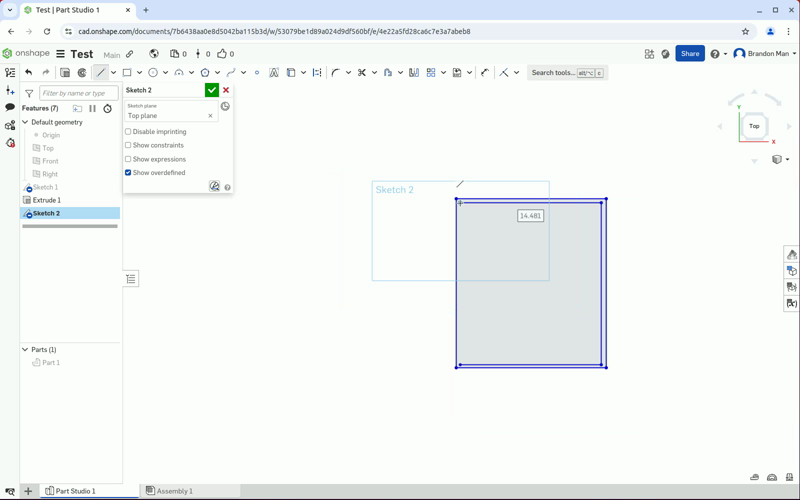
scroll(-6)
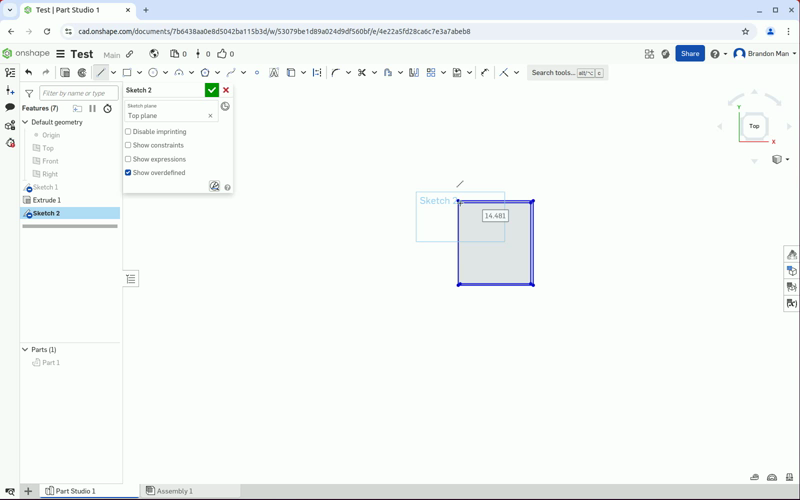
key_up(shift)
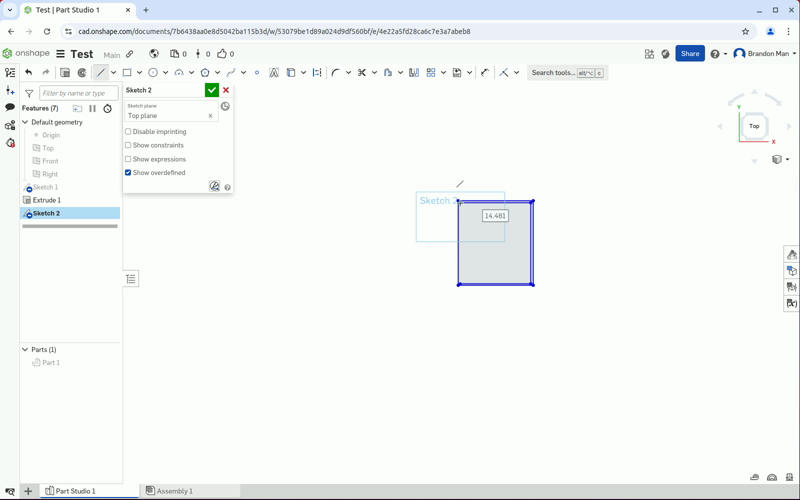
key_down(shift)
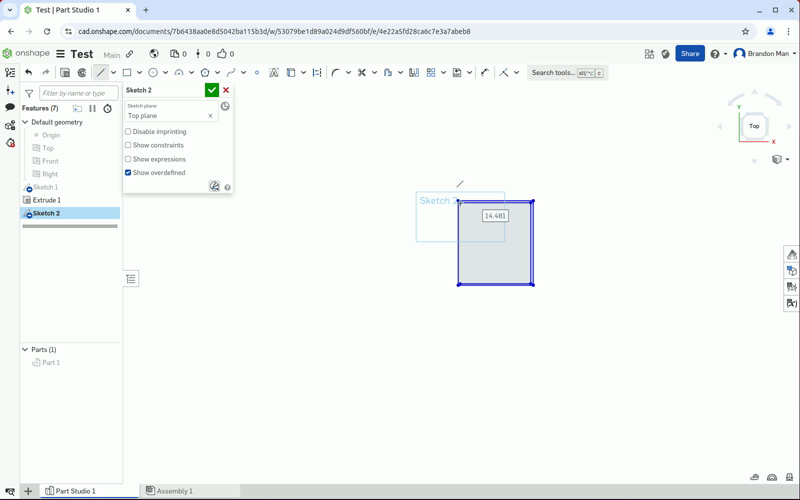
mouse_move(460, 283)
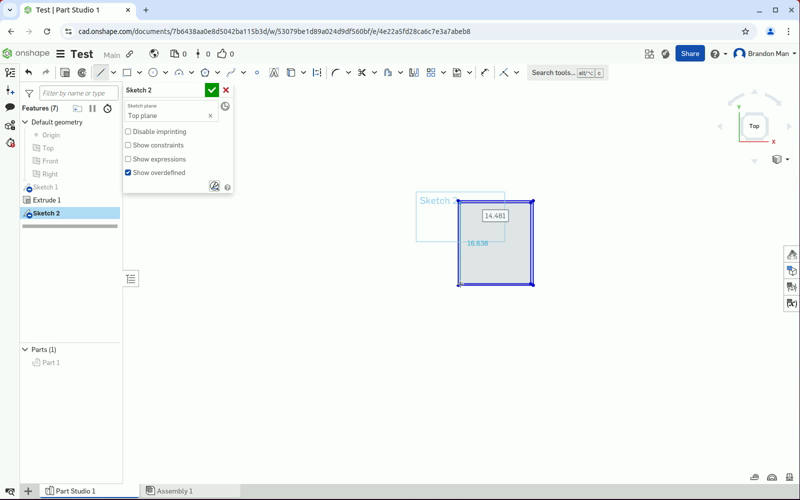
scroll(6)
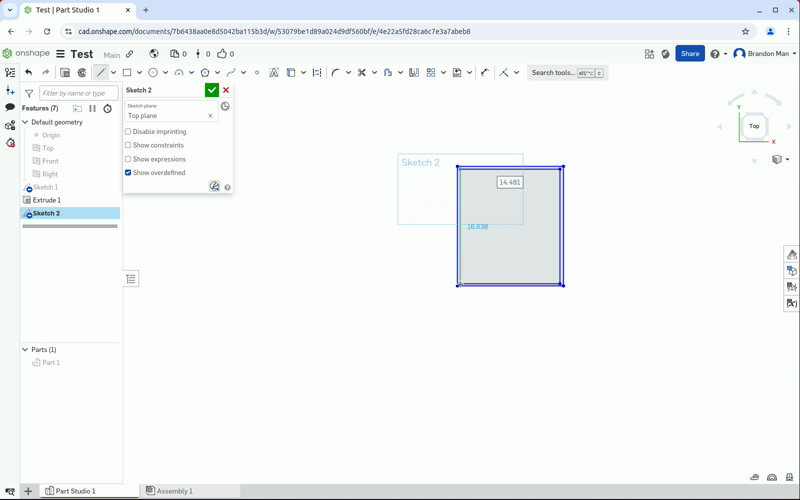
scroll(6)
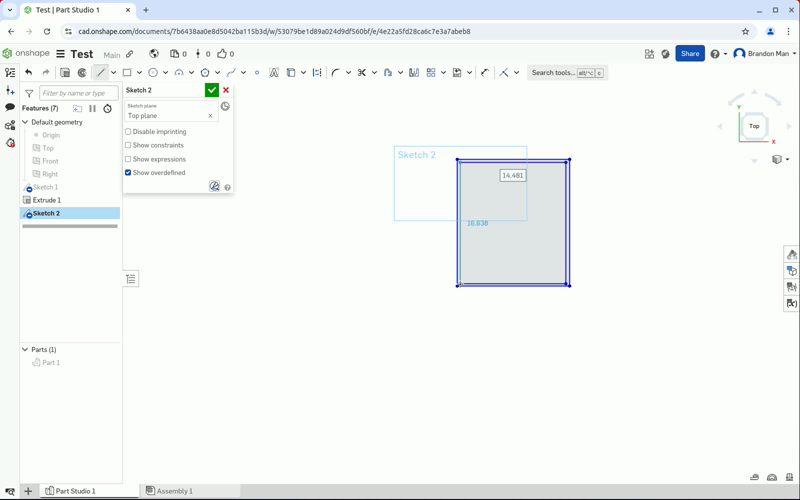
scroll(6)
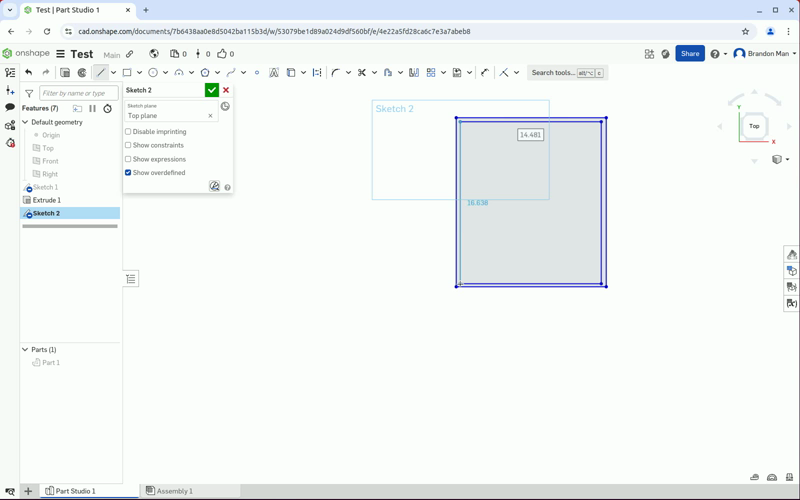
scroll(6)
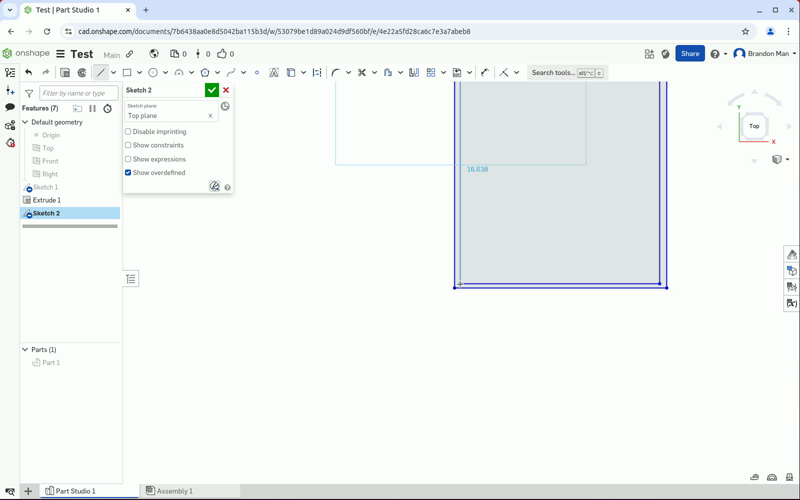
scroll(6)
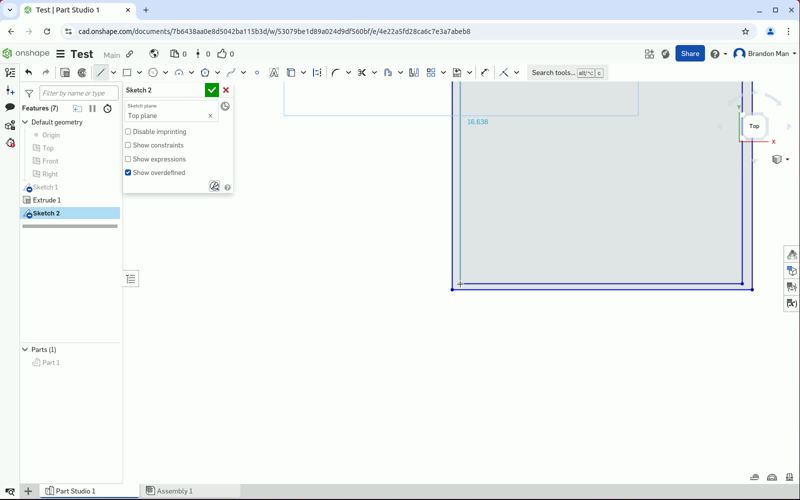
scroll(6)
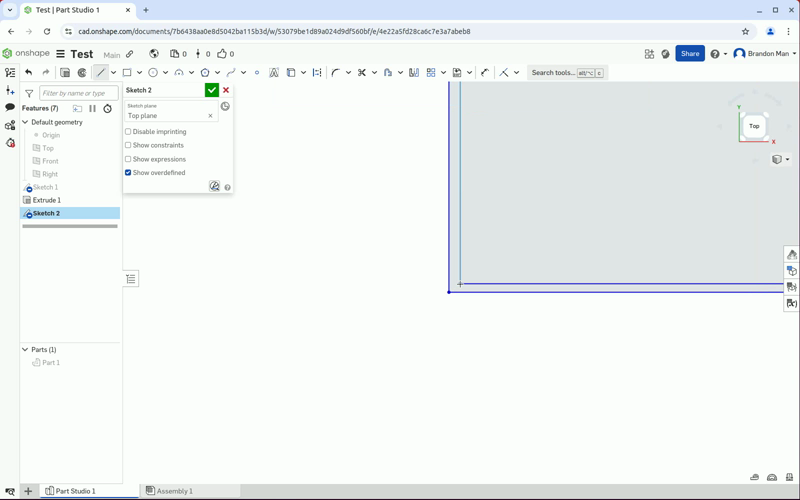
scroll(6)
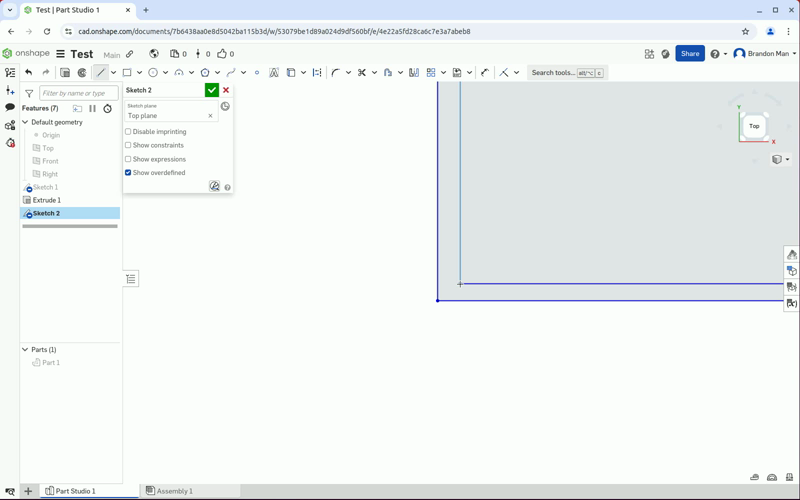
key_up(shift)
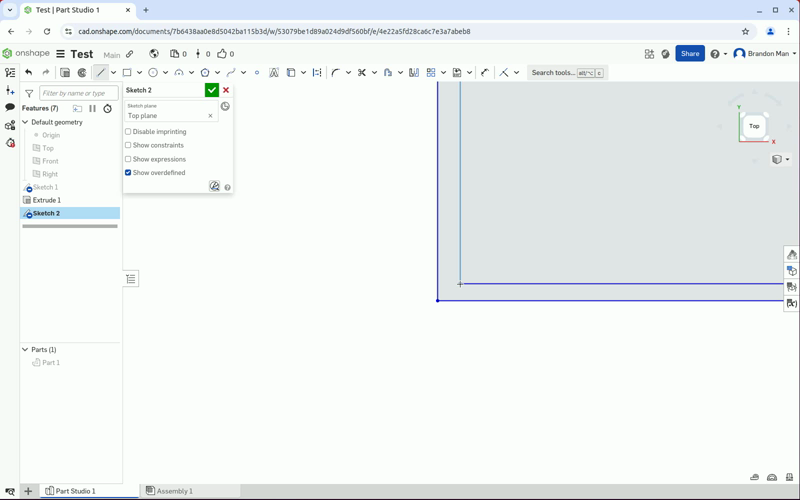
click(460, 283)
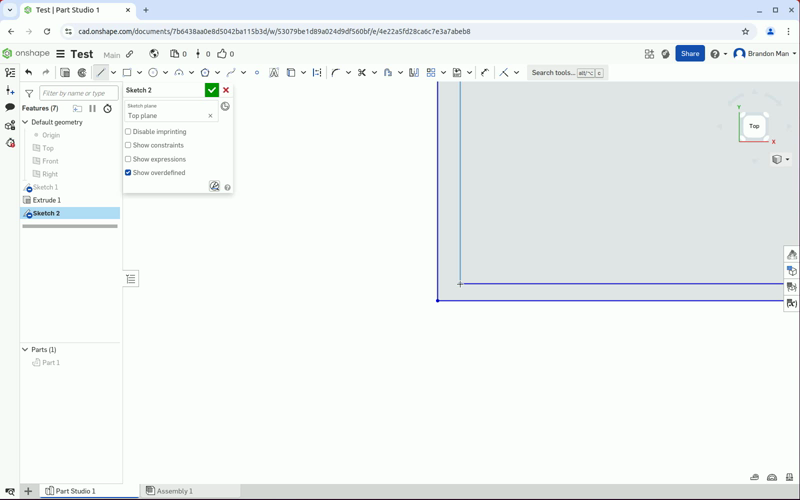
scroll(-6)
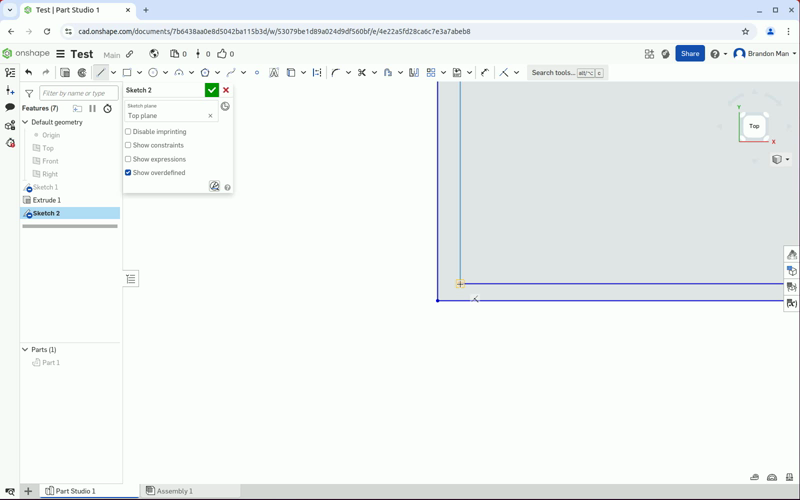
scroll(-6)
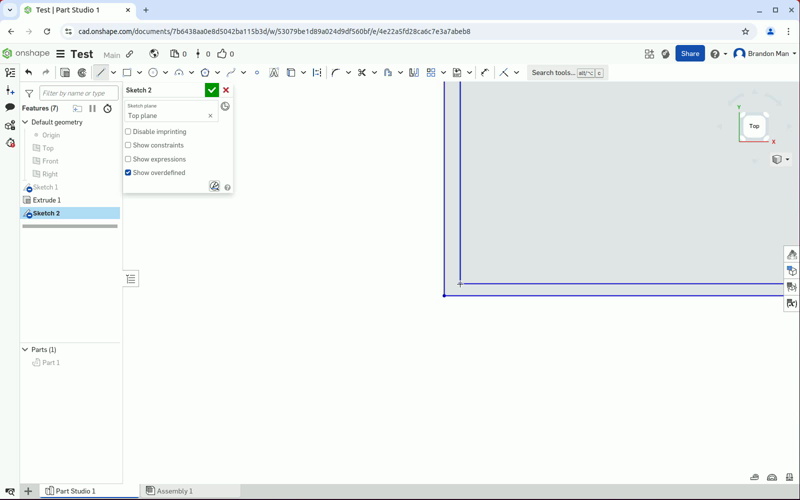
scroll(-6)
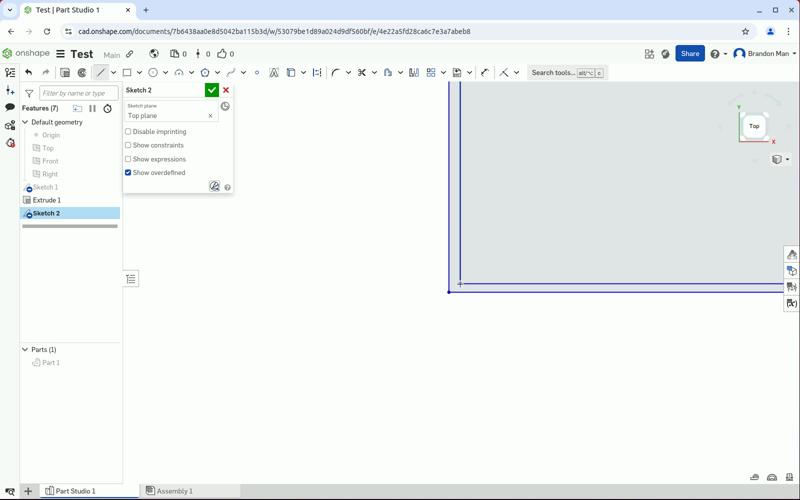
scroll(-6)
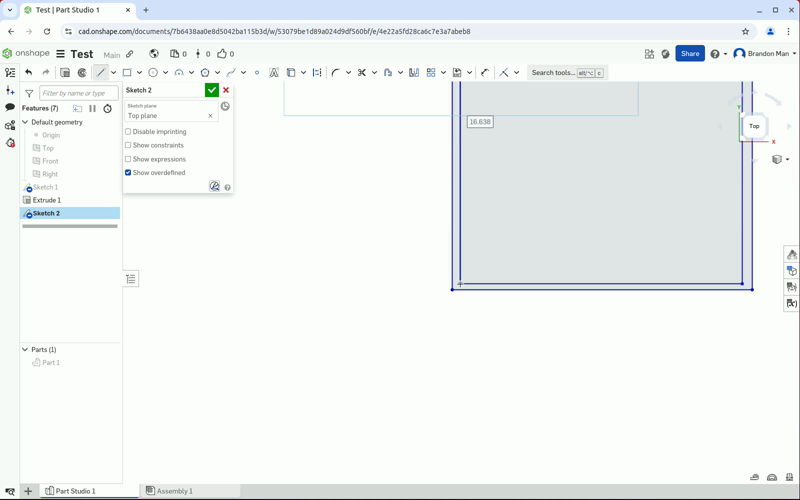
scroll(-6)
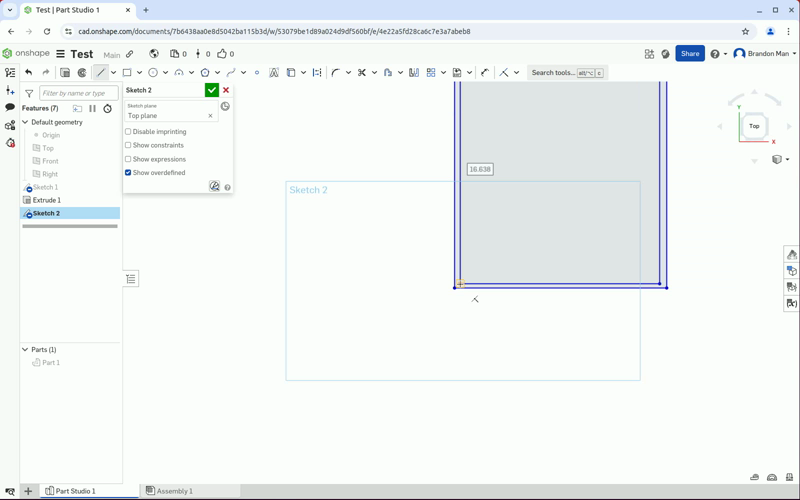
scroll(-6)
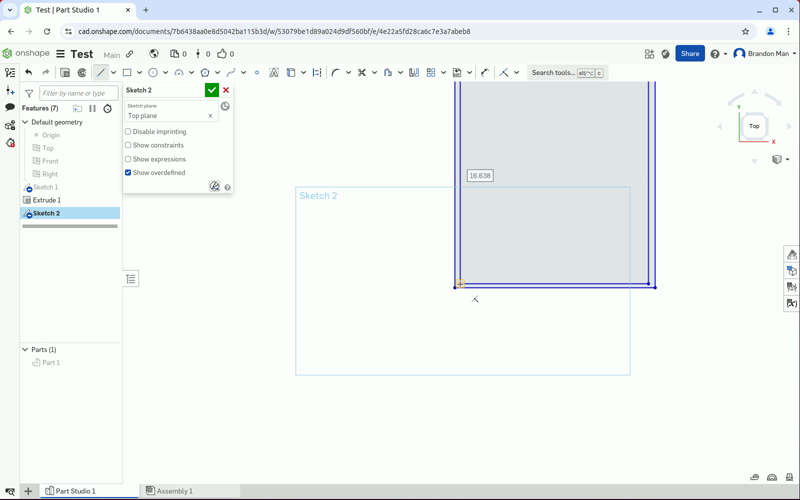
scroll(-6)
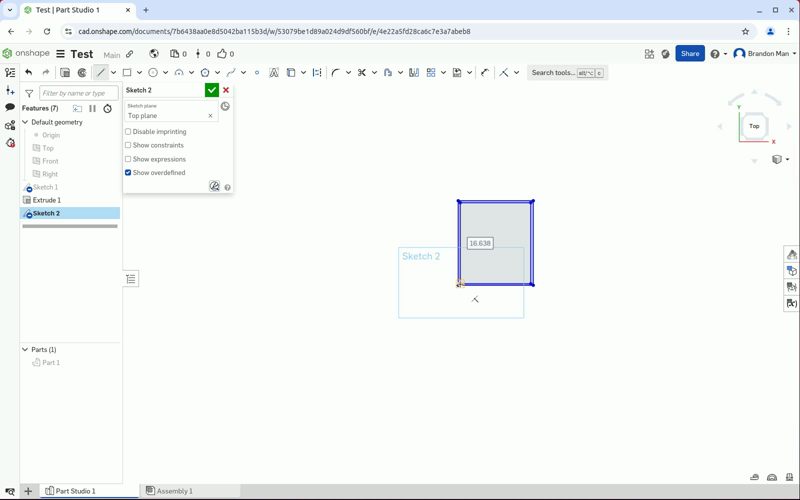
key(esc)
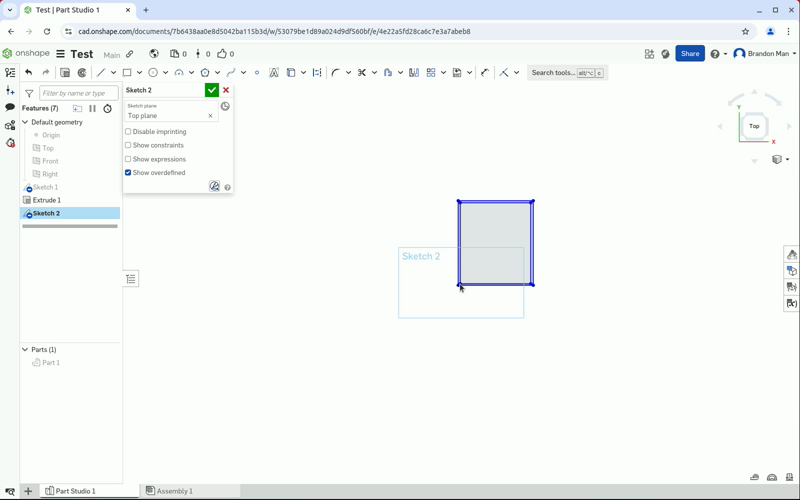
mouse_move(531, 275)
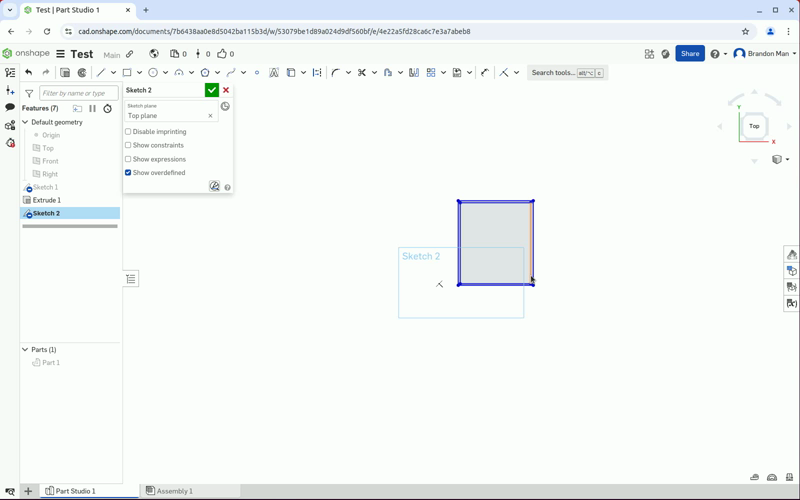
scroll(6)
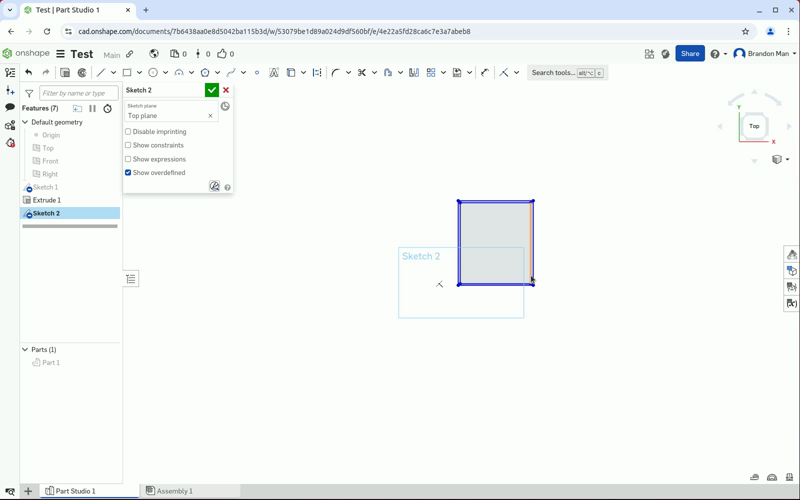
scroll(6)
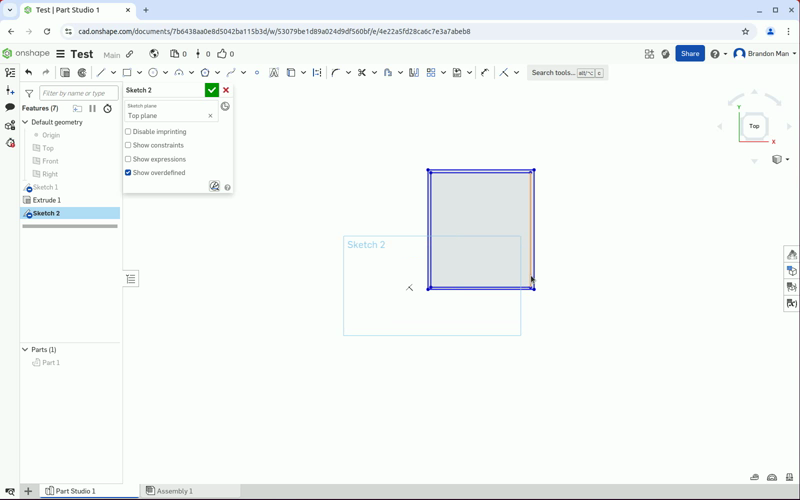
scroll(6)
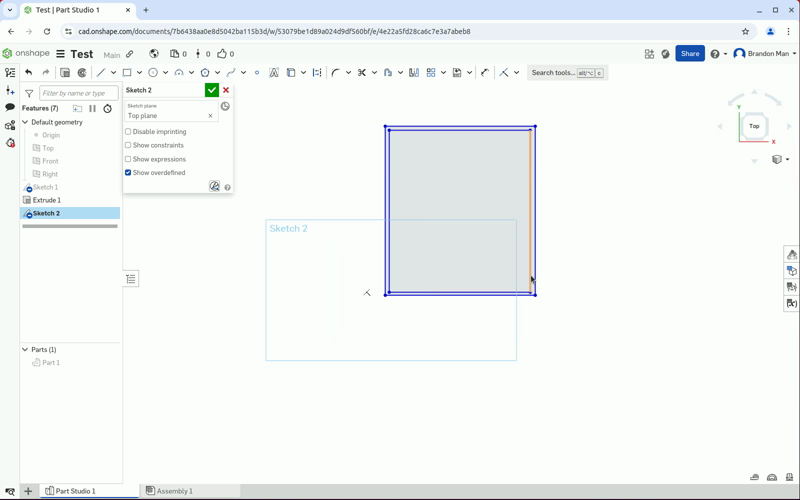
scroll(6)
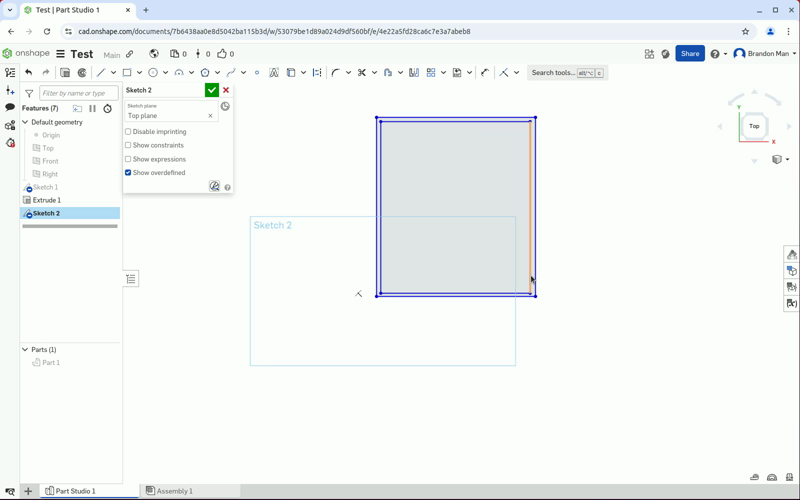
scroll(6)
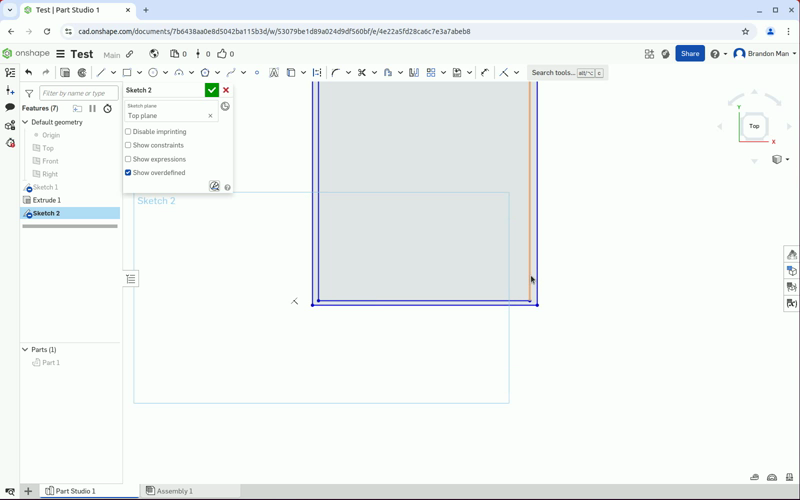
scroll(6)
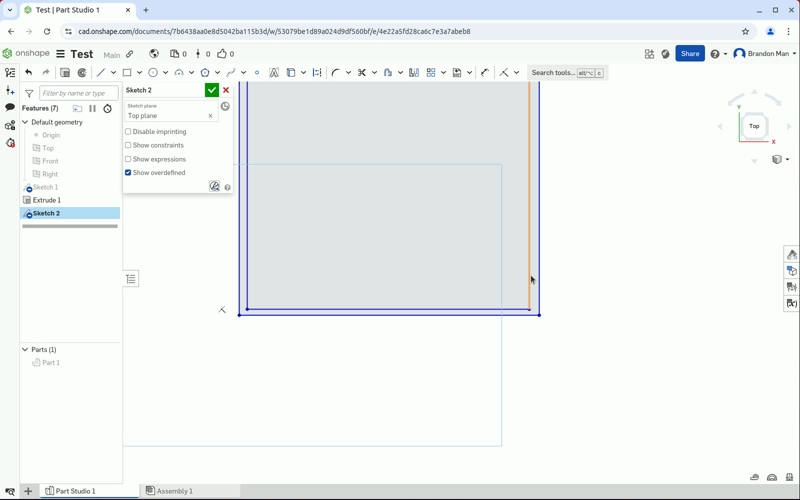
scroll(6)
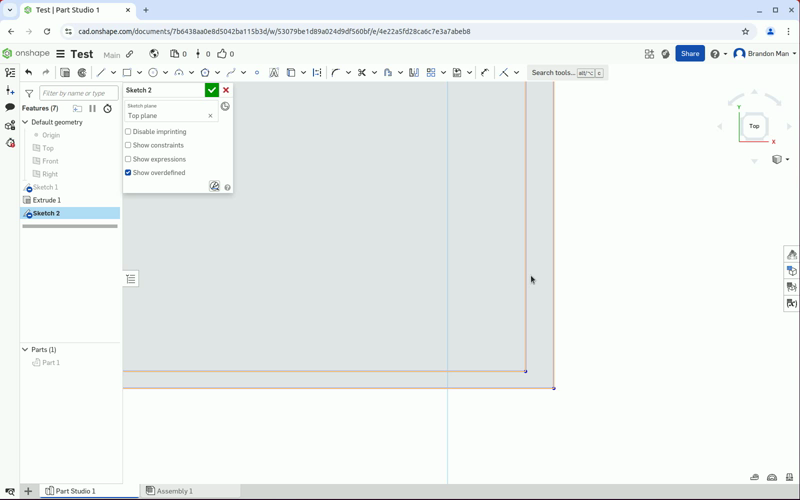
click(531, 275)
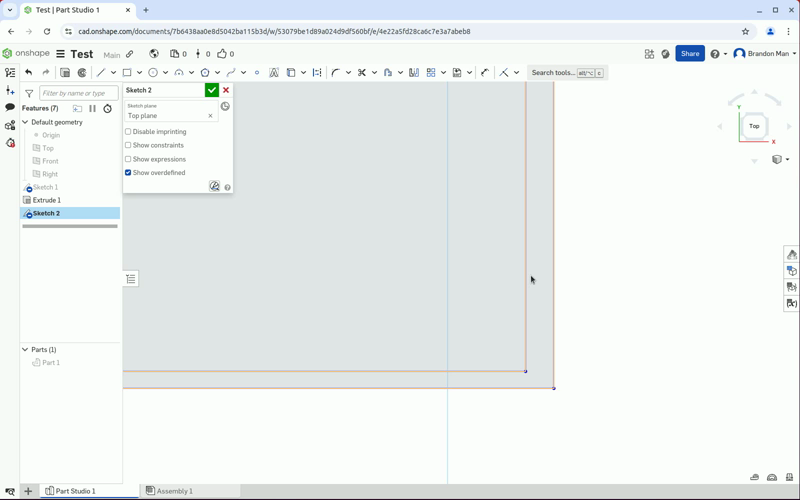
scroll(-6)
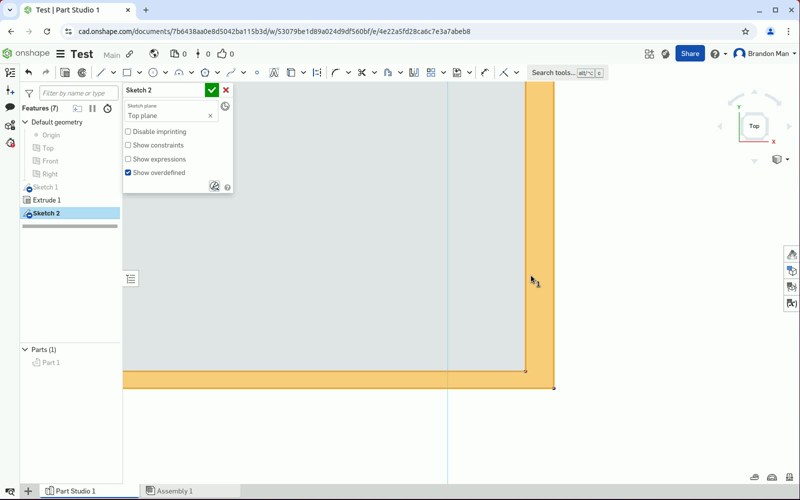
scroll(-6)
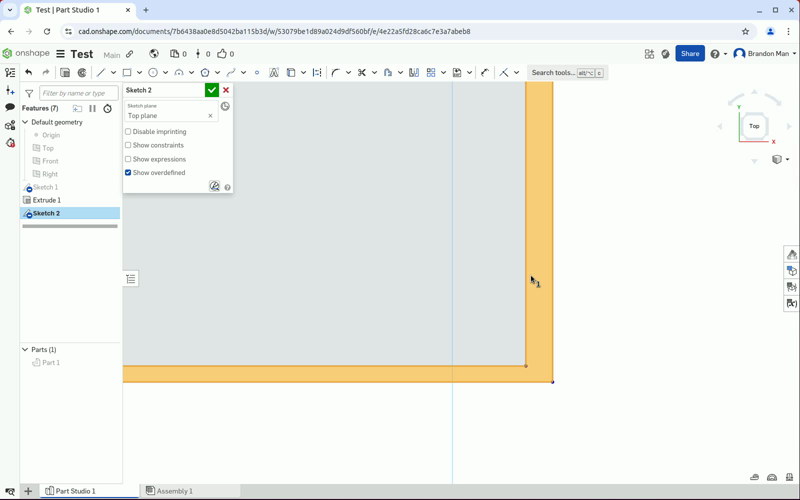
scroll(-6)
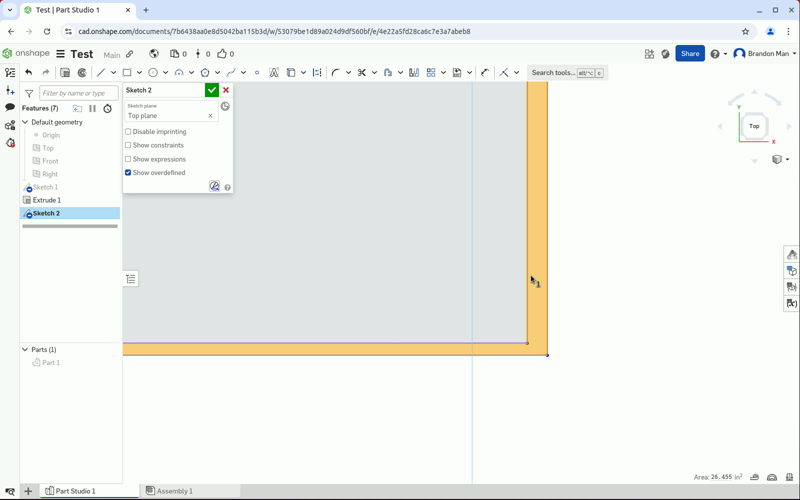
scroll(-6)
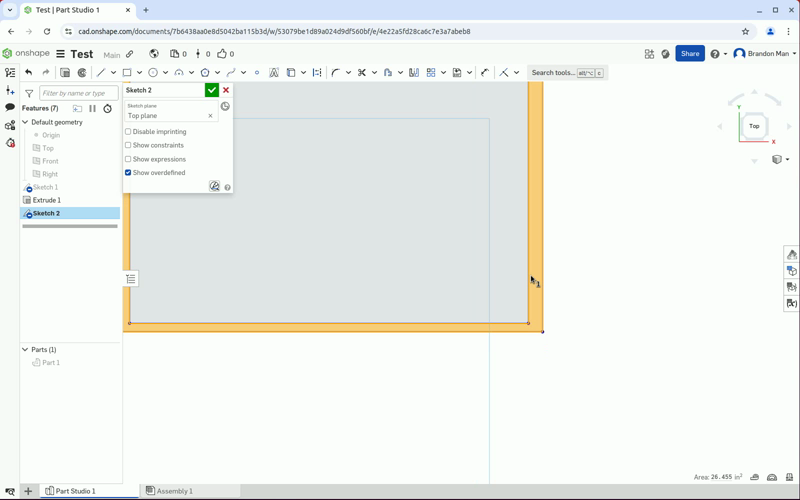
scroll(-6)
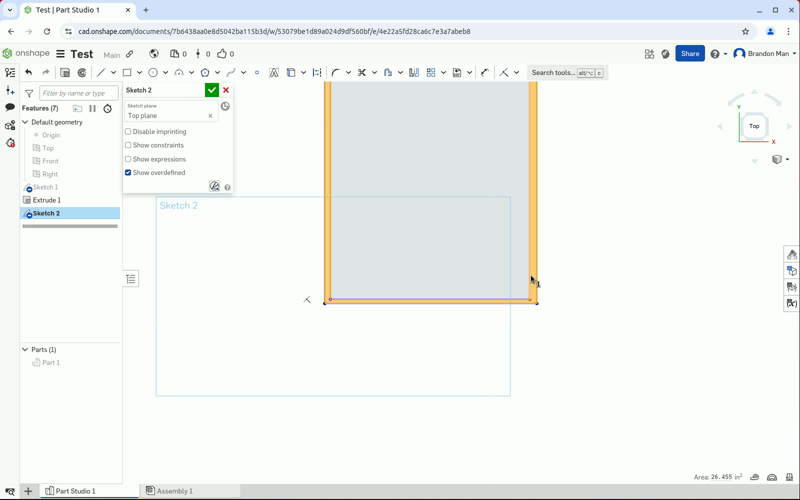
scroll(-6)
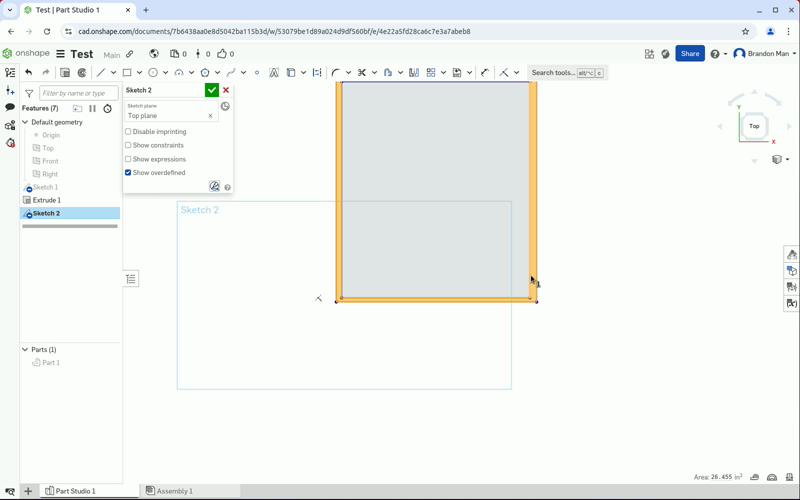
scroll(-6)
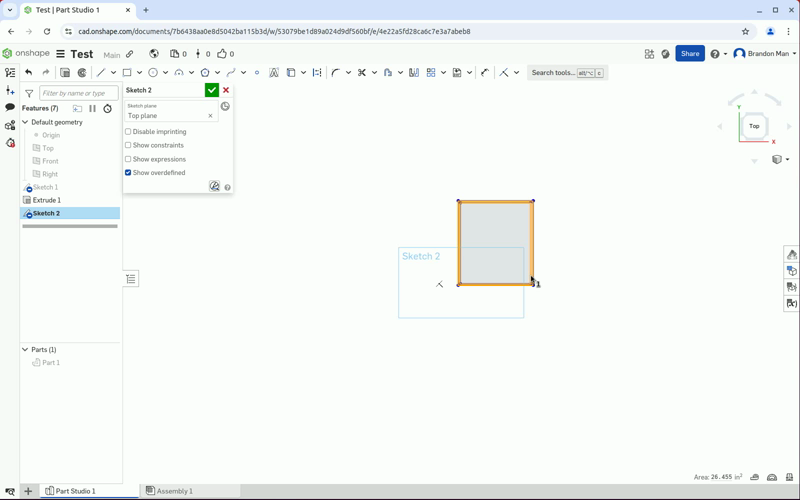
mouse_move(73, 352)
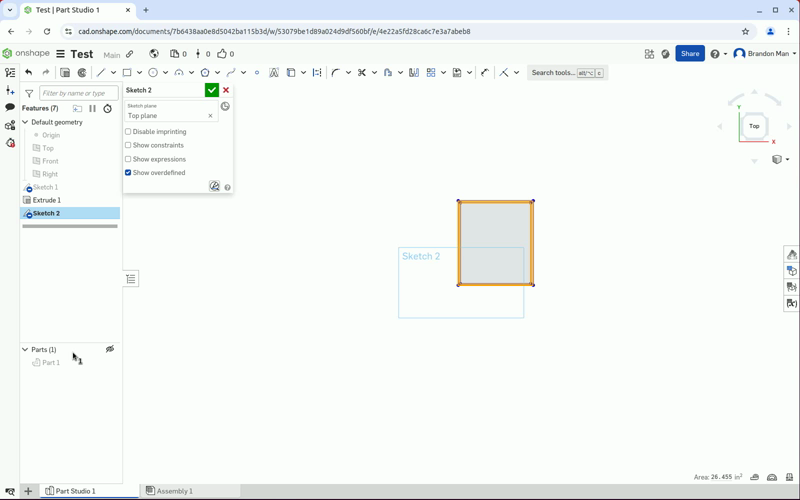
key(shift+y)
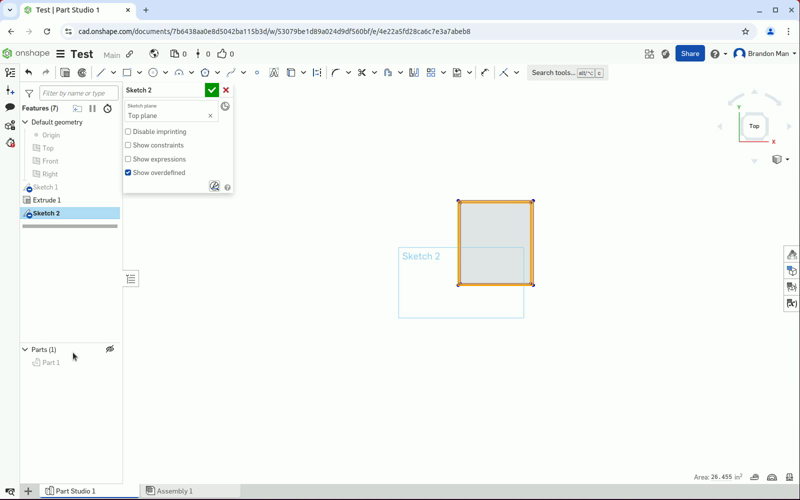
key(shift+e)
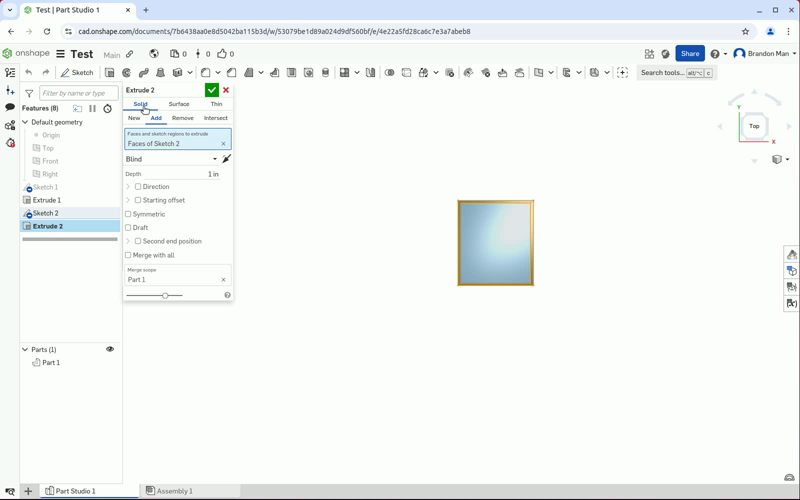
mouse_move(143, 106)
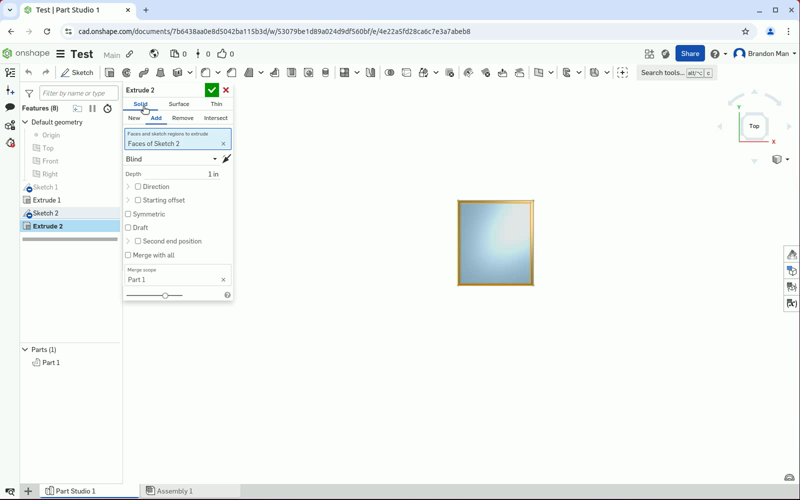
click(143, 106)
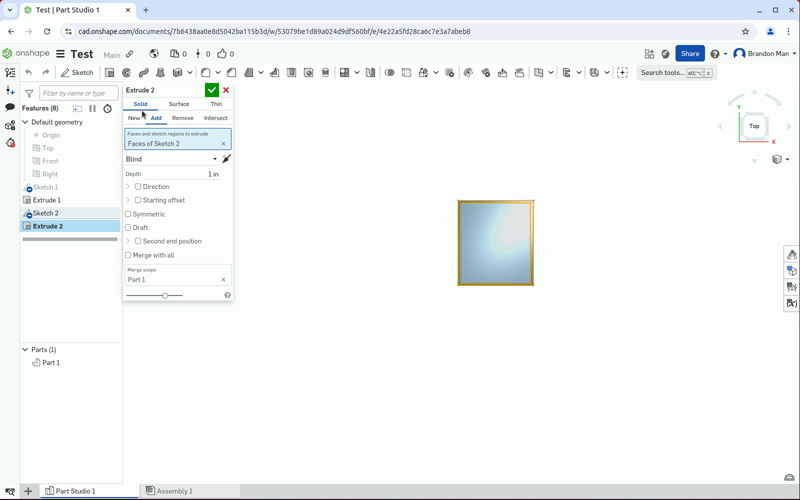
mouse_move(137, 120)
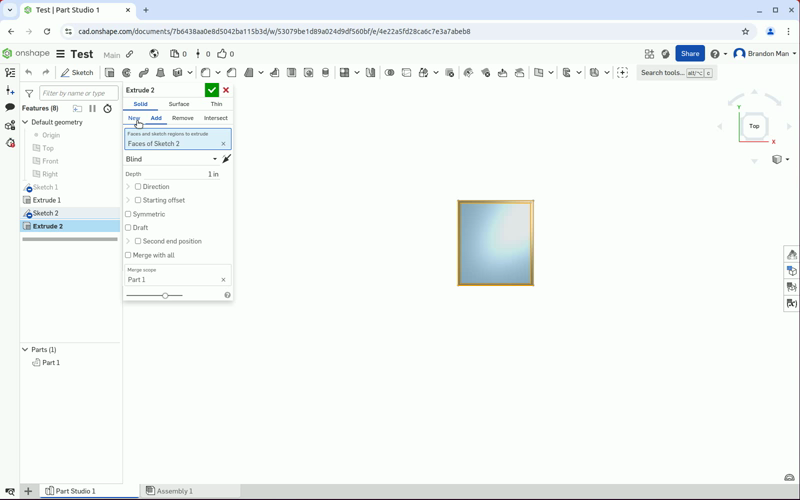
click(137, 120)
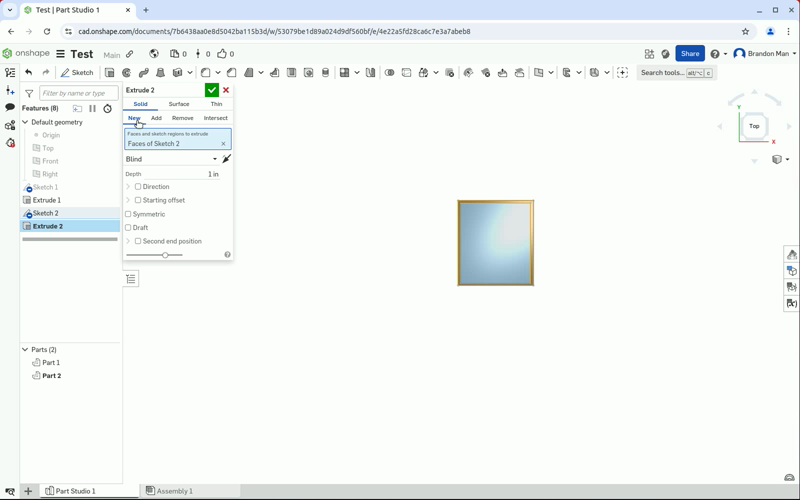
key(tab, 4)
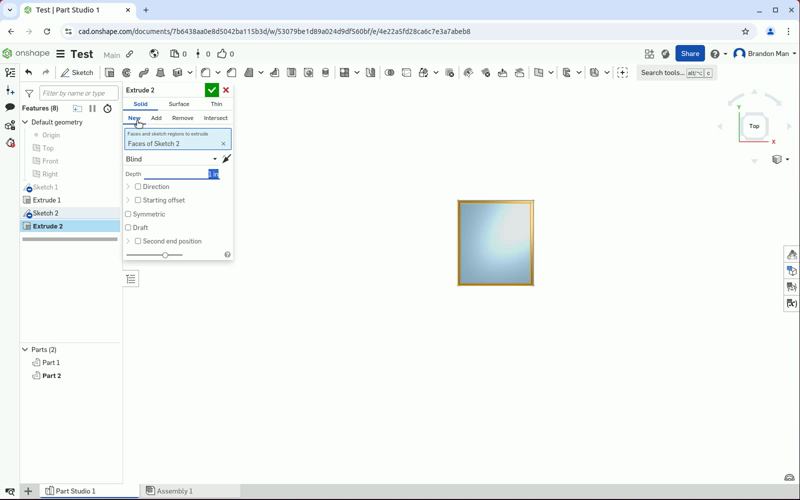
text(10.351)
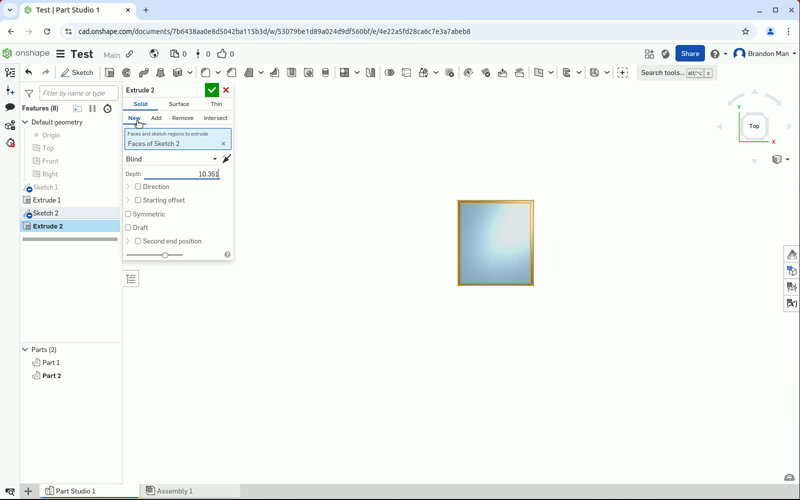
key(enter)
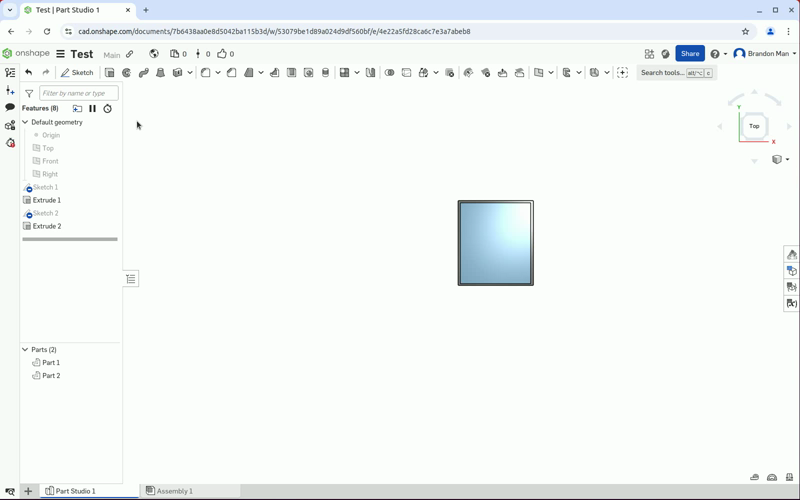
key(shift+h)
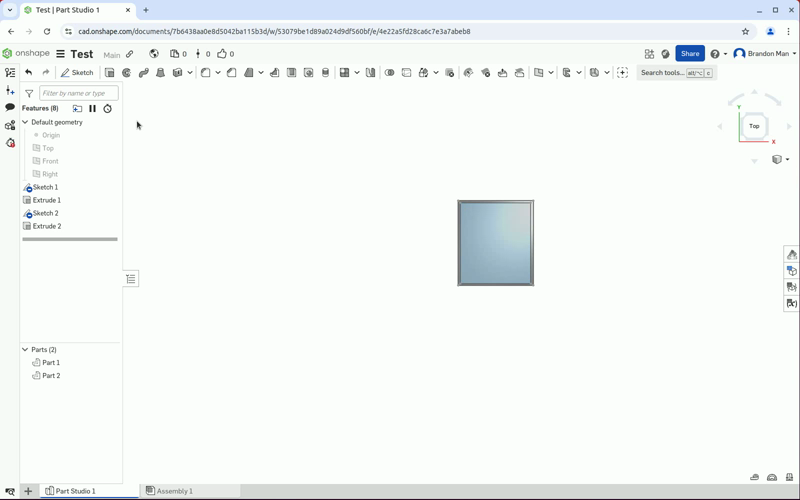
key(shift+h)
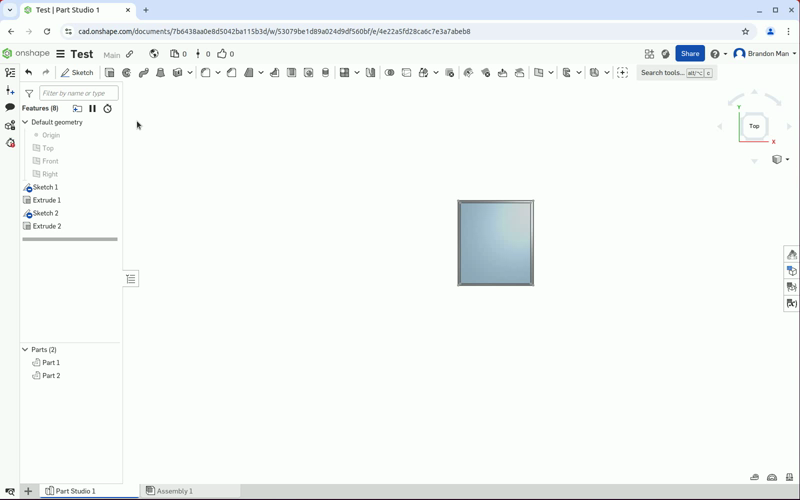
key(shift+7)
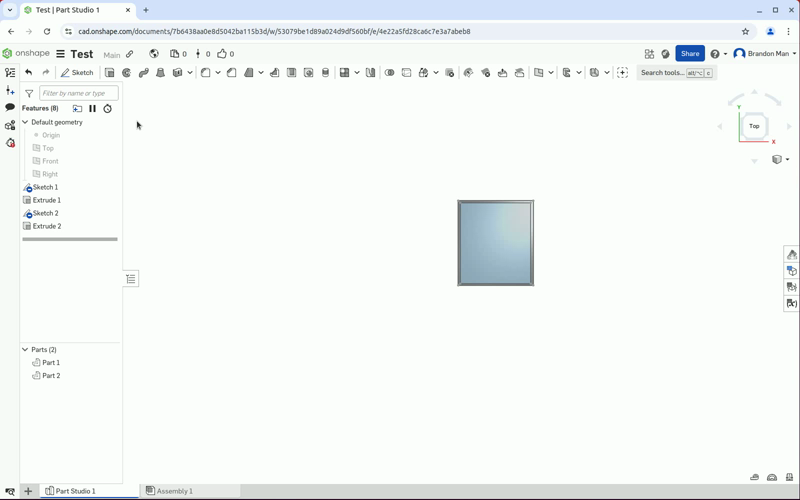
key(up, 3)
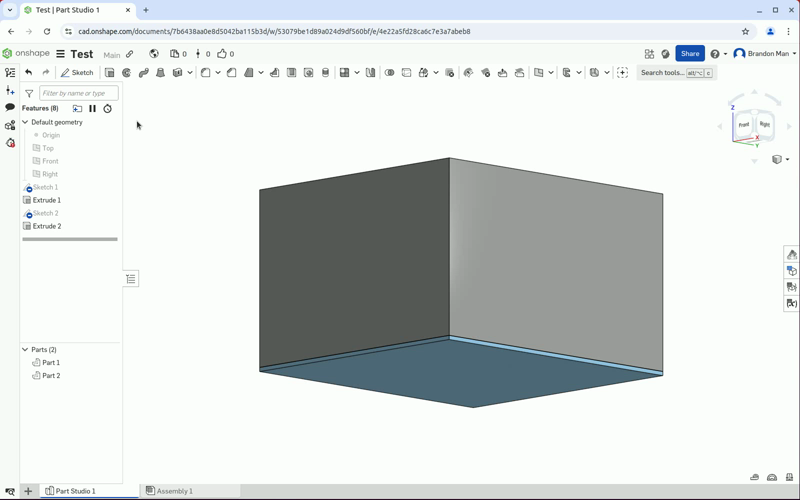
key(left, 3)
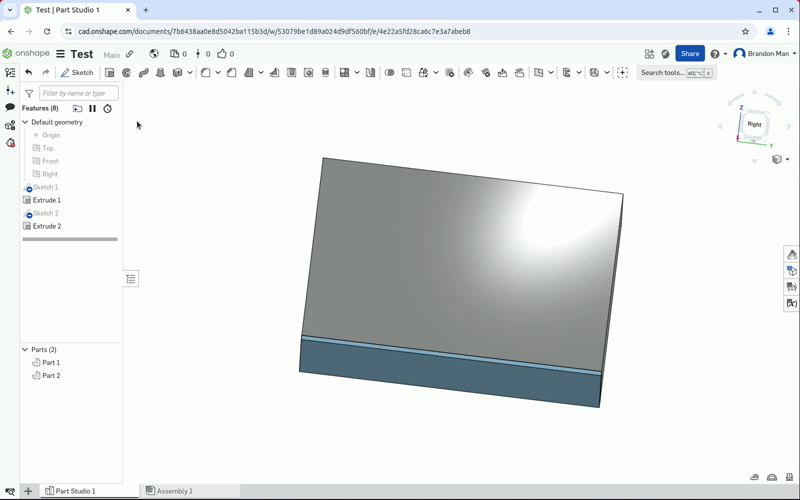
key(right, 3)
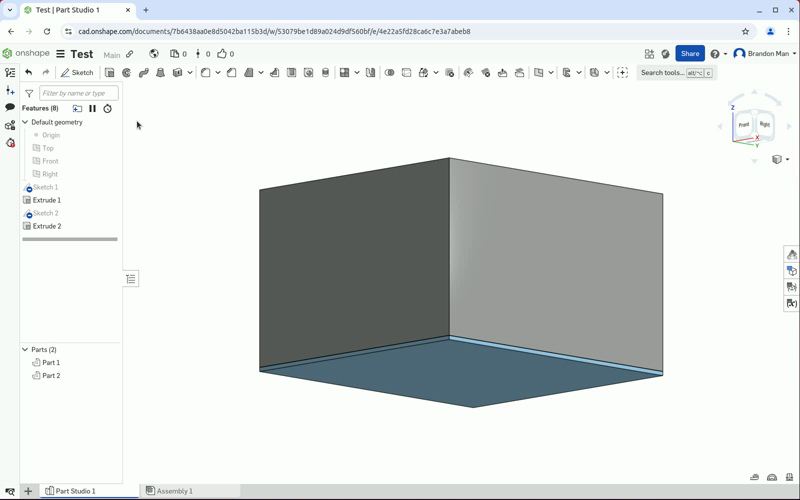
key(down, 3)
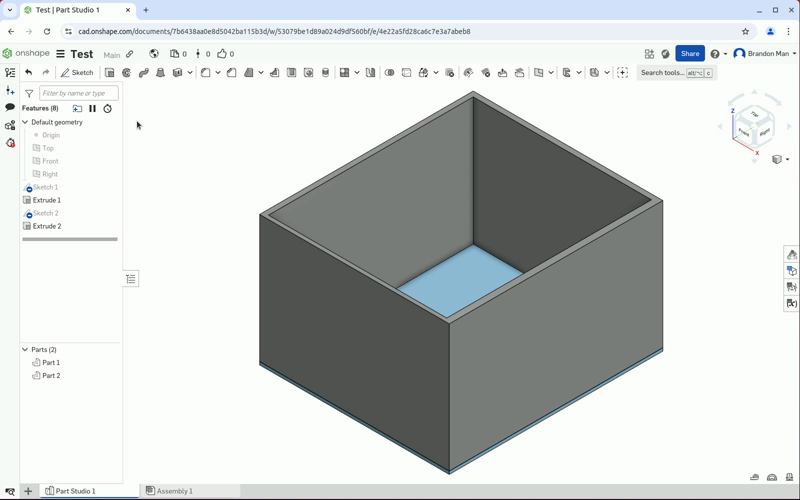
mouse_move(73, 189)
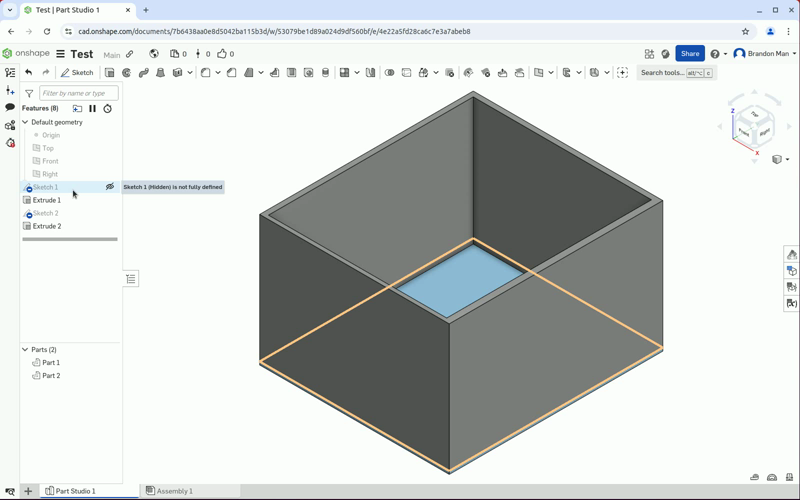
click(73, 189)